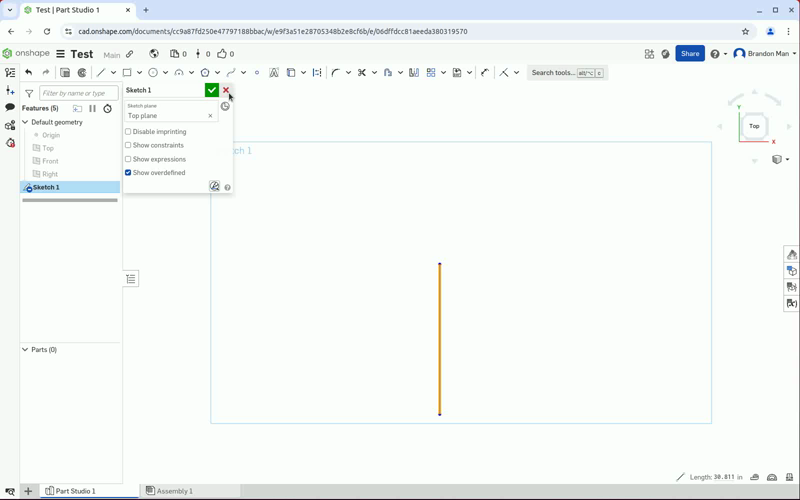
key(shift+h)
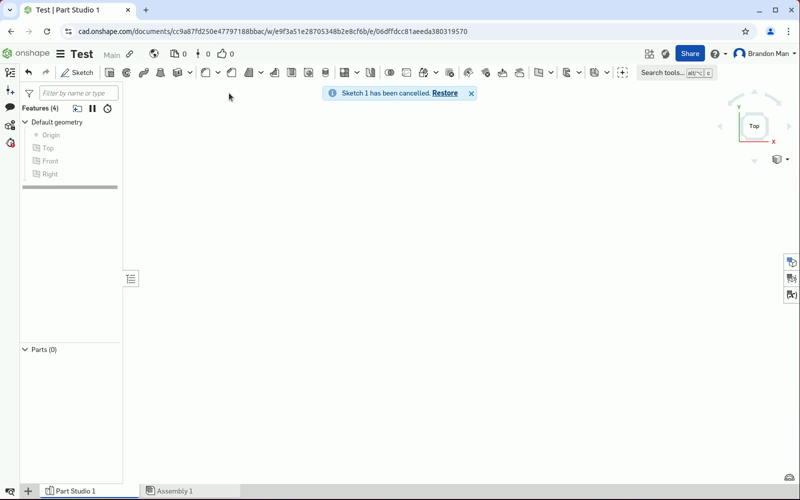
mouse_move(73, 352)
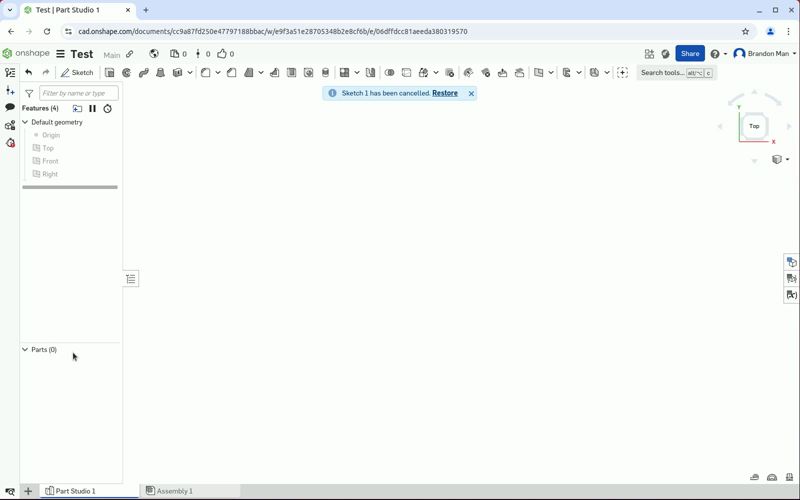
key(y)
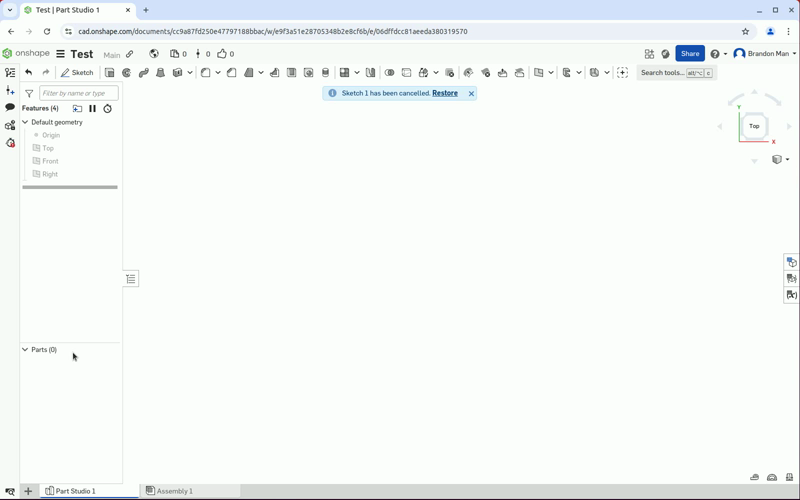
key(shift+p)
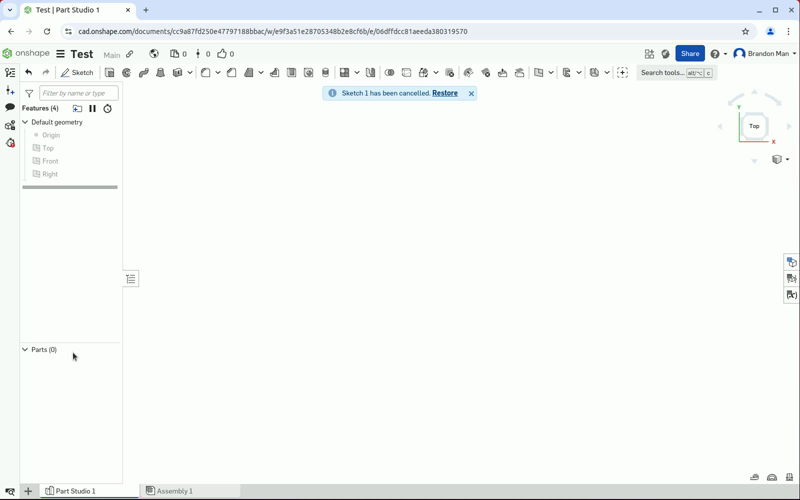
key(space)
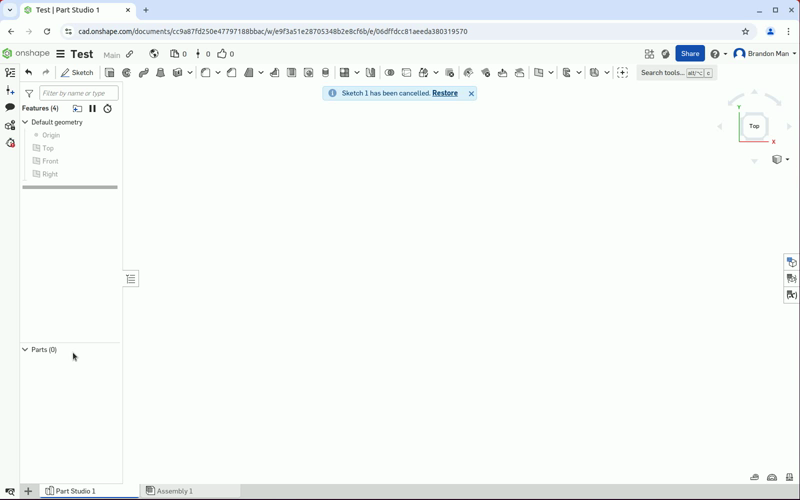
key_down(shift)
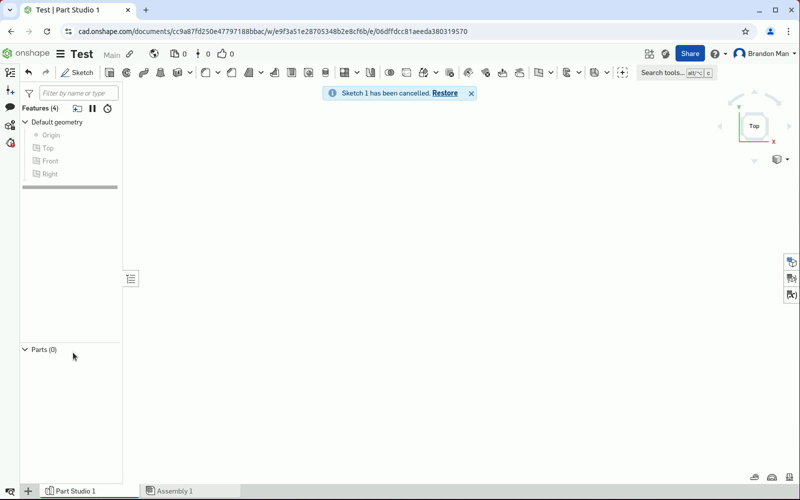
key(up)
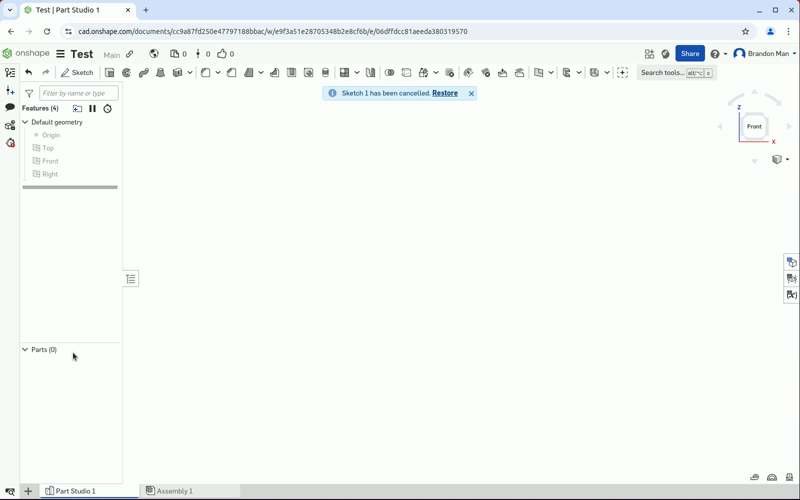
key_up(shift)
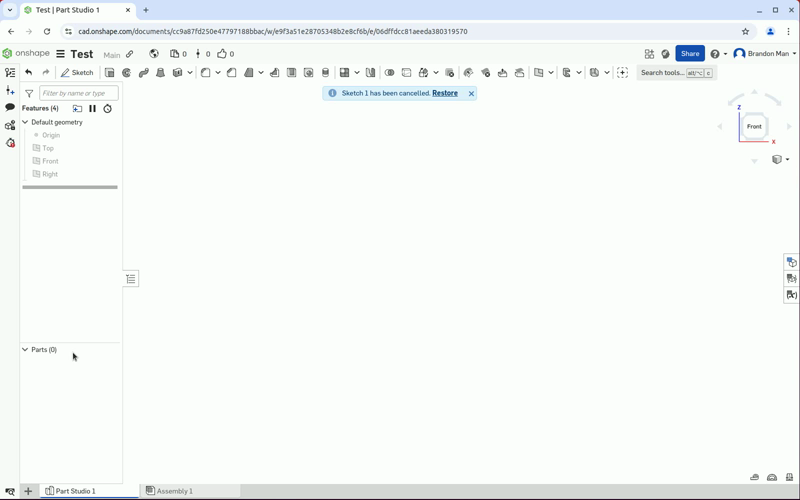
mouse_move(73, 352)
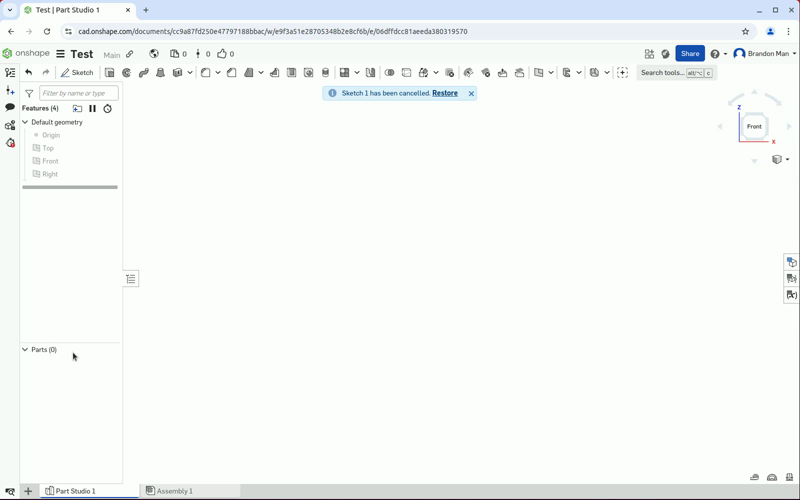
key(shift+y)
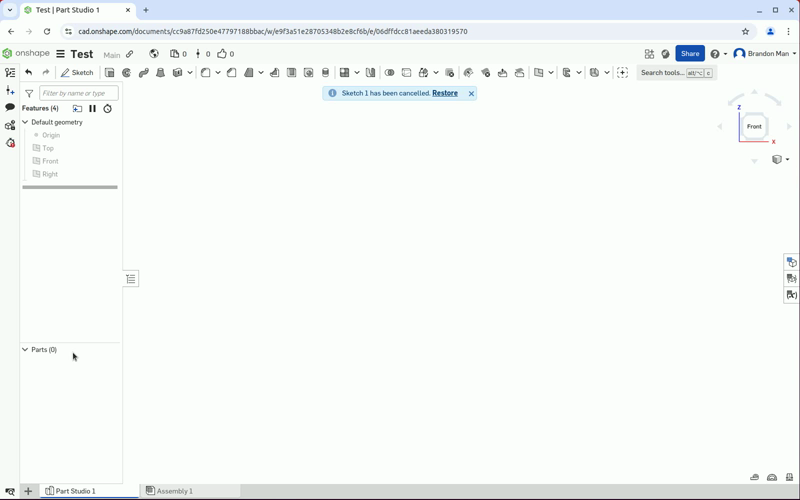
key(shift+s)
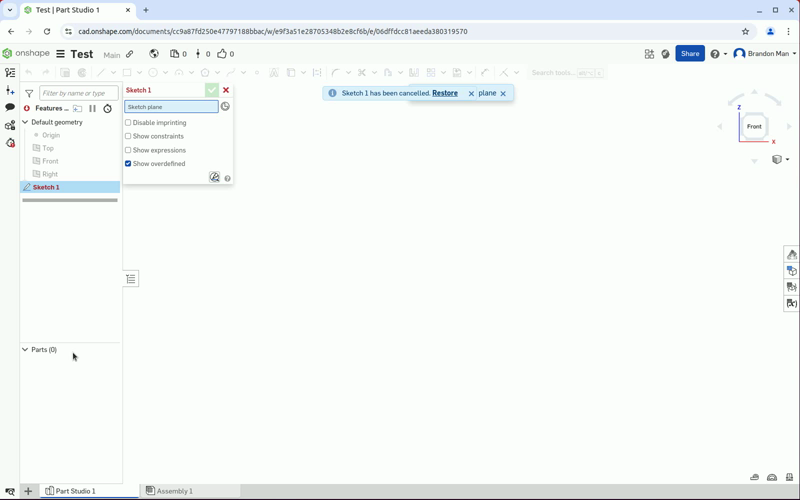
mouse_move(73, 163)
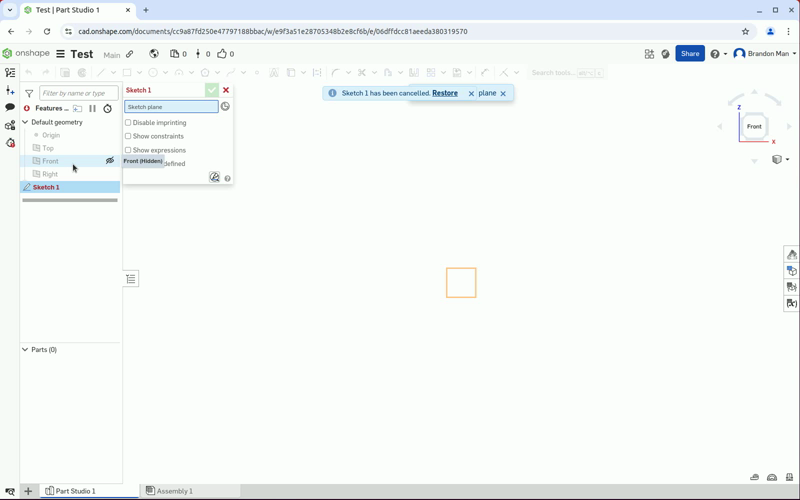
click(73, 163)
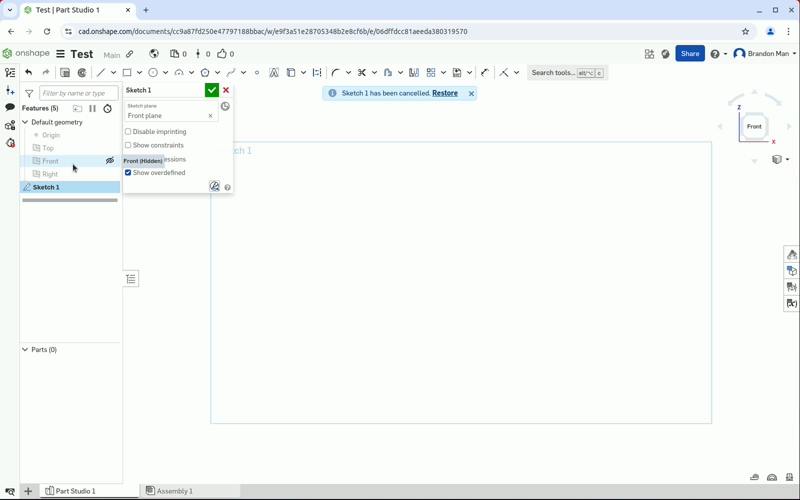
mouse_move(73, 352)
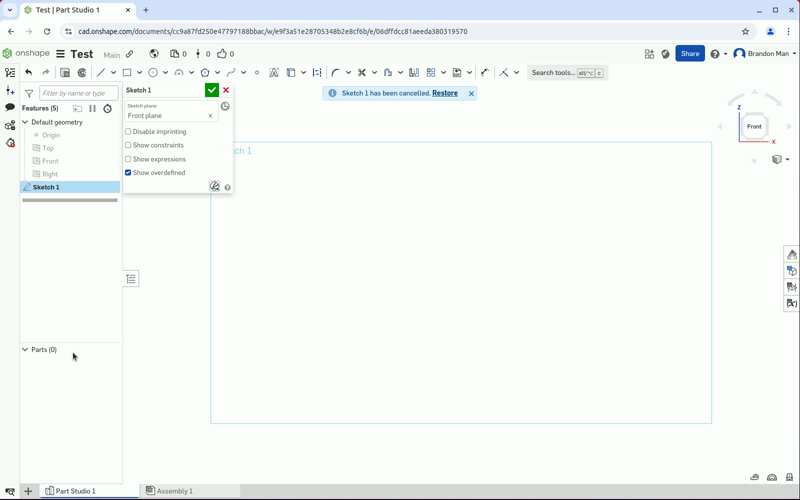
key(y)
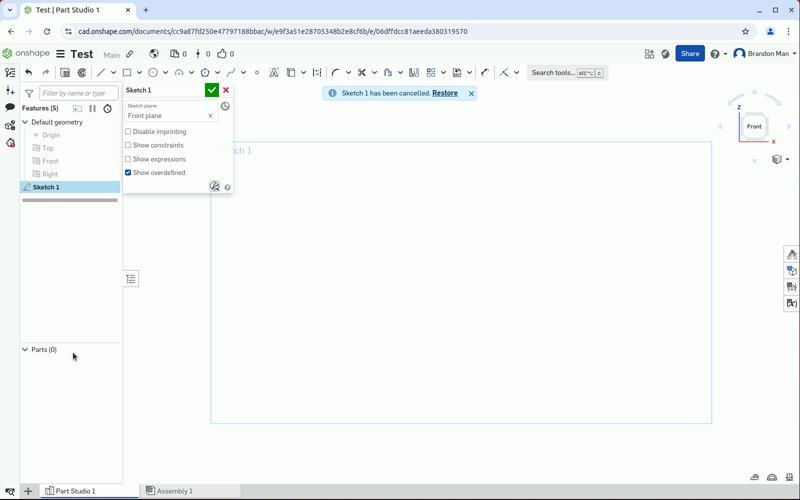
key(l)
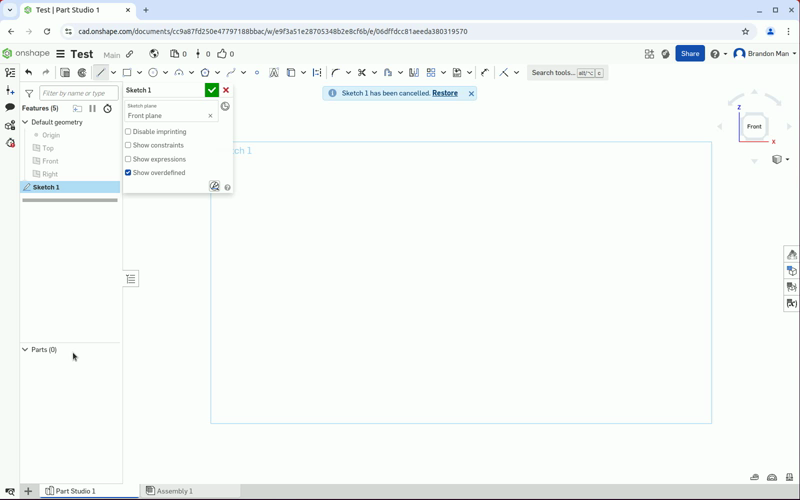
key_down(shift)
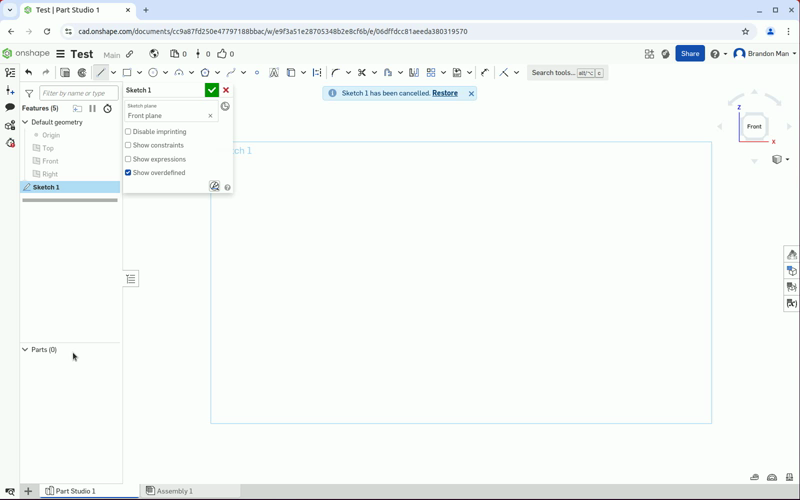
mouse_move(392, 253)
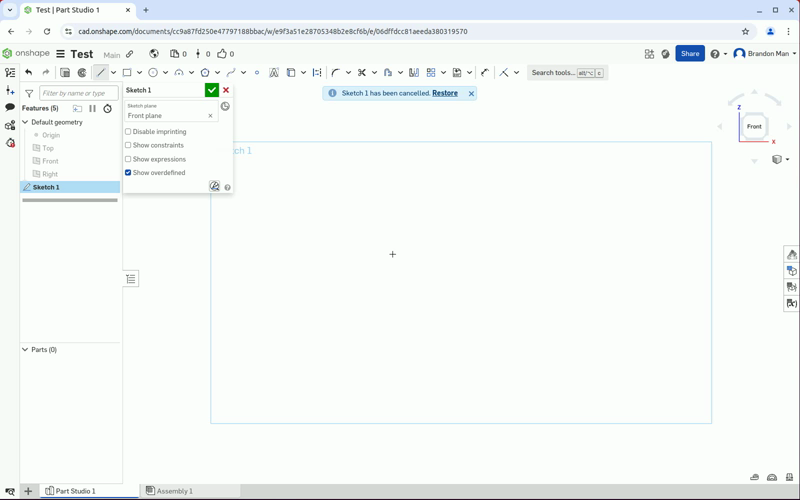
click(392, 253)
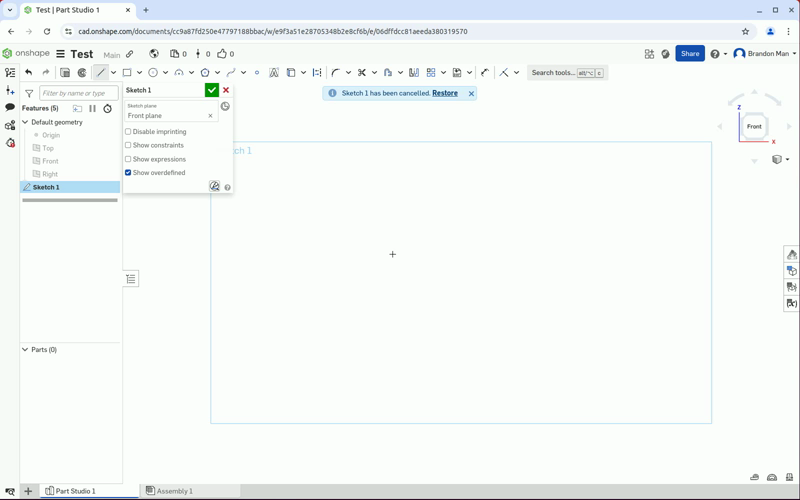
key_up(shift)
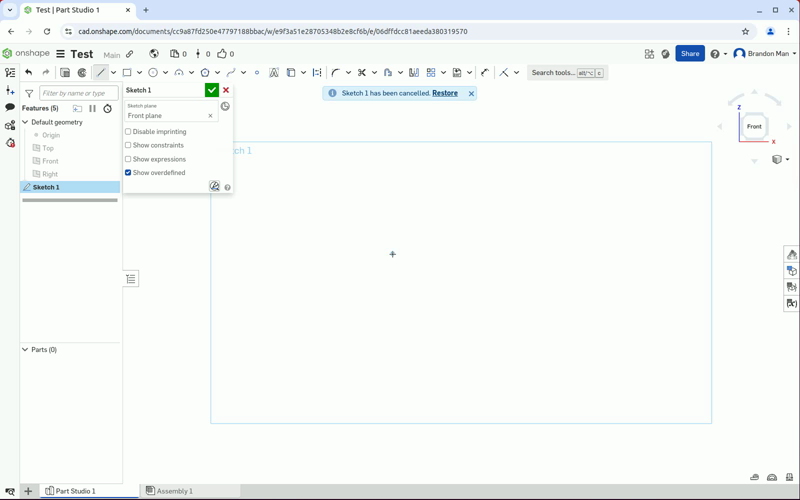
key_down(shift)
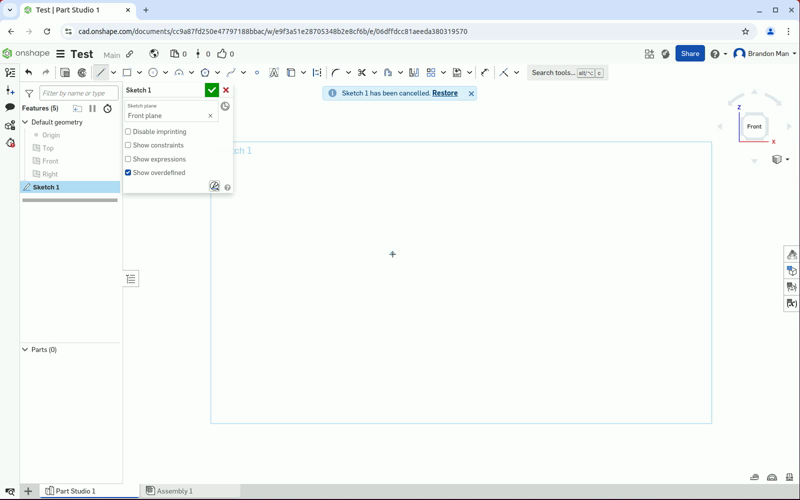
mouse_move(422, 253)
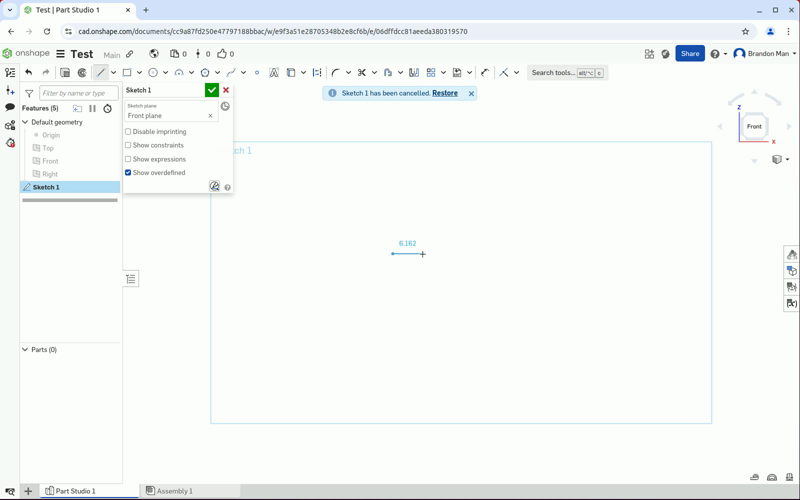
mouse_move(402, 253)
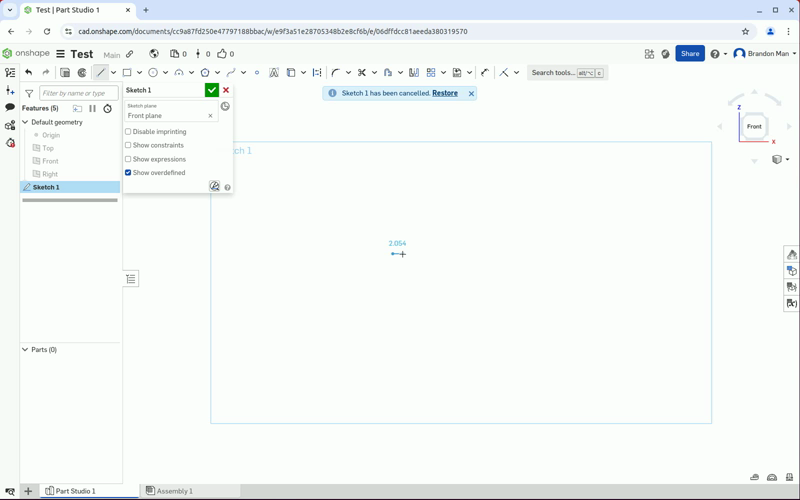
click(402, 253)
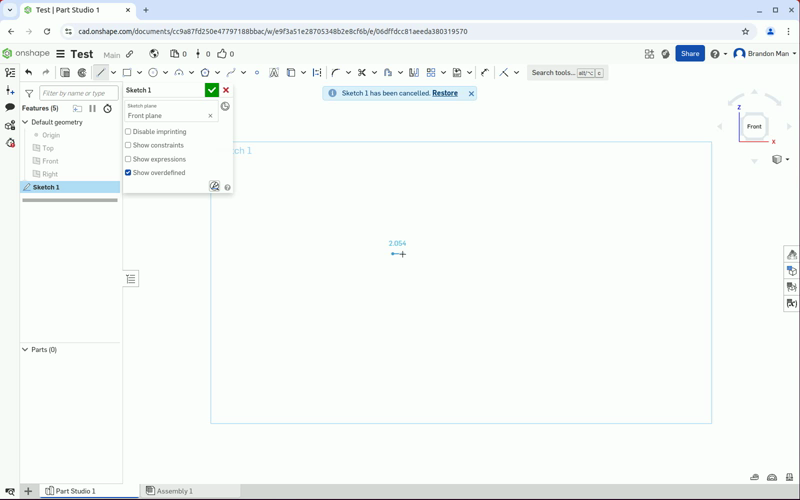
key_up(shift)
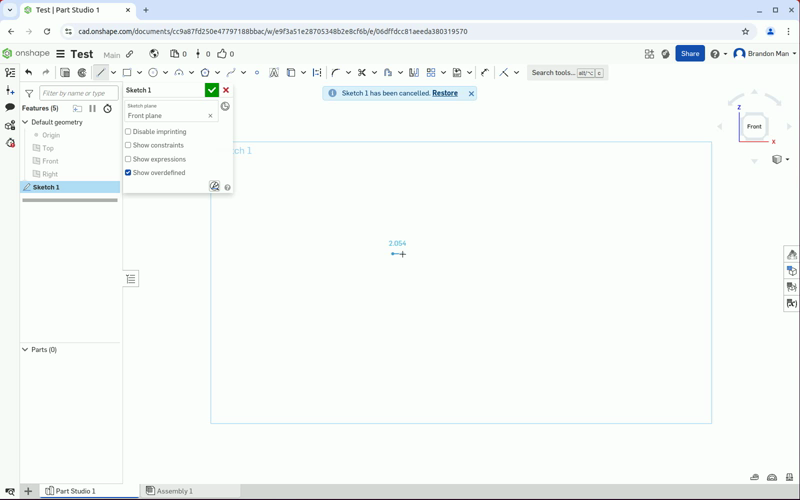
key_down(shift)
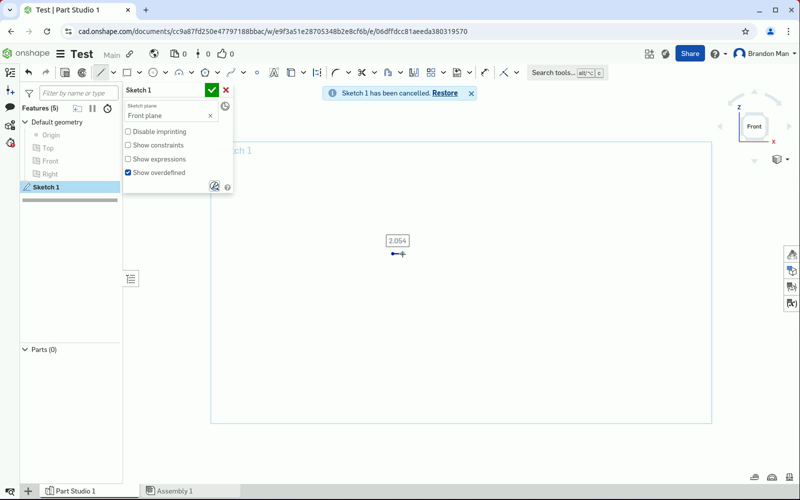
mouse_move(432, 253)
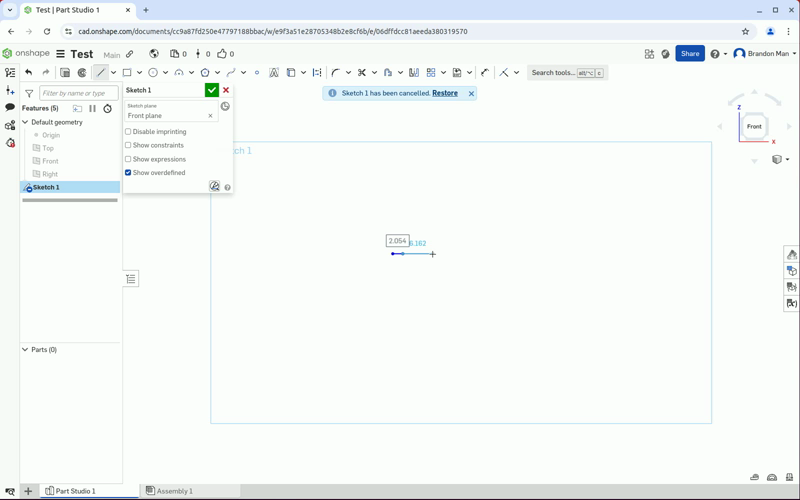
mouse_move(402, 240)
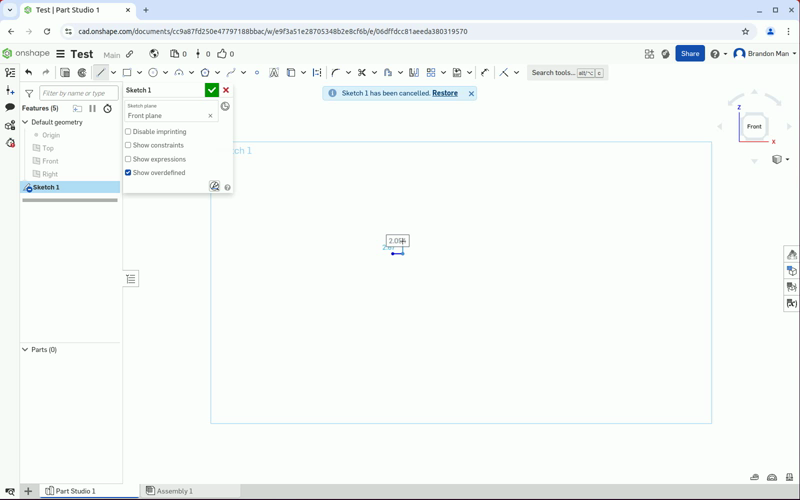
click(402, 240)
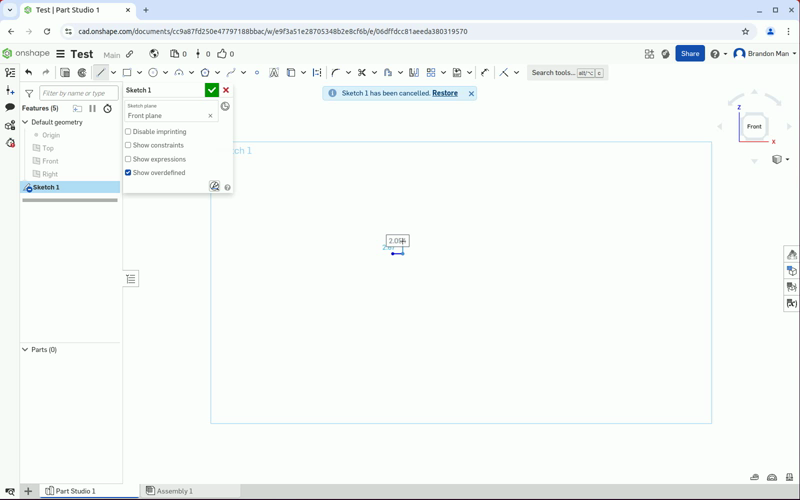
key_up(shift)
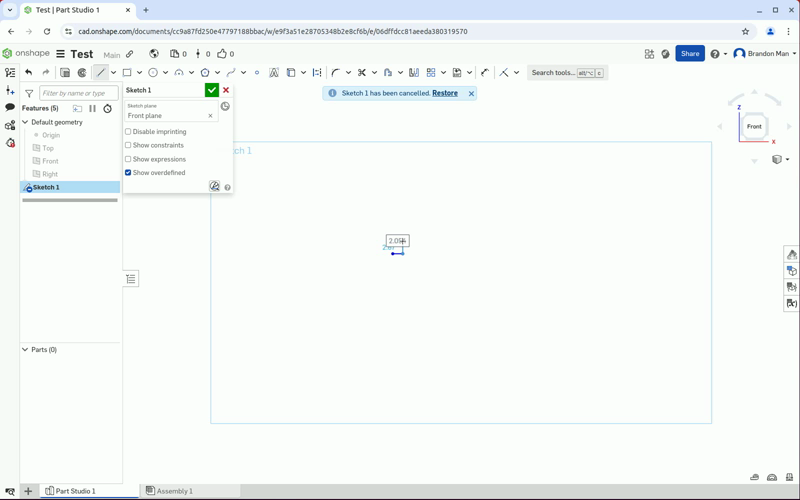
key_down(shift)
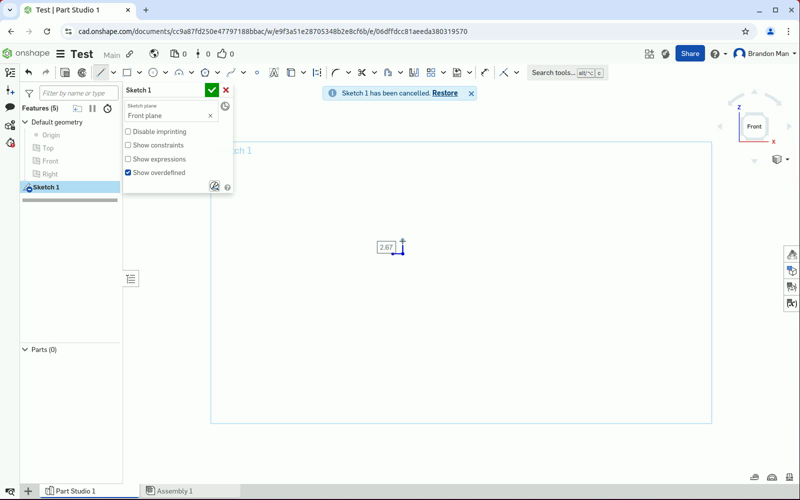
mouse_move(432, 240)
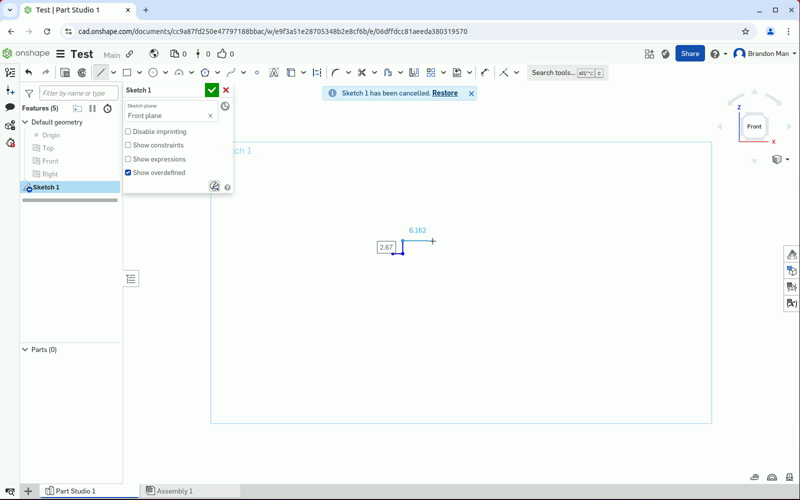
mouse_move(392, 240)
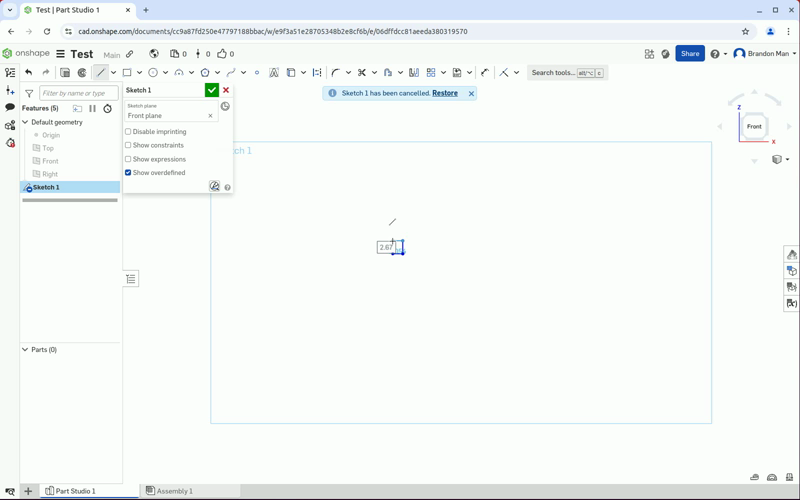
click(392, 240)
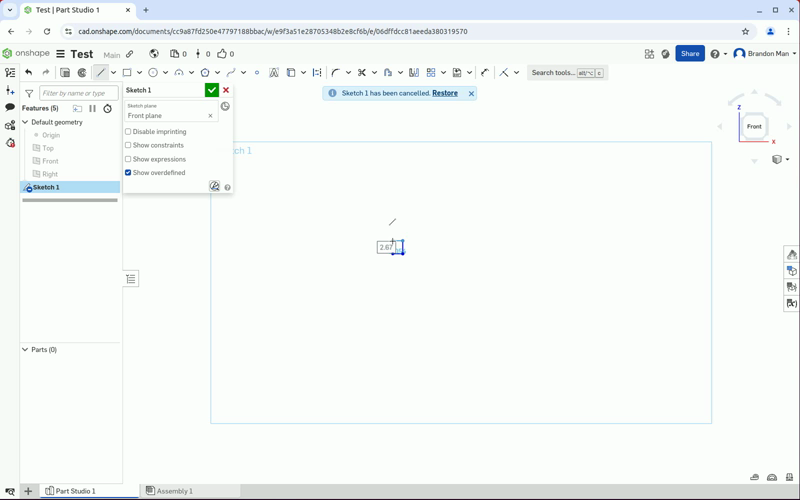
key_up(shift)
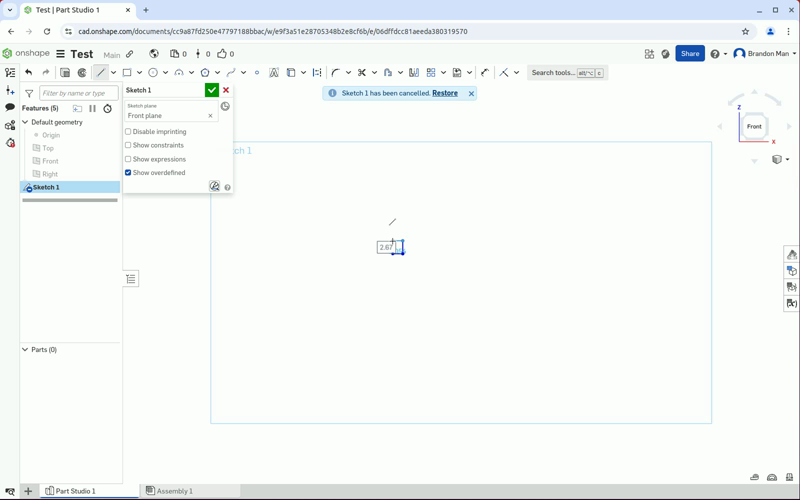
mouse_move(422, 240)
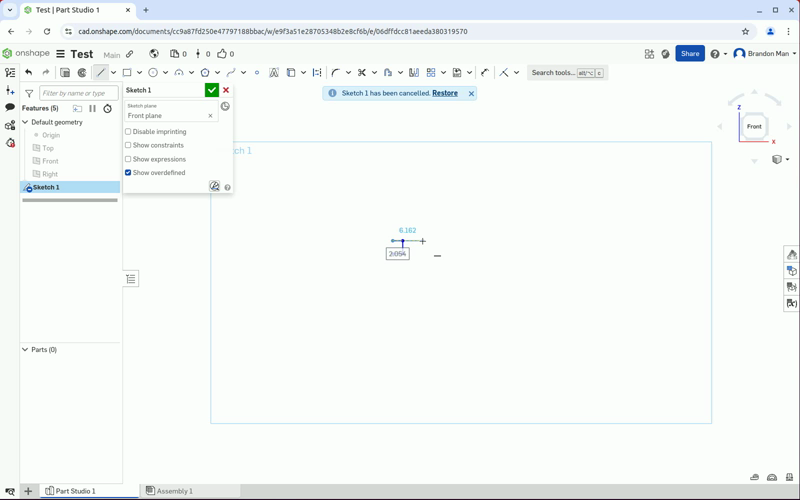
key_down(shift)
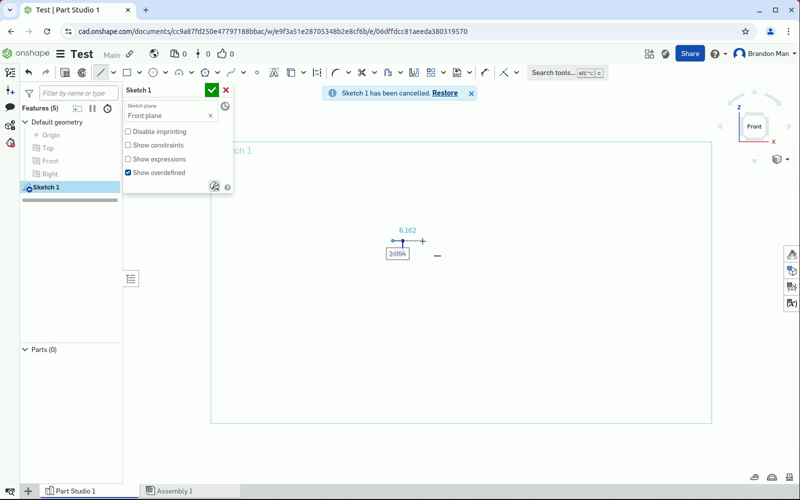
mouse_move(392, 253)
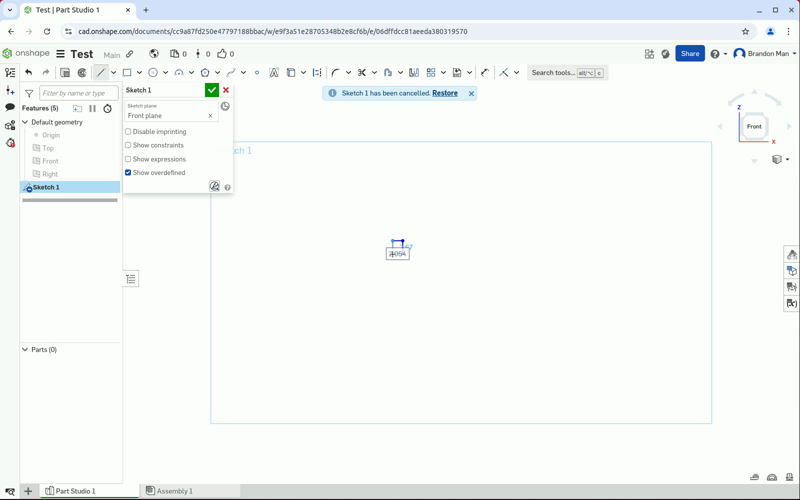
key_up(shift)
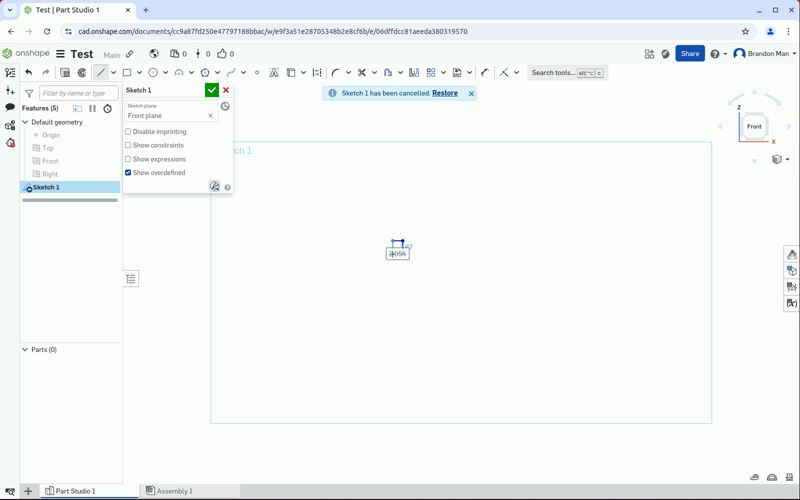
click(392, 253)
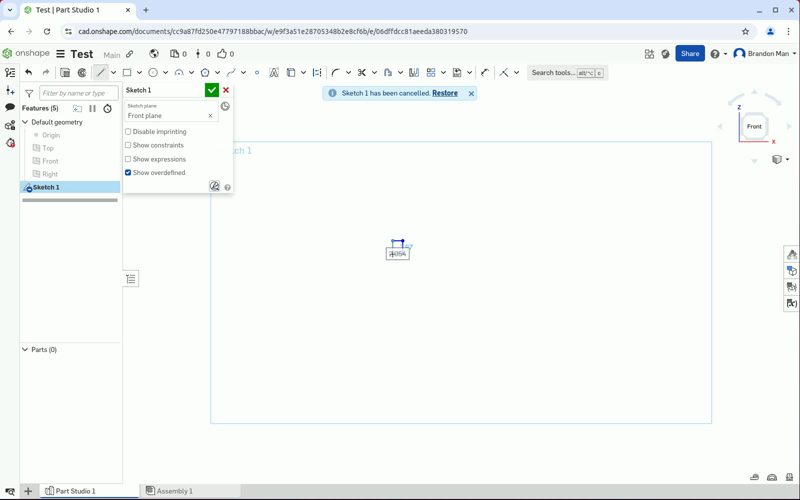
key(esc)
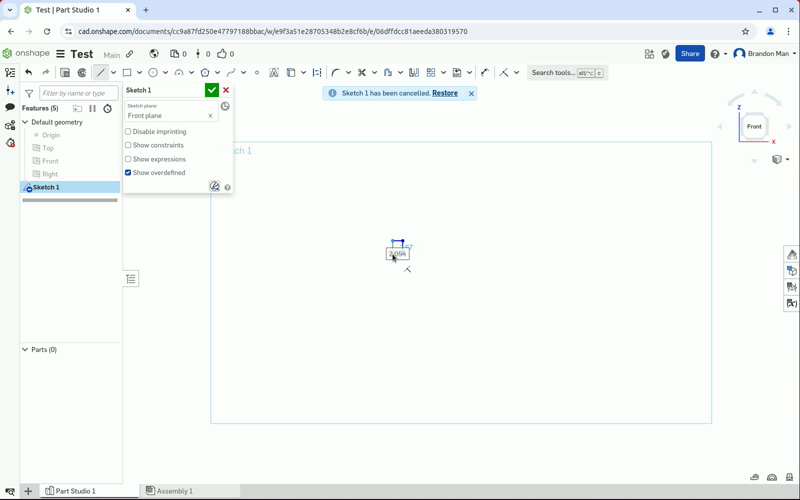
mouse_move(401, 243)
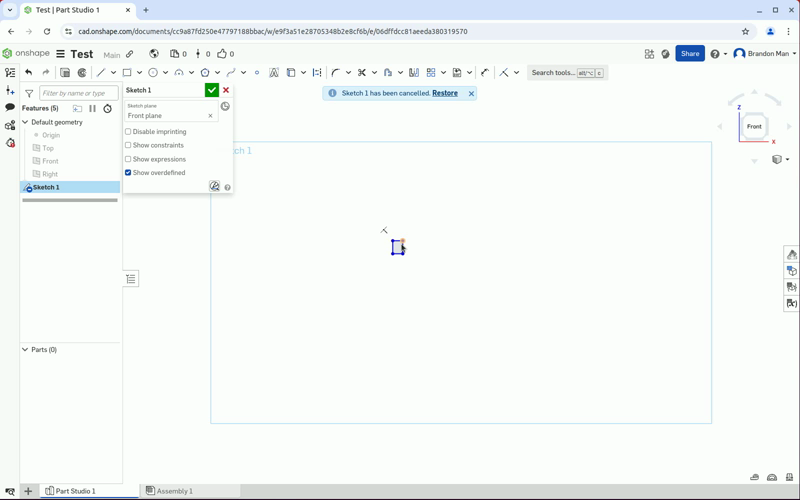
scroll(6)
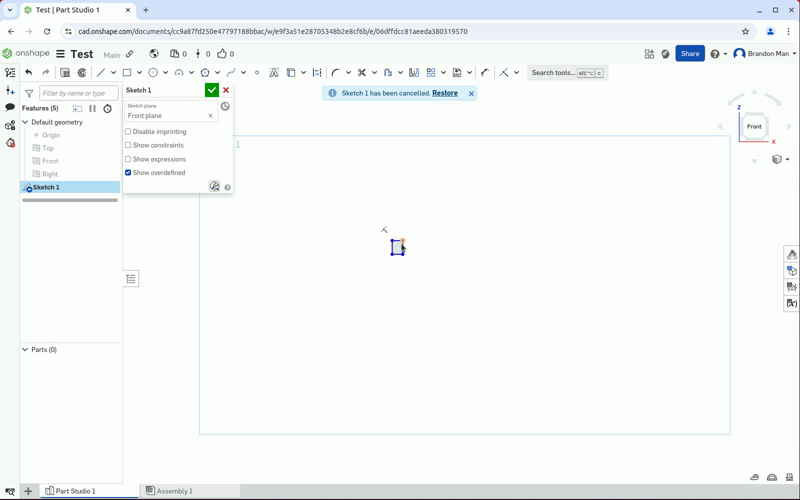
scroll(6)
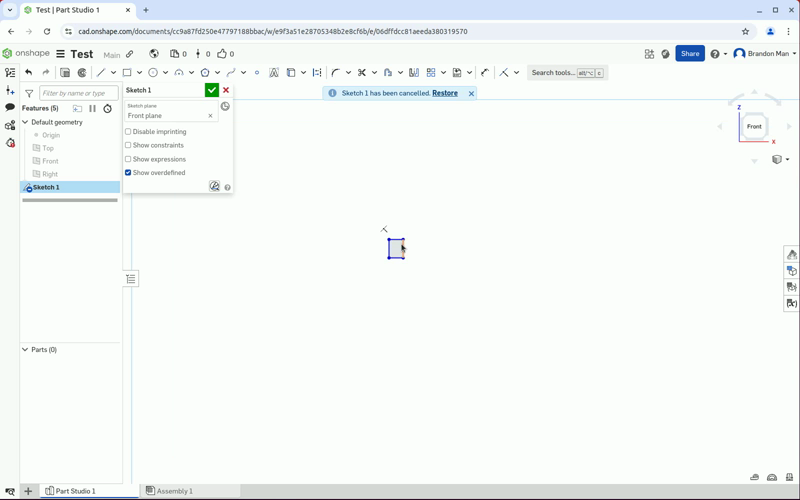
scroll(6)
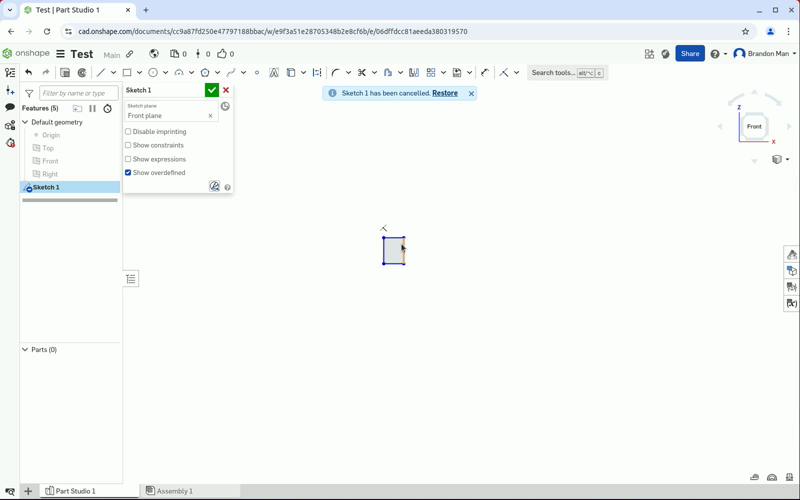
scroll(6)
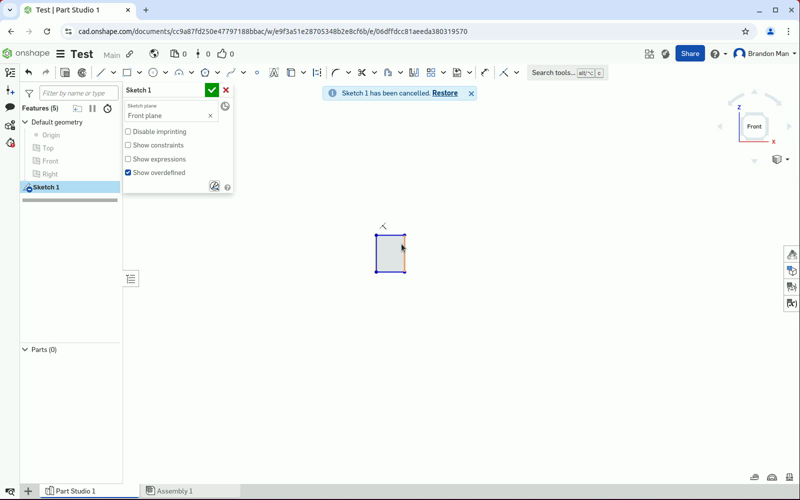
scroll(6)
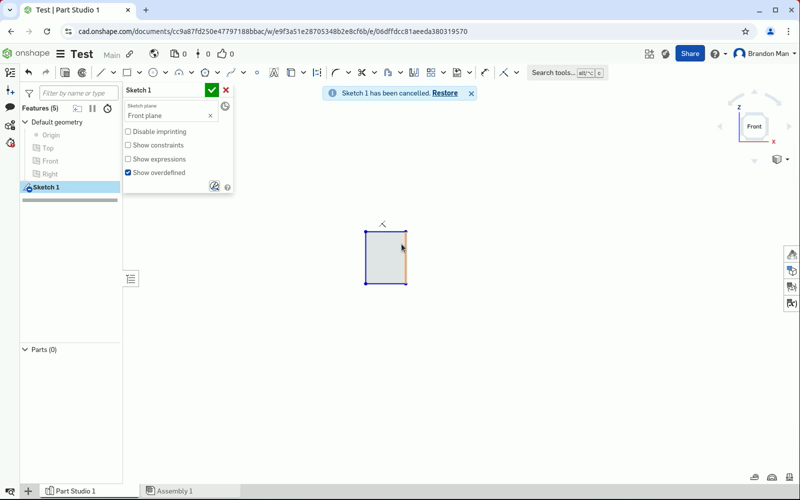
scroll(6)
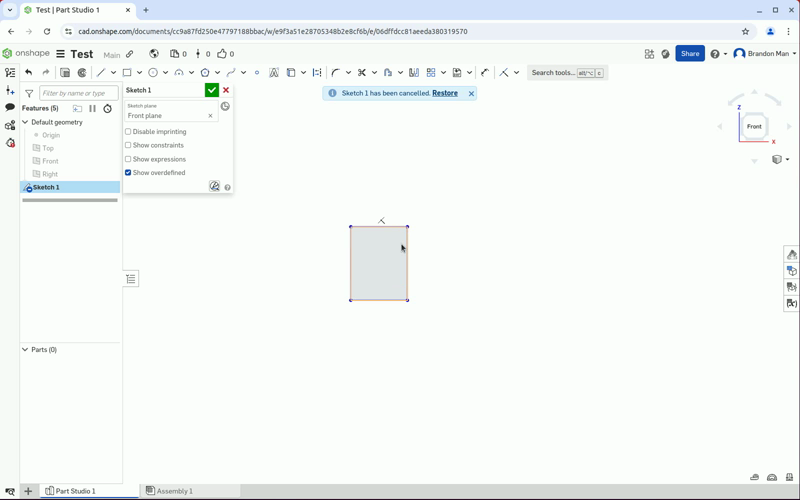
scroll(6)
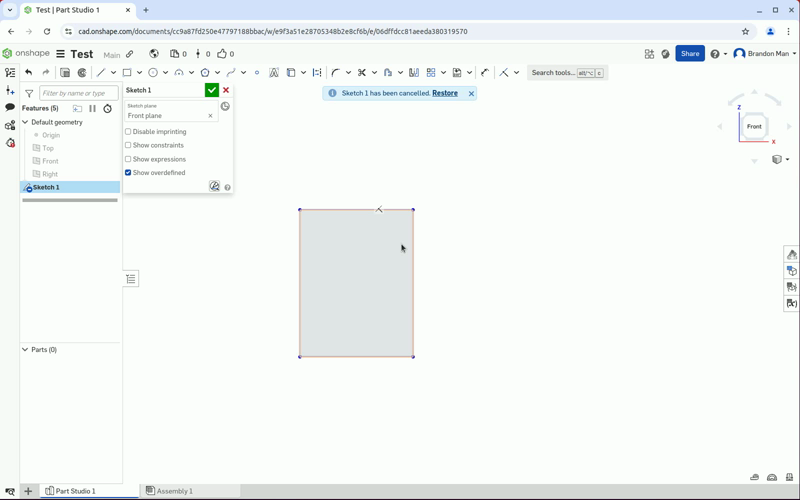
click(401, 243)
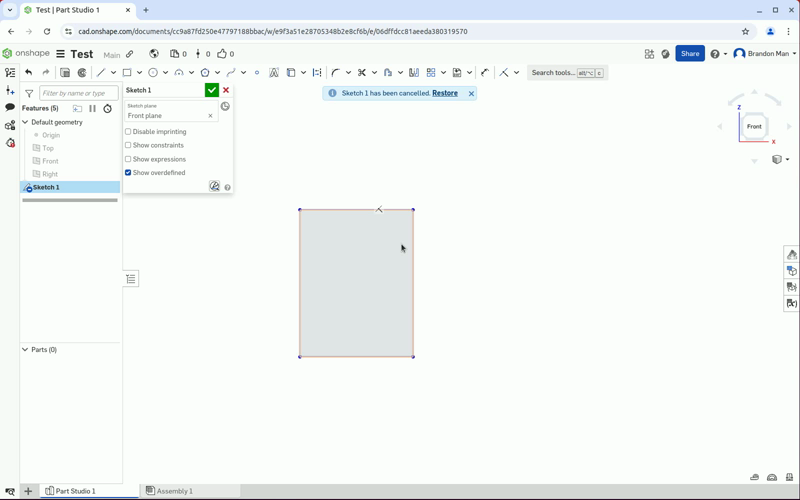
scroll(-6)
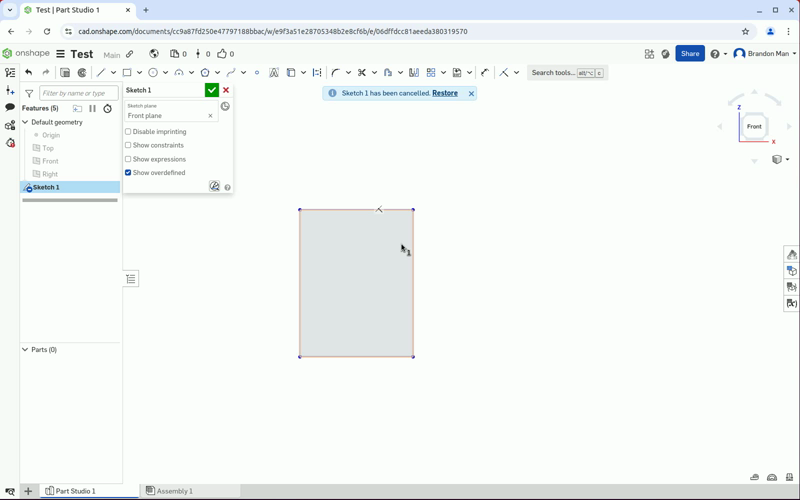
scroll(-6)
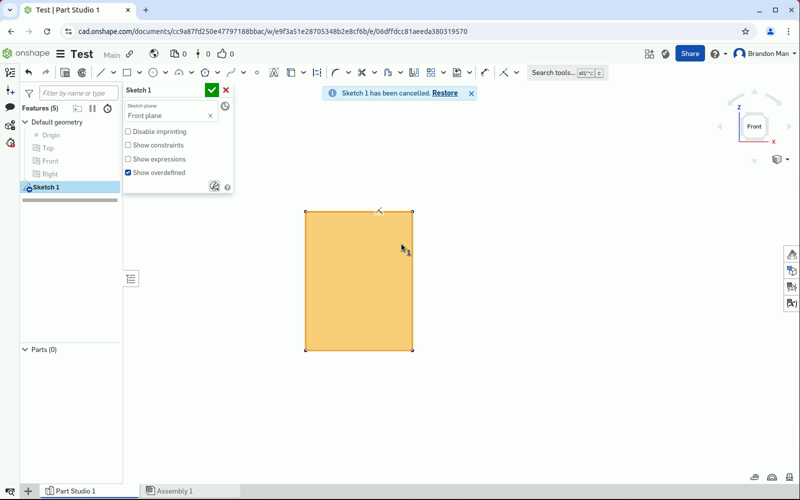
scroll(-6)
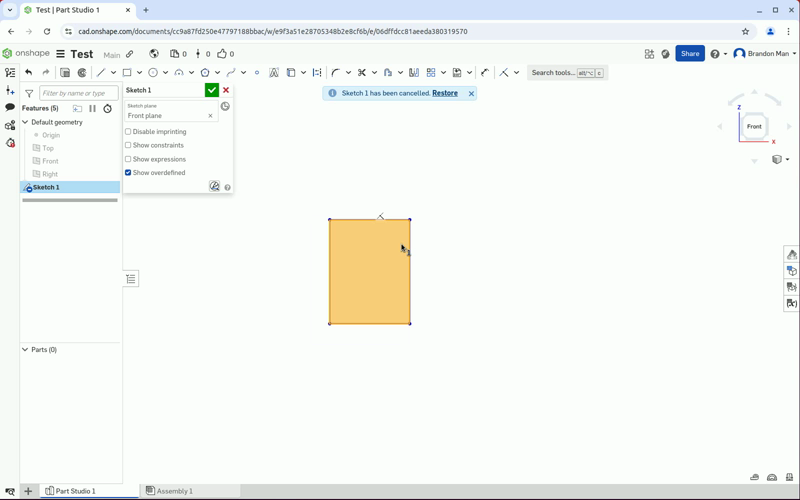
scroll(-6)
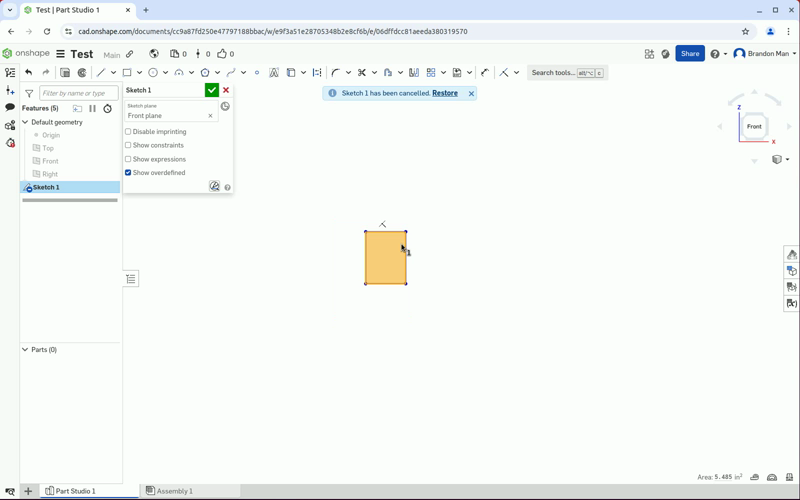
scroll(-6)
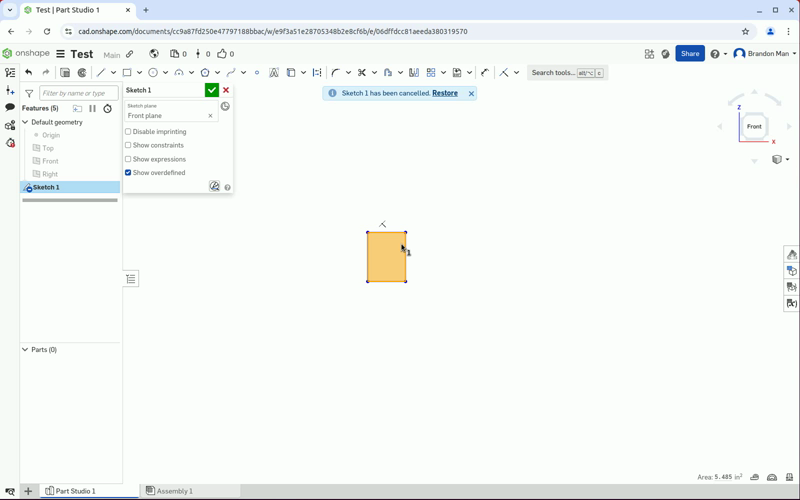
scroll(-6)
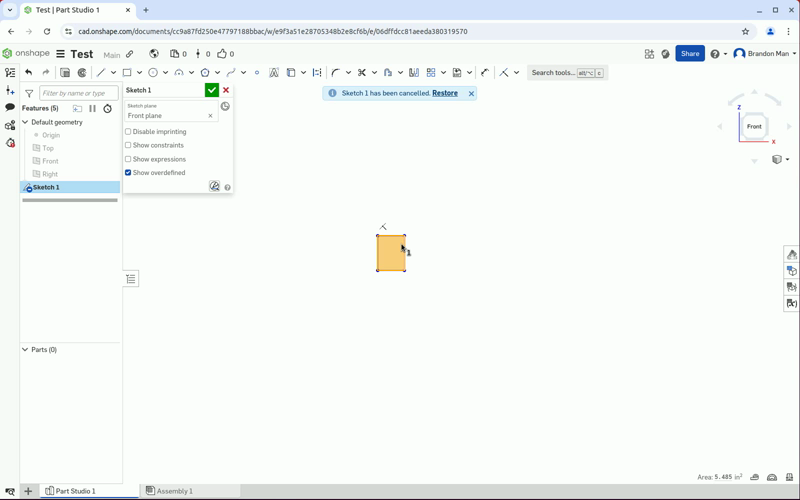
scroll(-6)
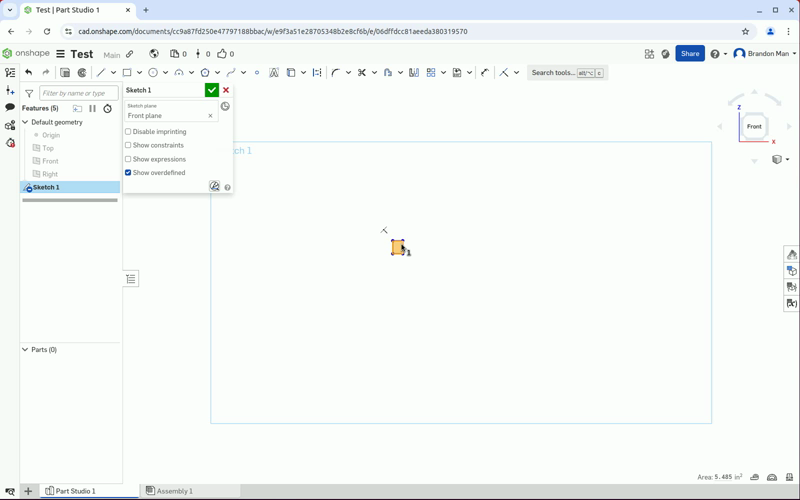
mouse_move(73, 352)
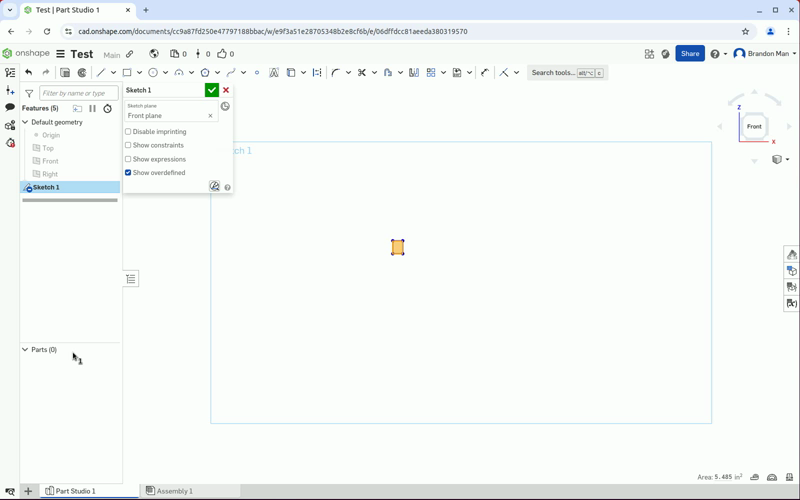
key(shift+y)
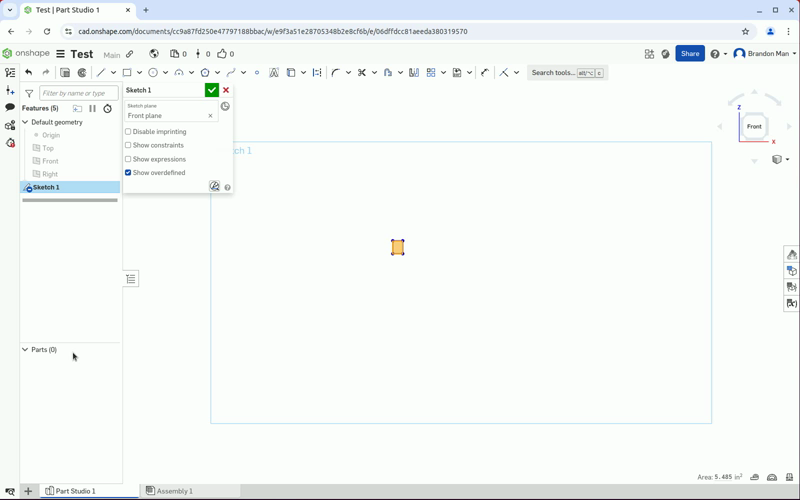
key(shift+e)
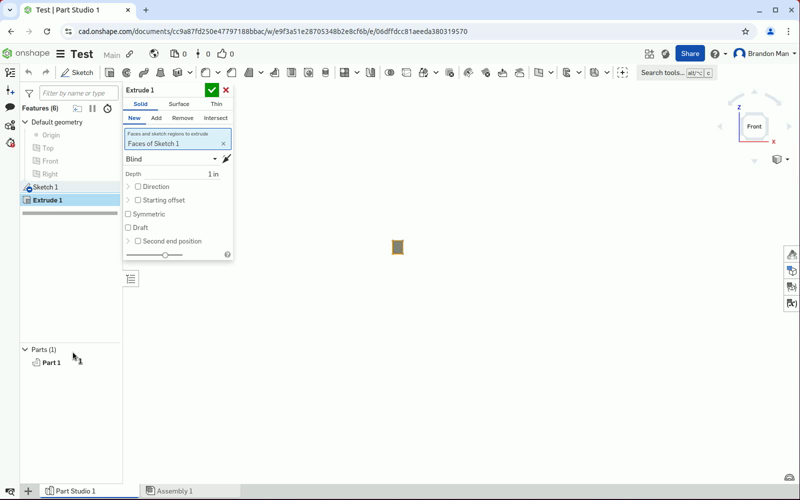
mouse_move(143, 106)
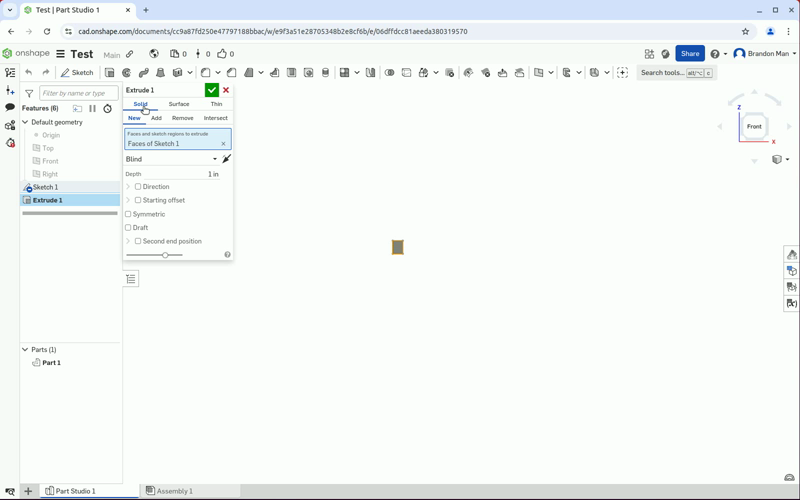
click(143, 106)
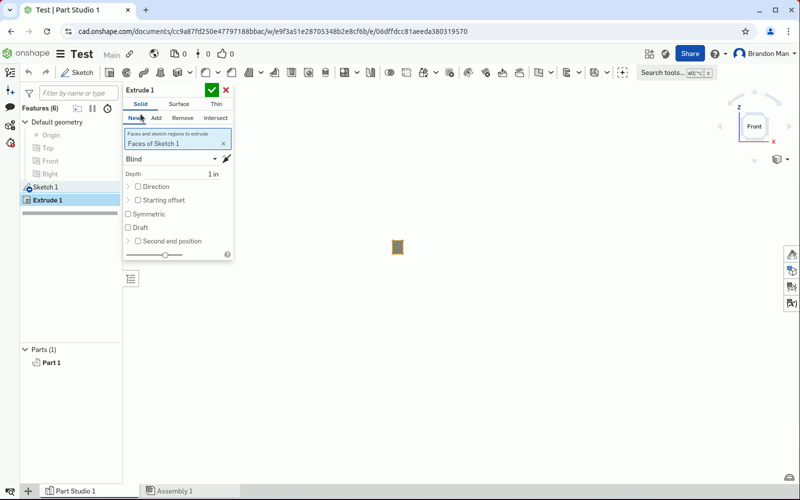
mouse_move(137, 120)
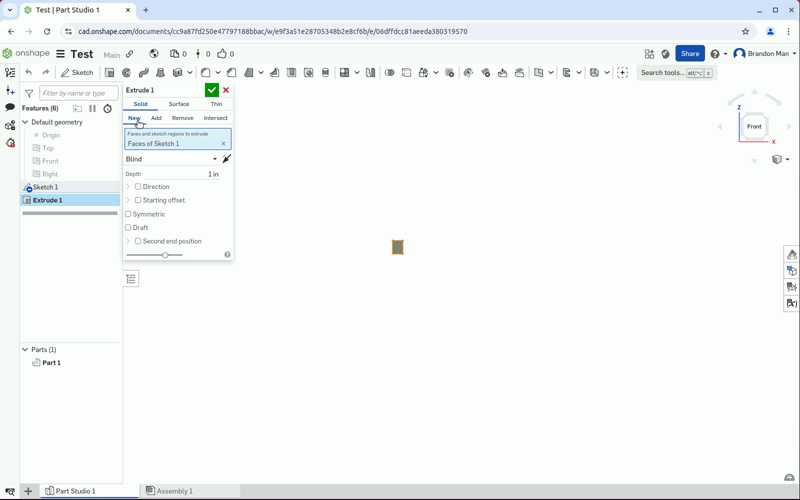
click(137, 120)
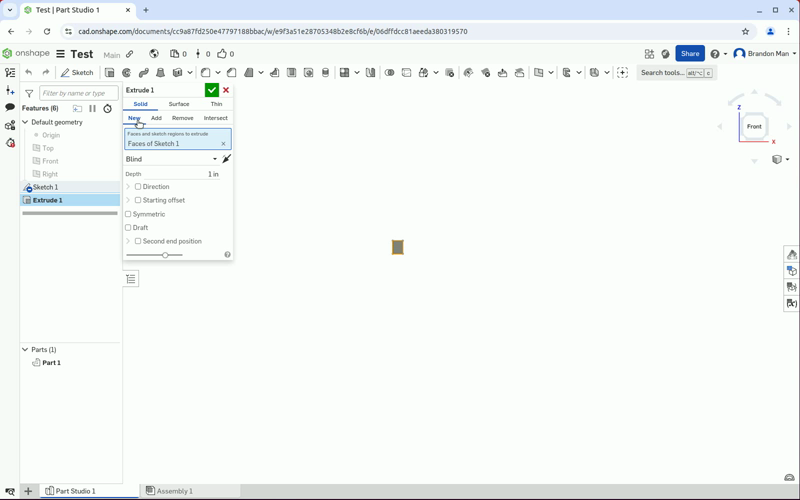
key(tab, 4)
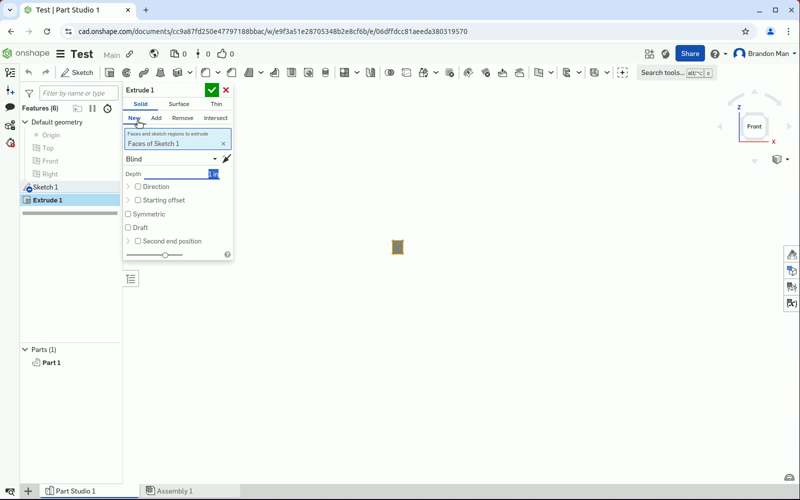
text(4.092)
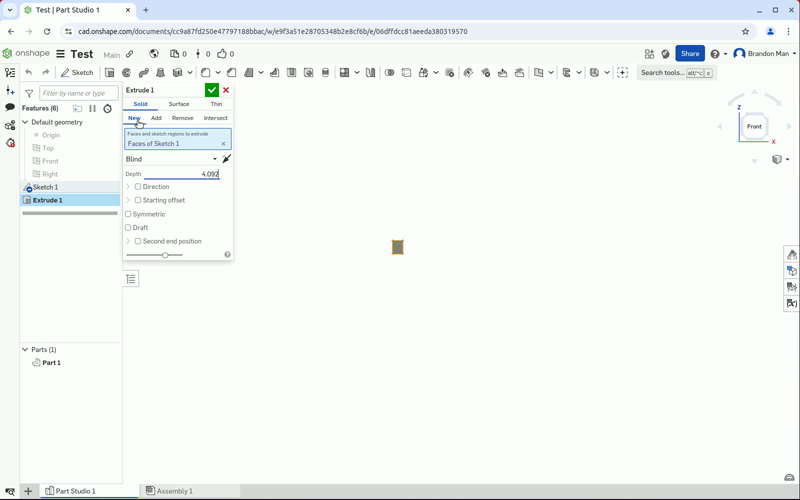
key(enter)
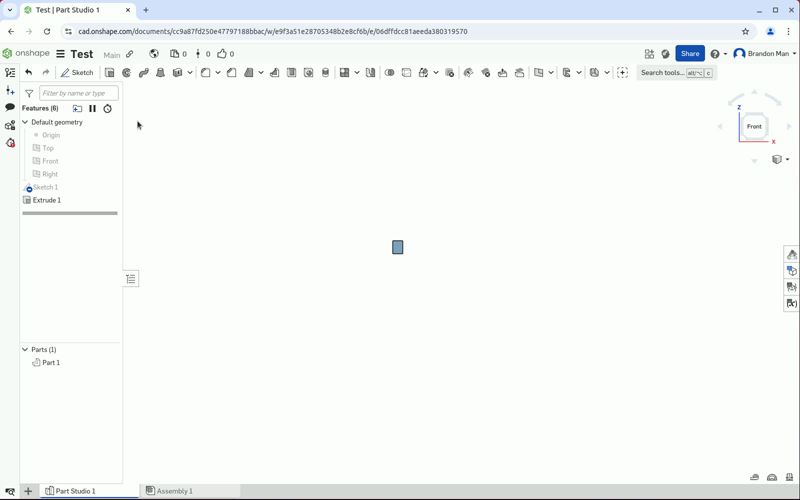
key(shift+h)
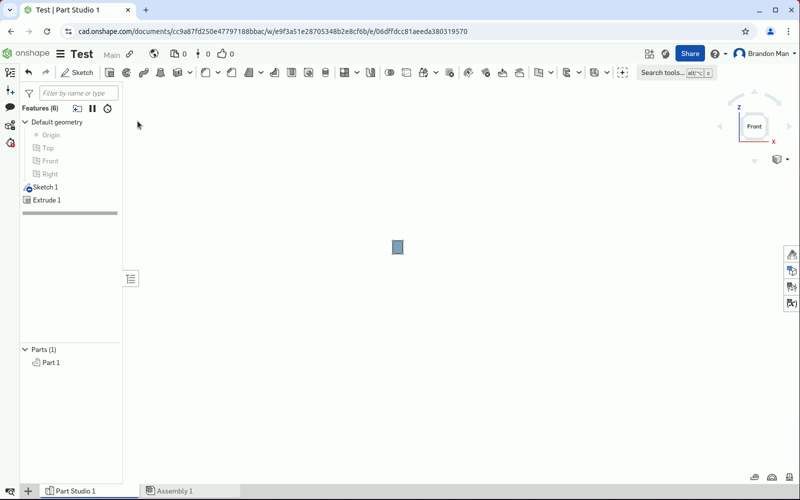
key(shift+h)
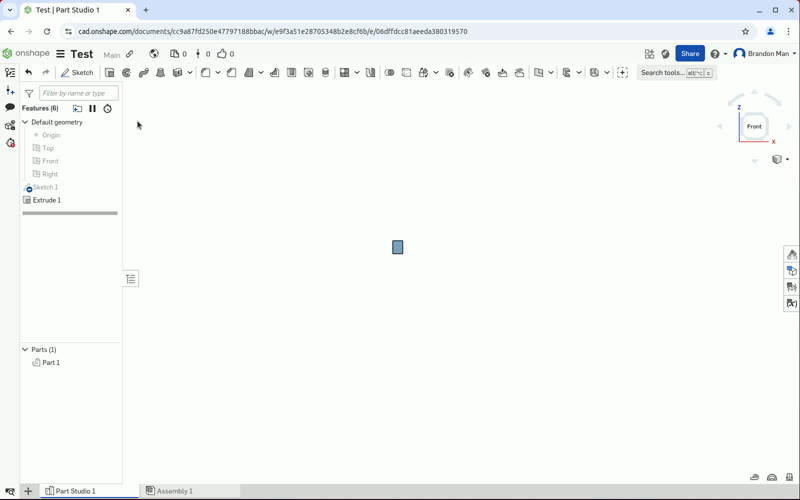
mouse_move(73, 189)
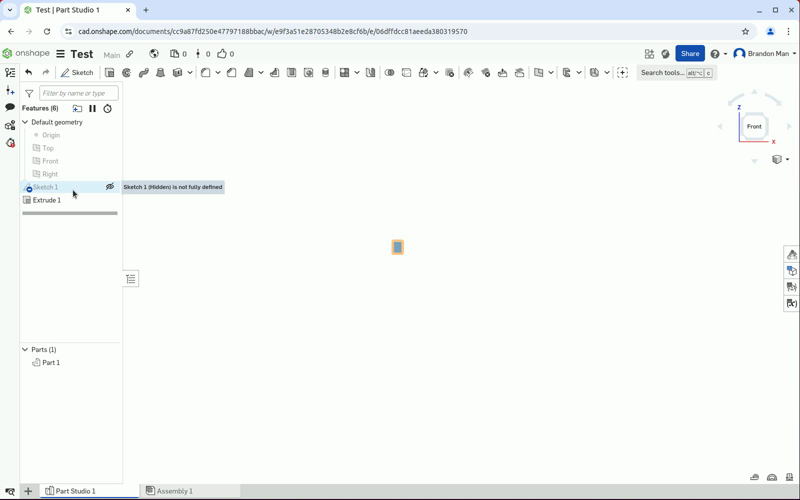
click(73, 189)
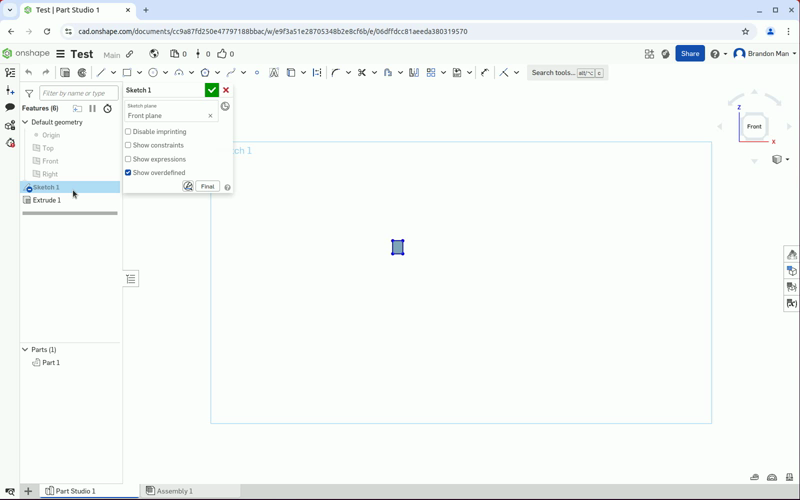
mouse_move(229, 92)
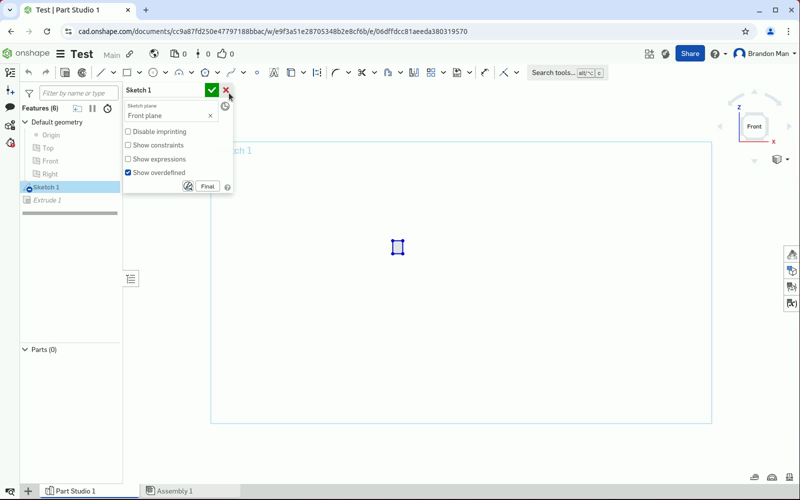
click(229, 92)
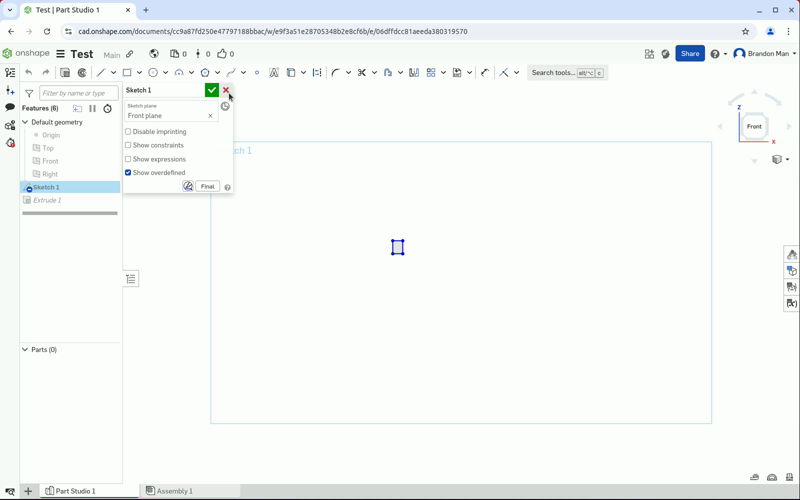
key(shift+s)
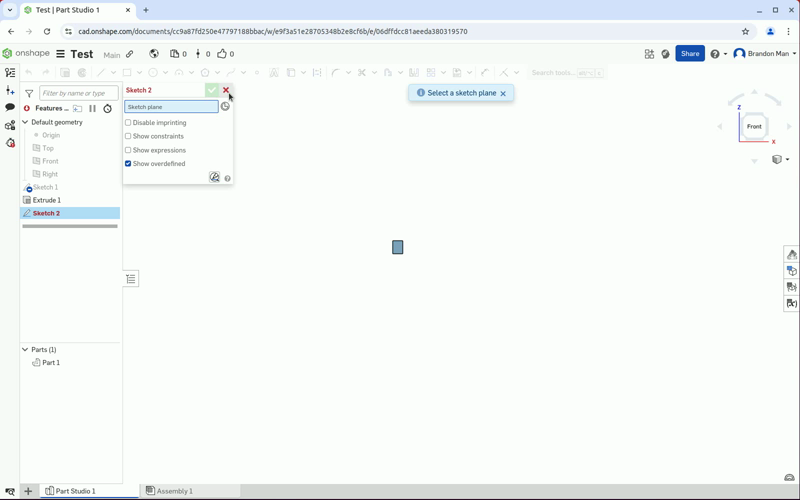
mouse_move(73, 163)
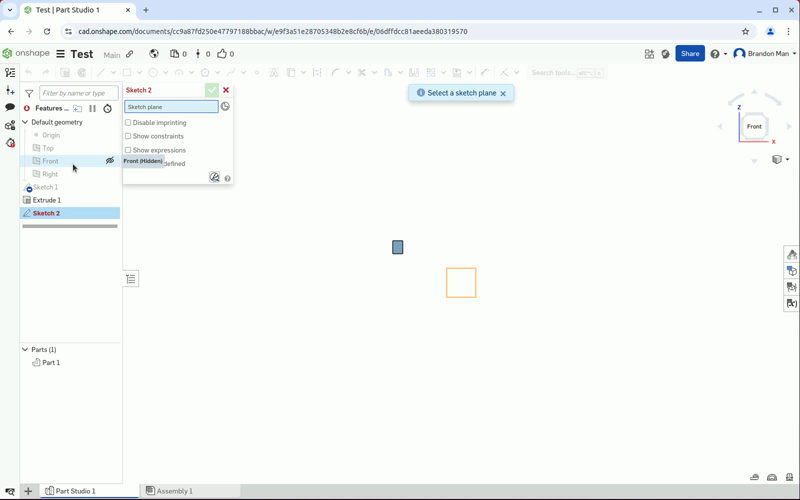
click(73, 163)
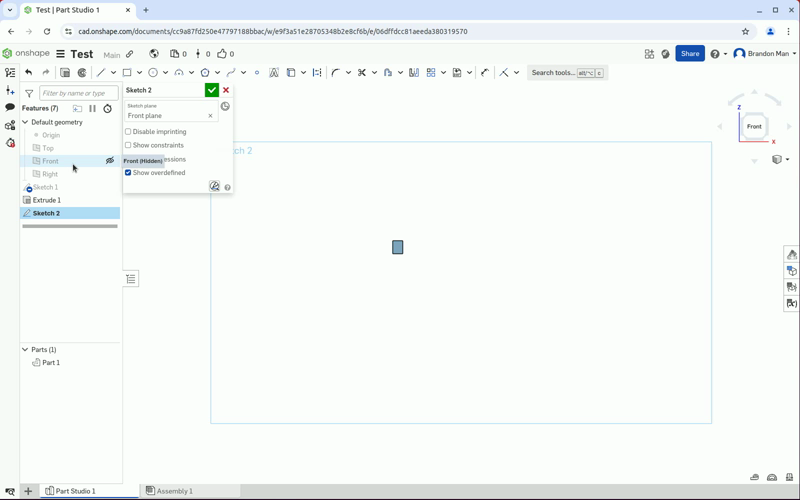
mouse_move(73, 352)
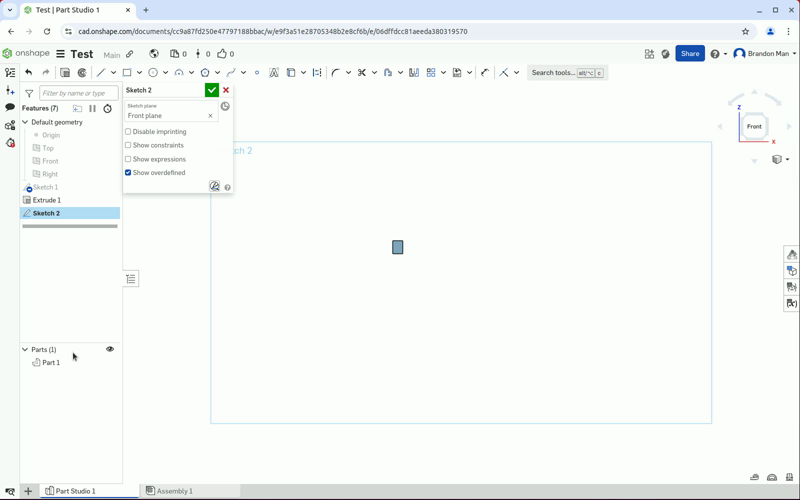
key(y)
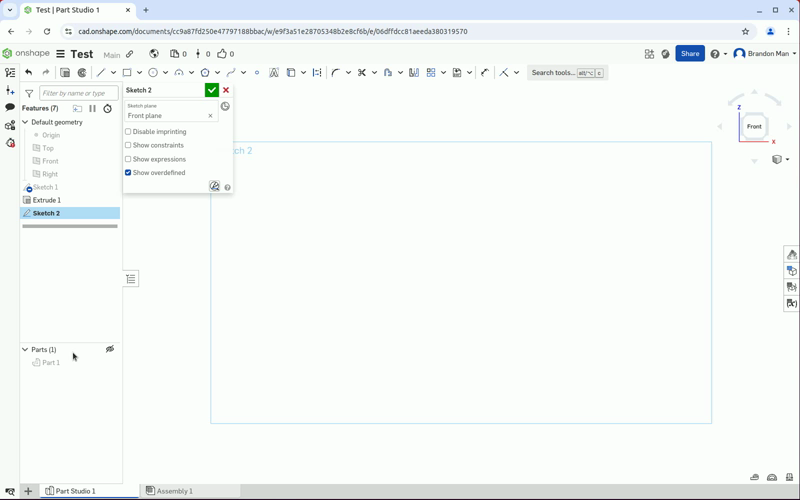
key(l)
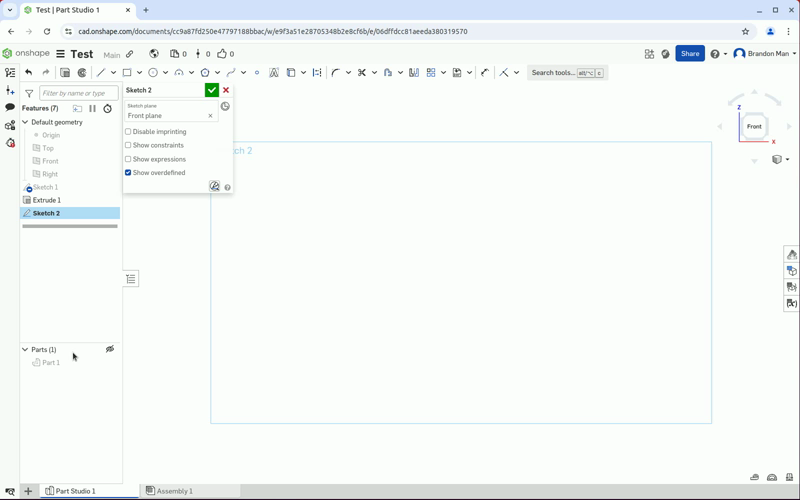
key_down(shift)
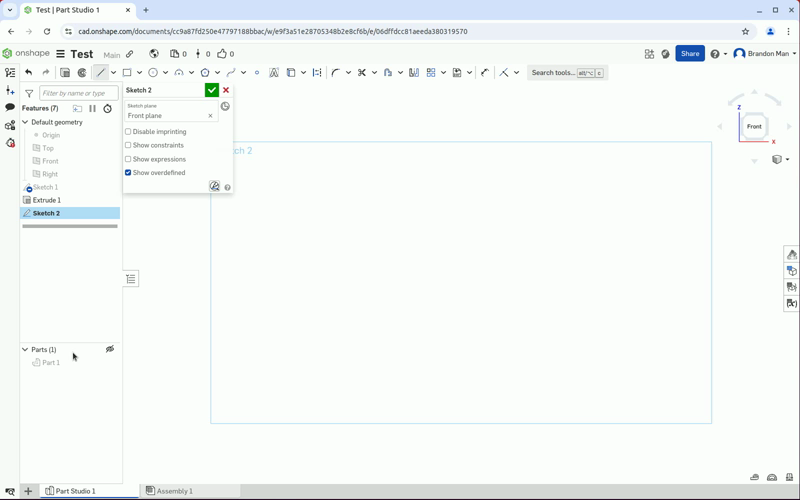
mouse_move(348, 298)
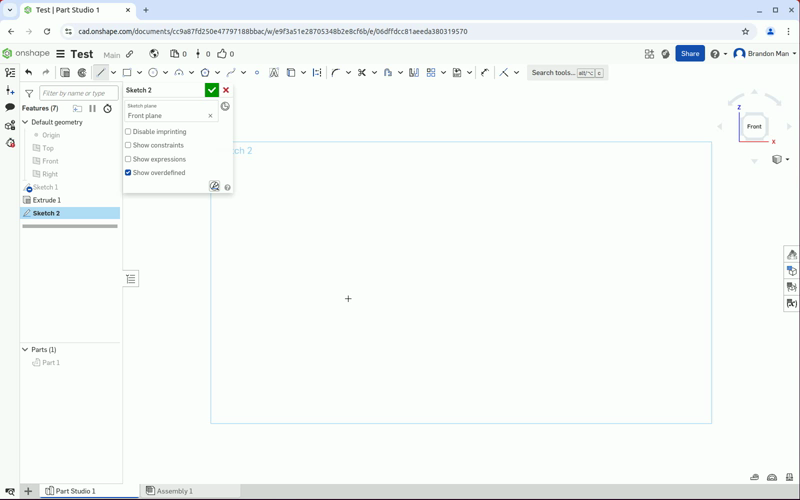
click(348, 298)
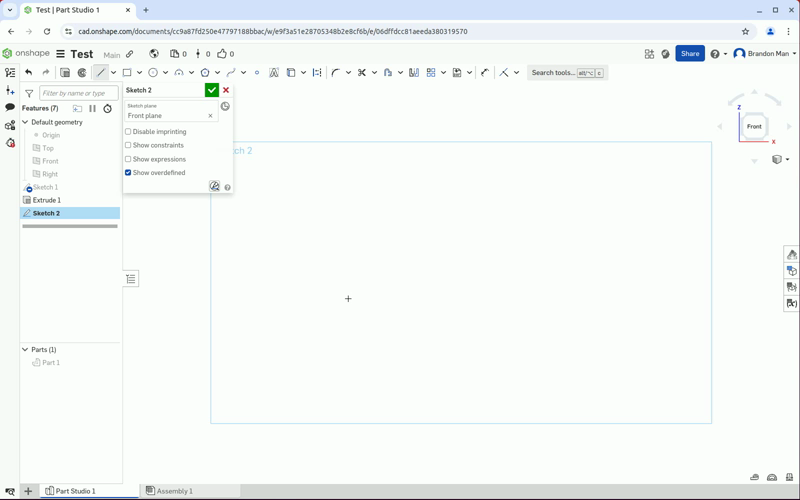
key_up(shift)
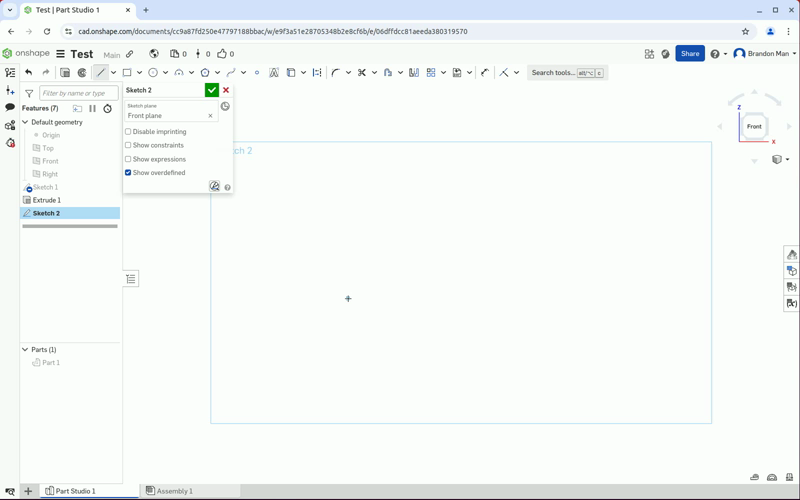
key_down(shift)
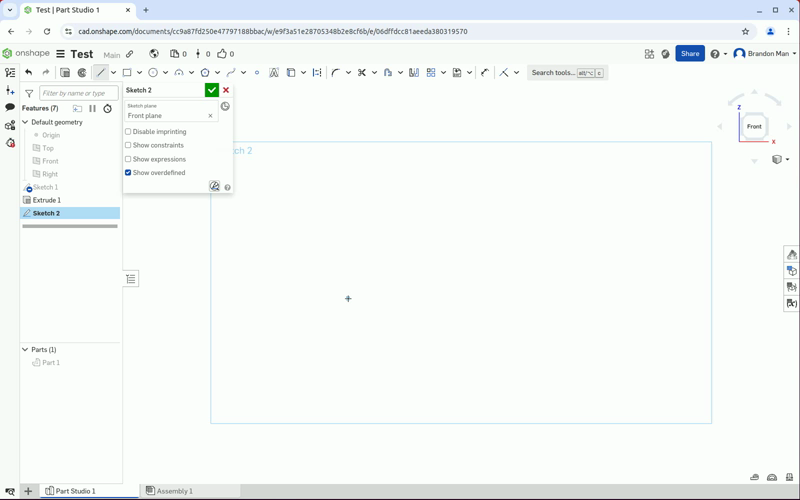
mouse_move(378, 298)
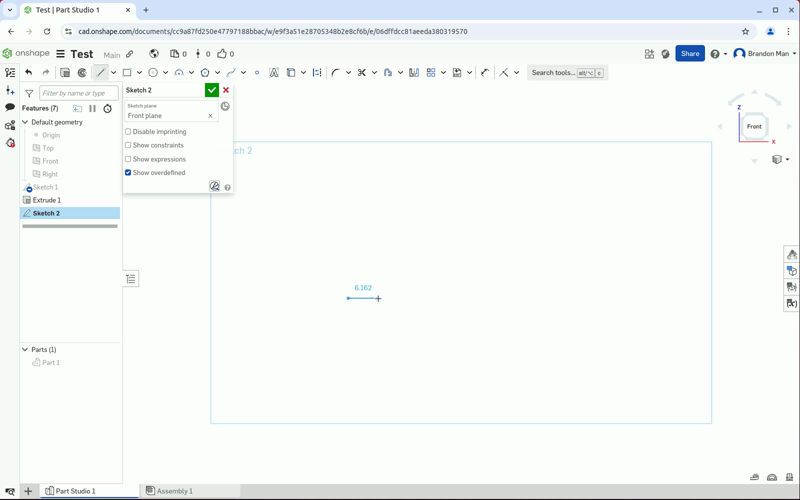
mouse_move(364, 298)
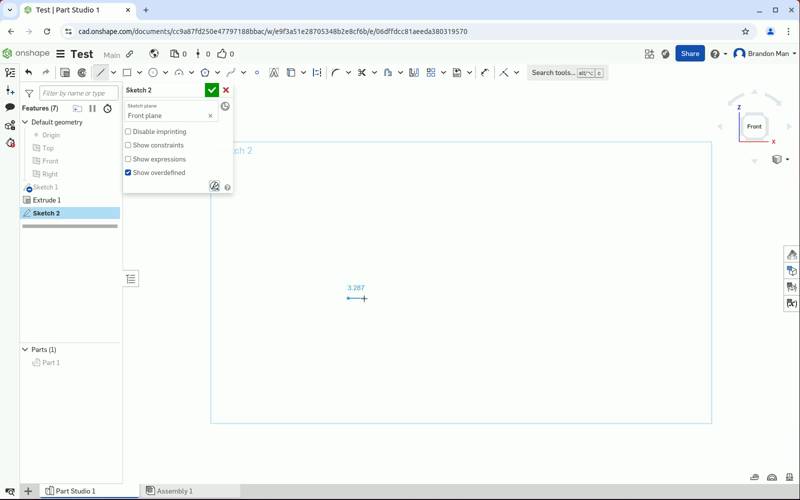
click(364, 298)
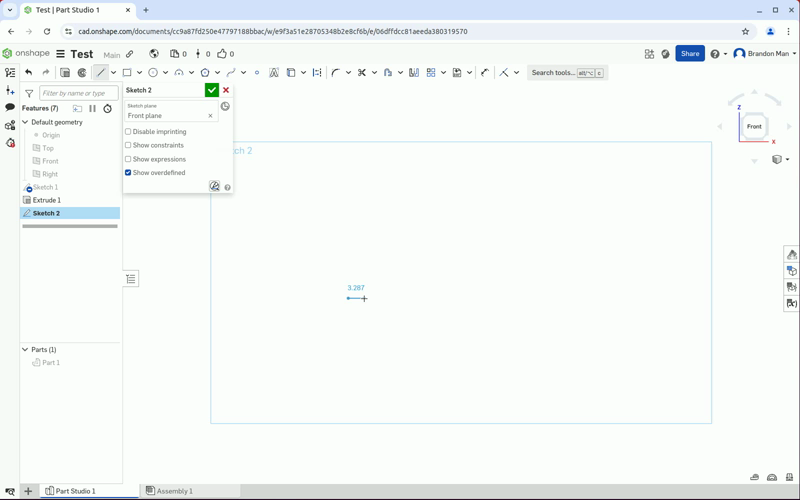
key_up(shift)
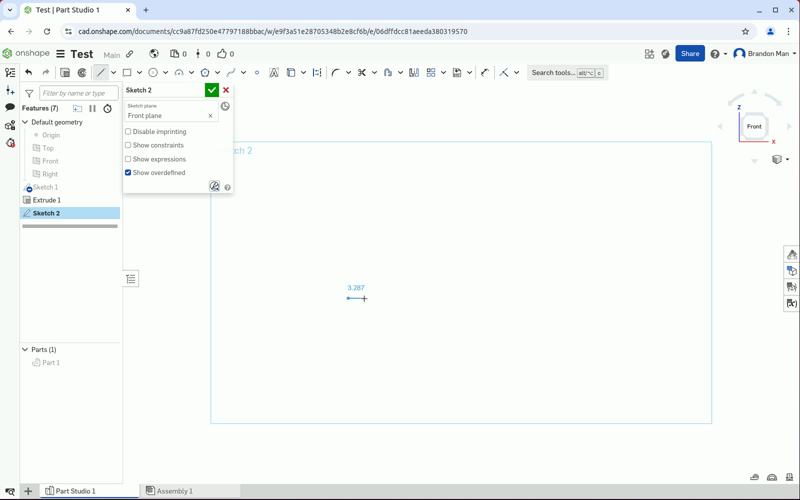
key_down(shift)
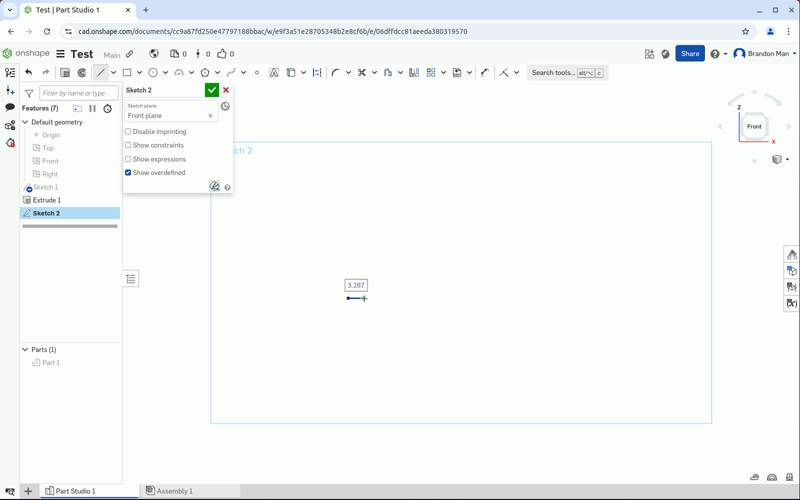
mouse_move(394, 298)
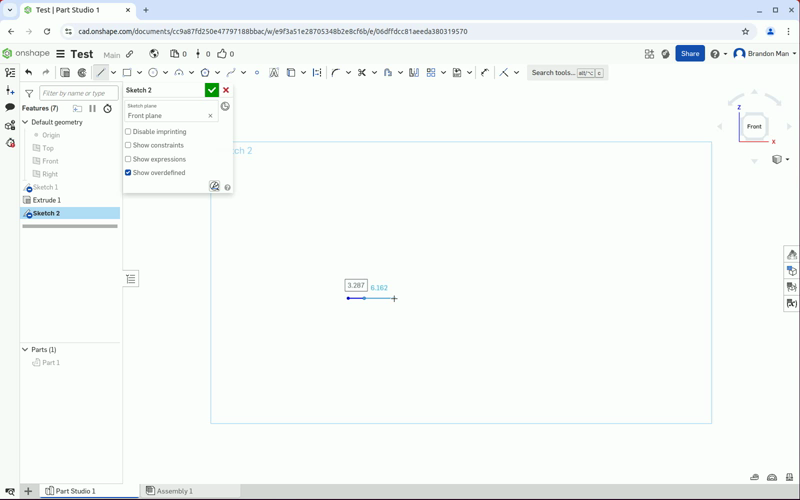
mouse_move(364, 277)
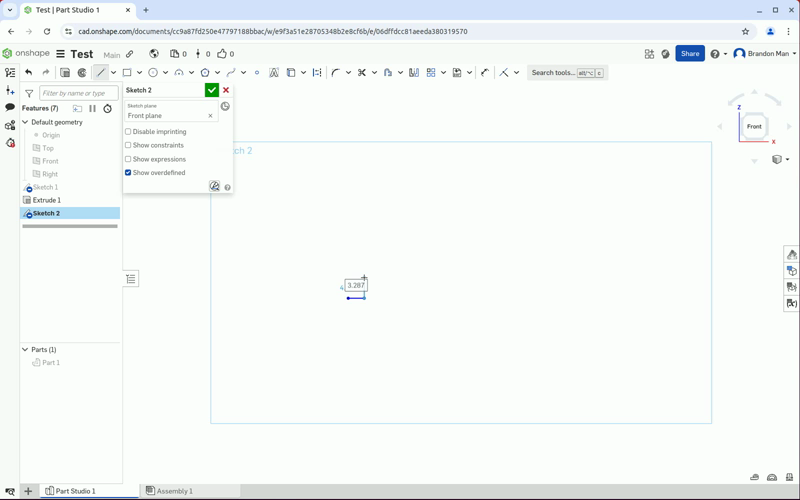
click(364, 277)
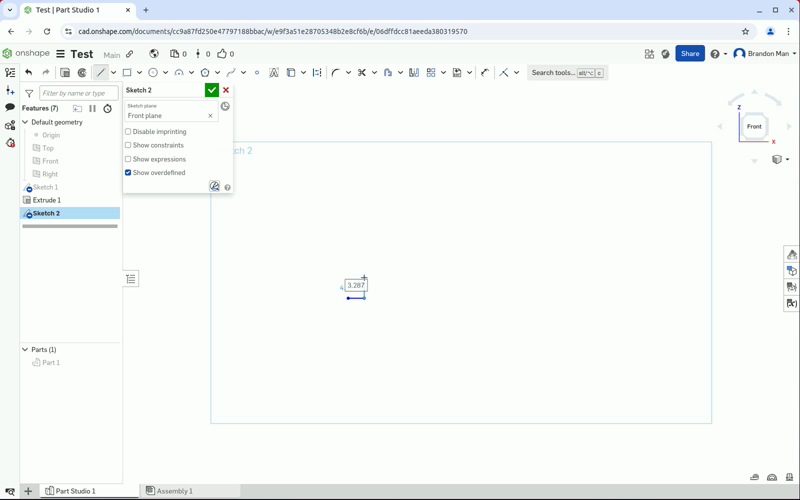
key_up(shift)
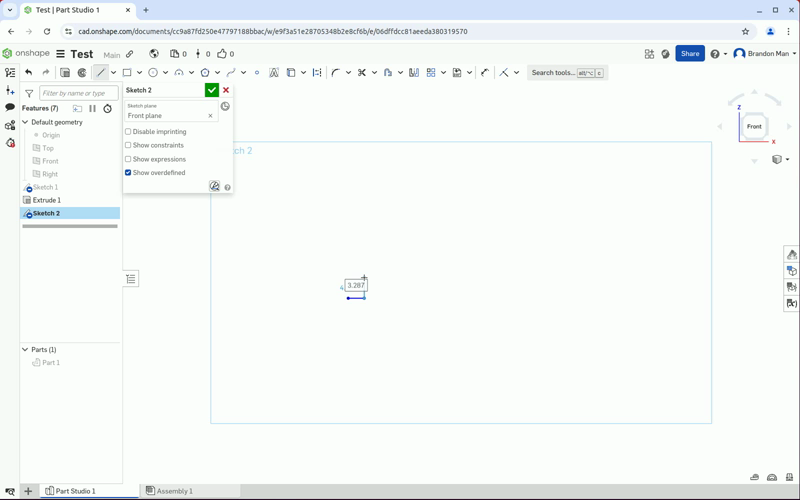
key_down(shift)
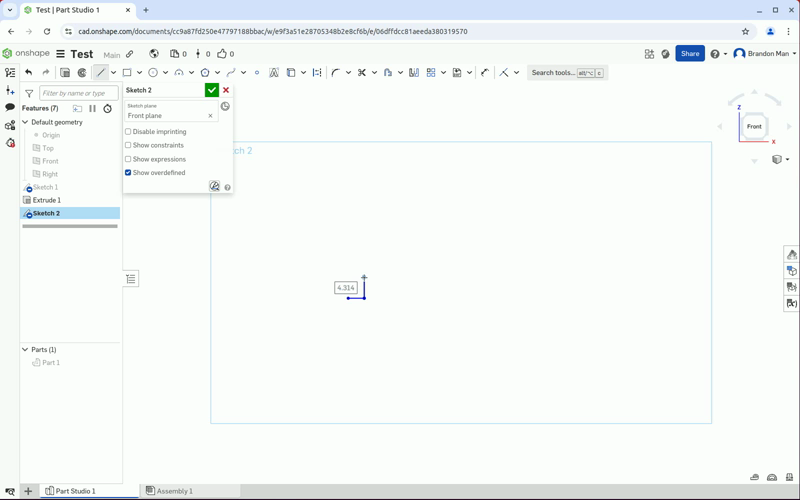
mouse_move(394, 277)
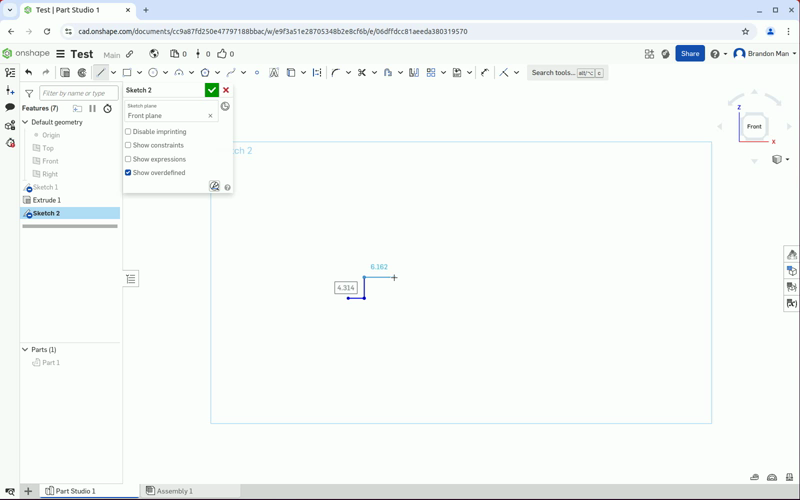
mouse_move(348, 277)
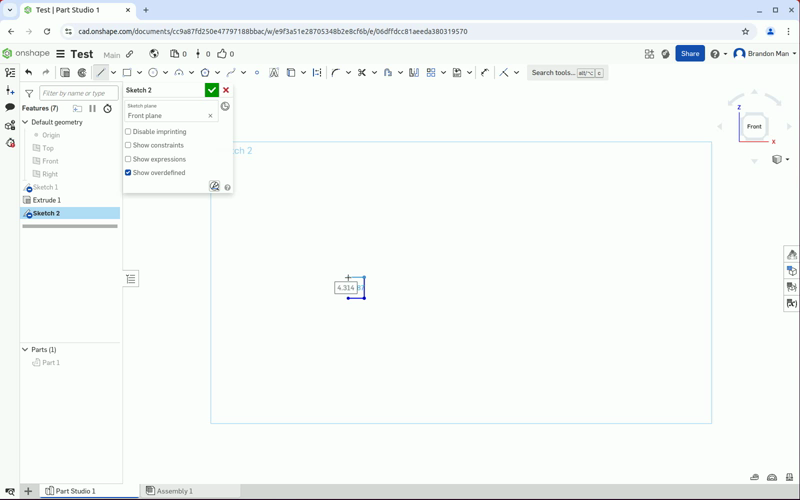
click(348, 277)
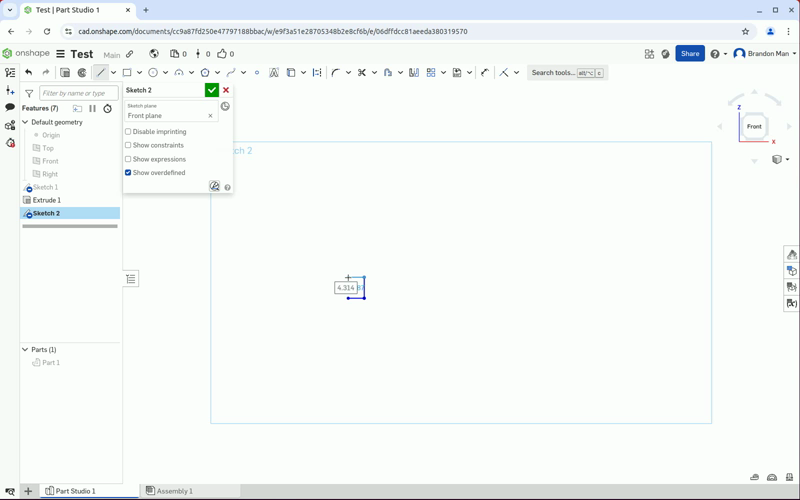
key_up(shift)
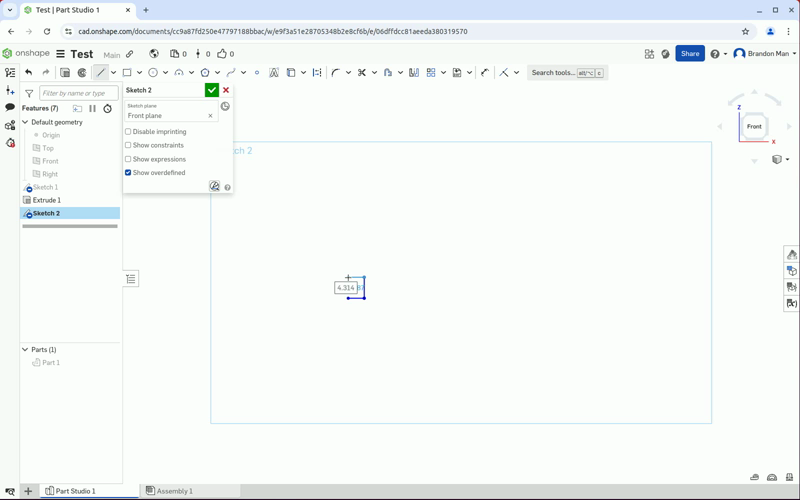
mouse_move(378, 277)
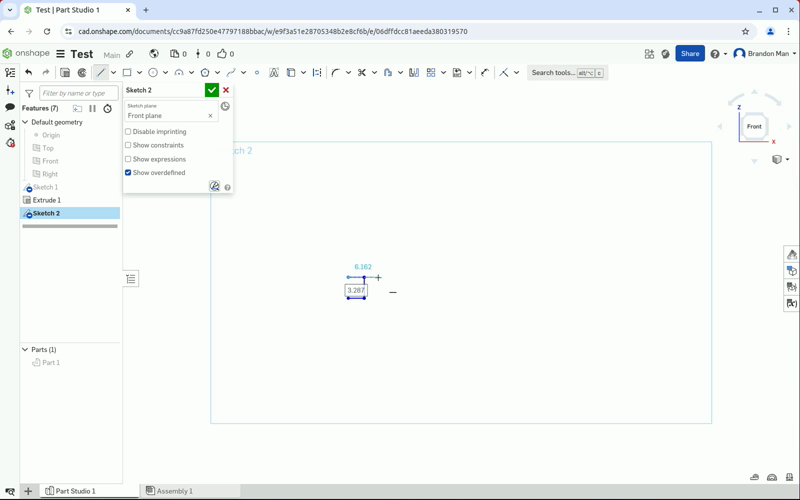
key_down(shift)
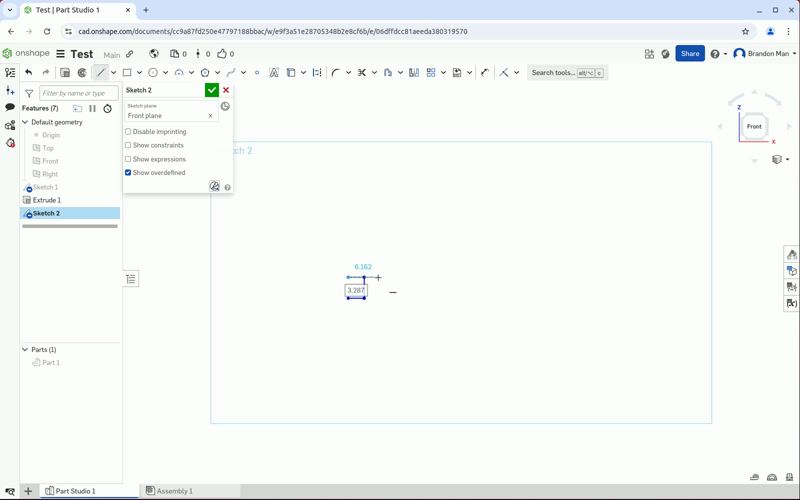
mouse_move(348, 298)
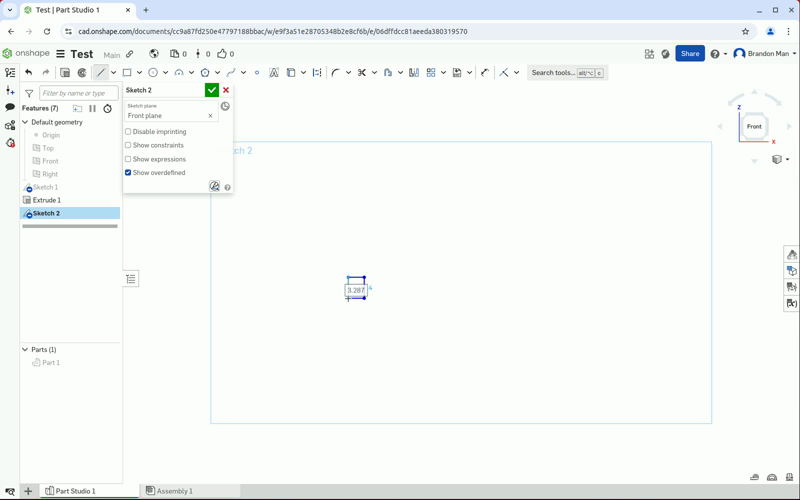
key_up(shift)
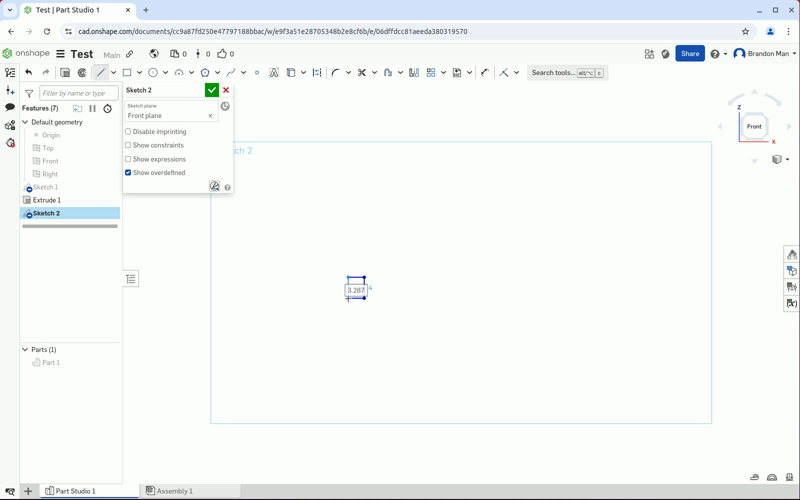
click(348, 298)
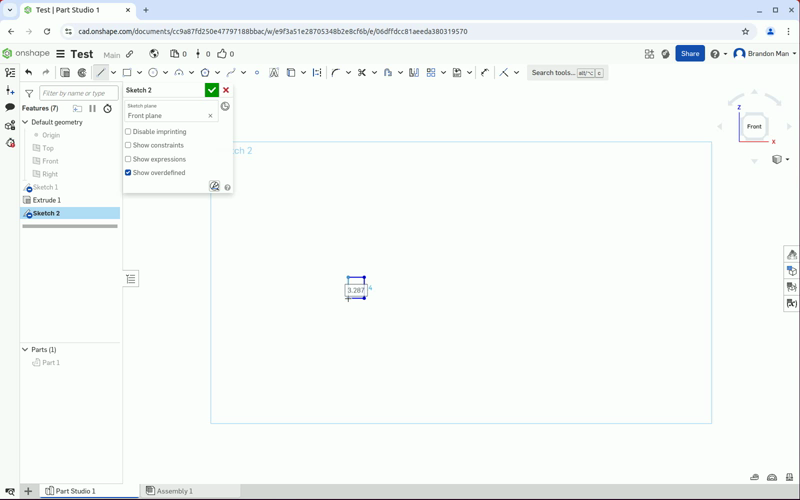
key(esc)
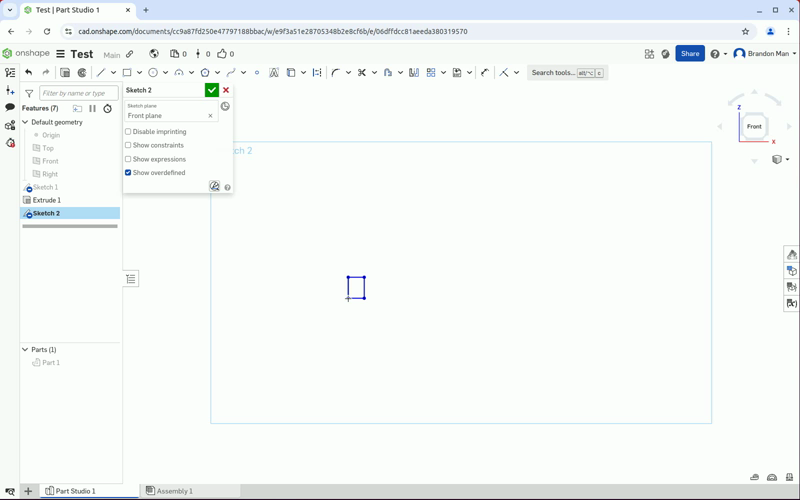
mouse_move(359, 282)
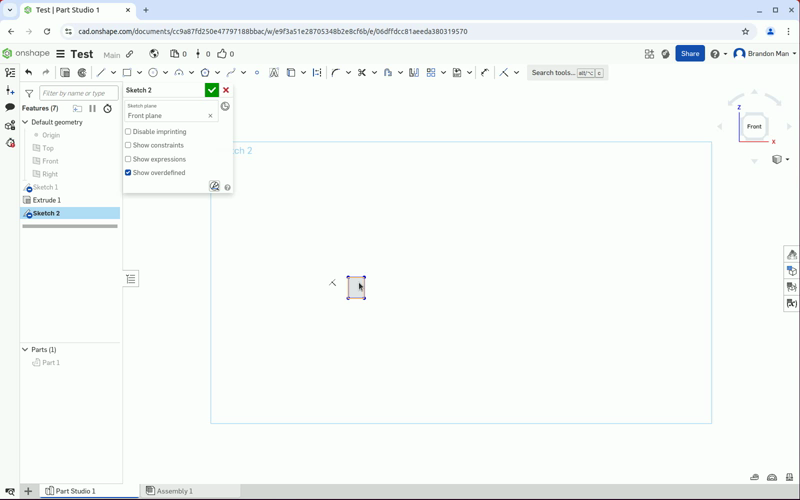
scroll(6)
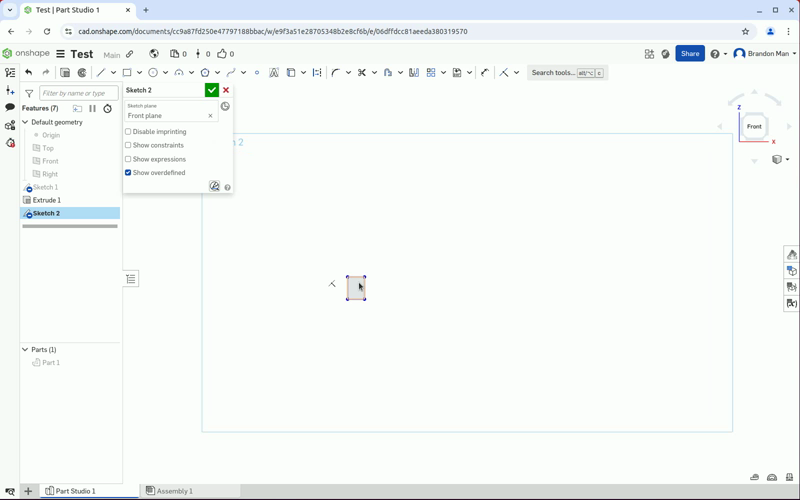
scroll(6)
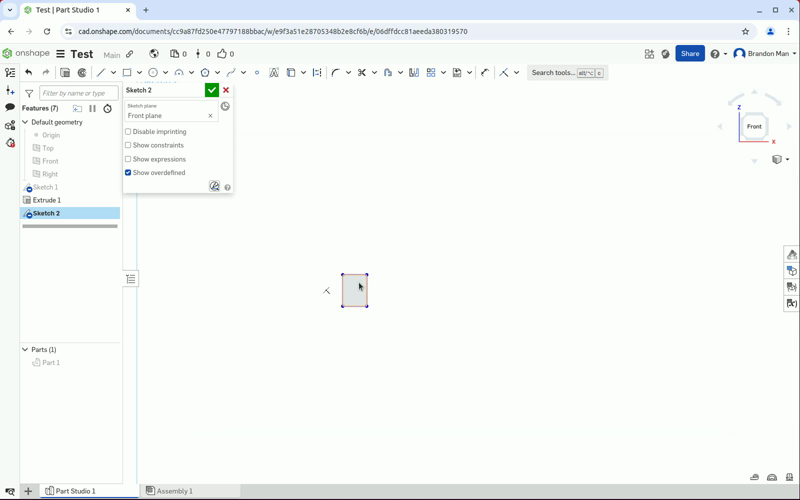
scroll(6)
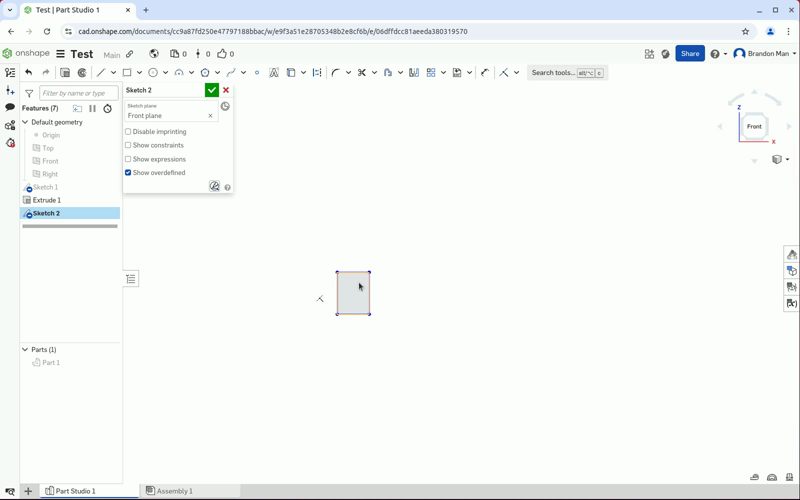
scroll(6)
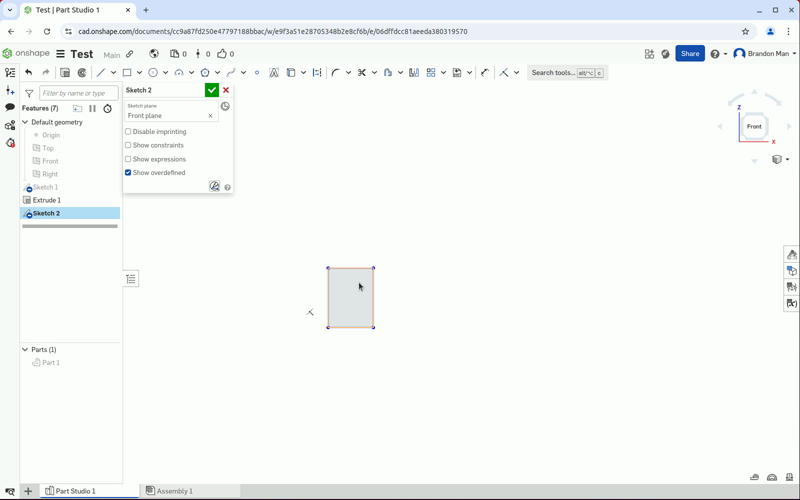
scroll(6)
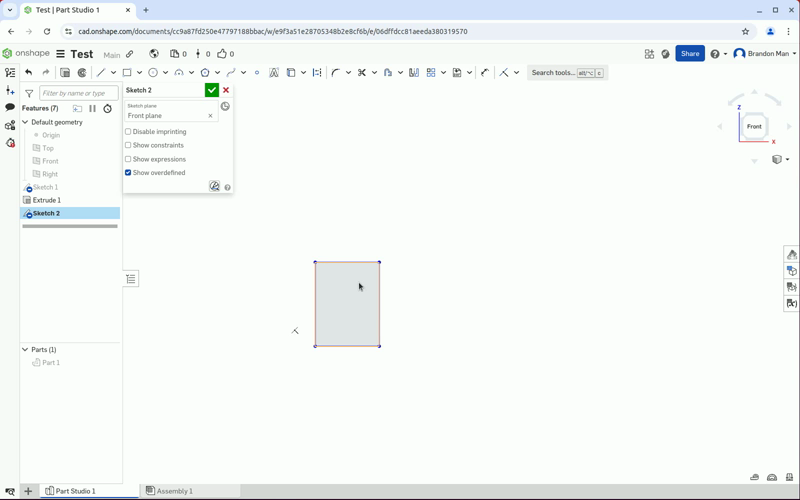
scroll(6)
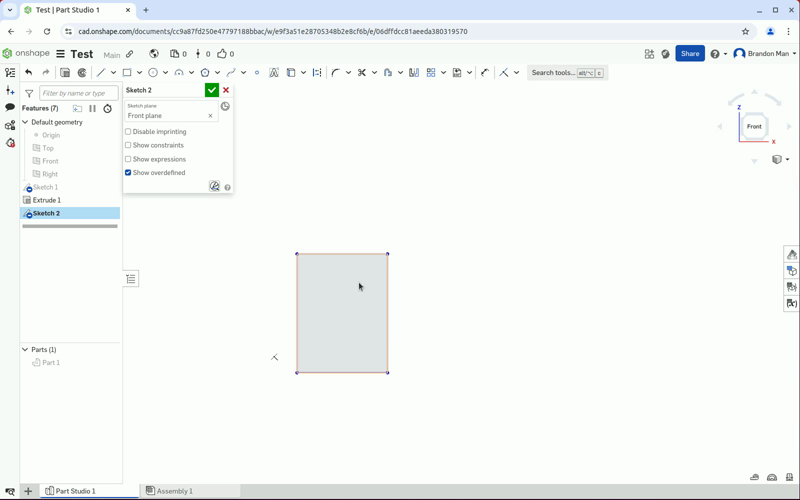
scroll(6)
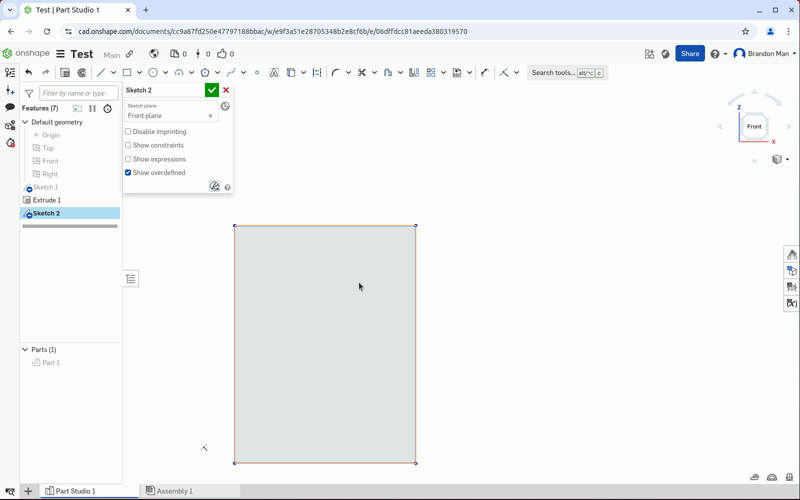
click(359, 282)
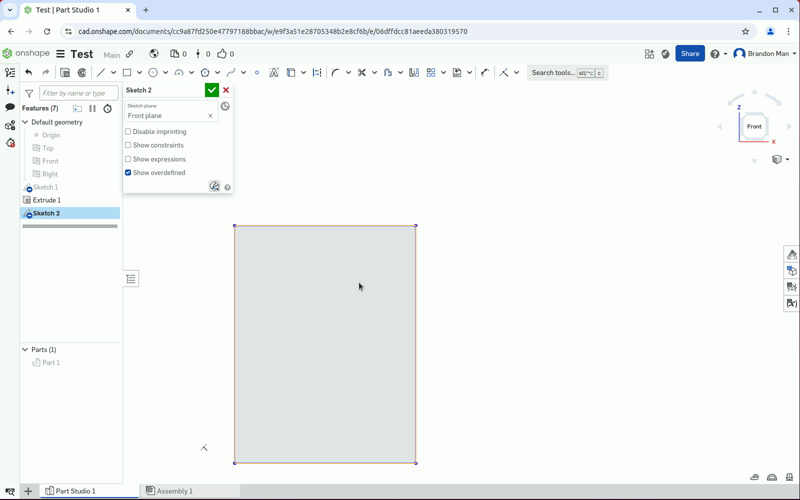
scroll(-6)
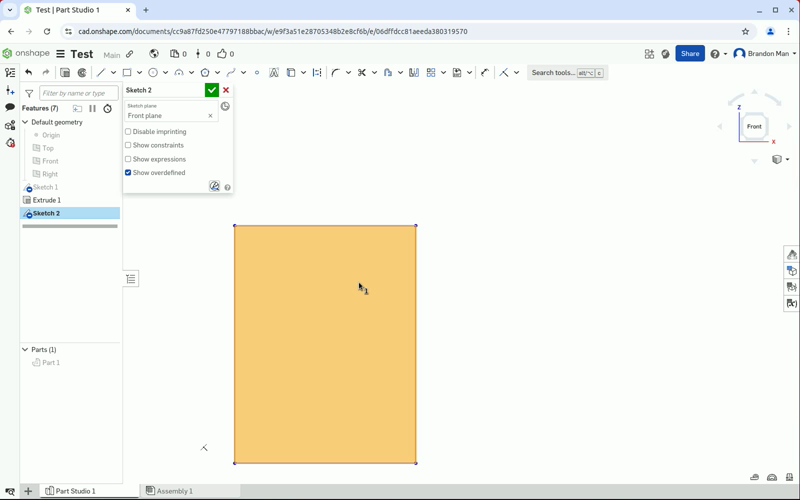
scroll(-6)
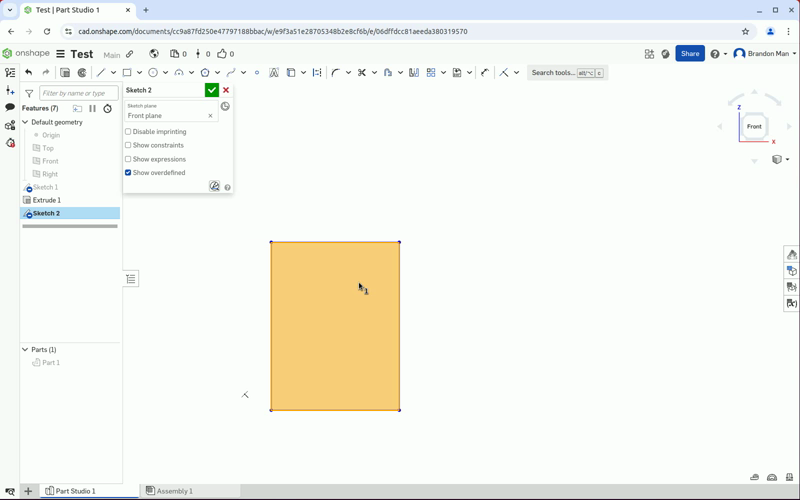
scroll(-6)
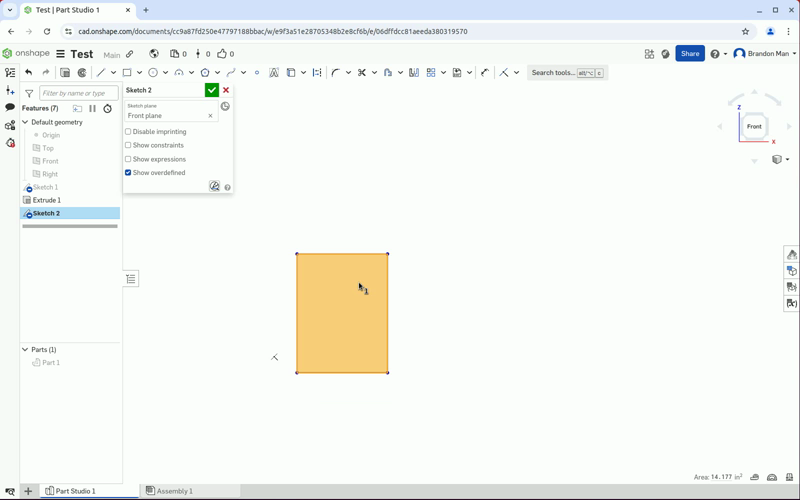
scroll(-6)
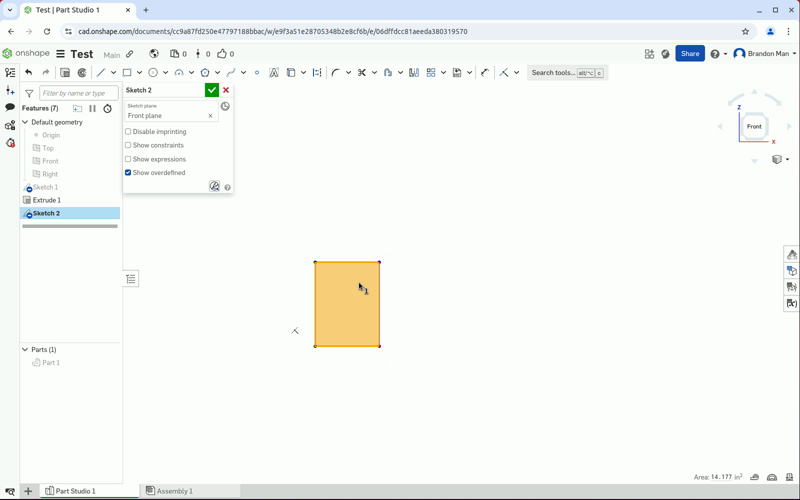
scroll(-6)
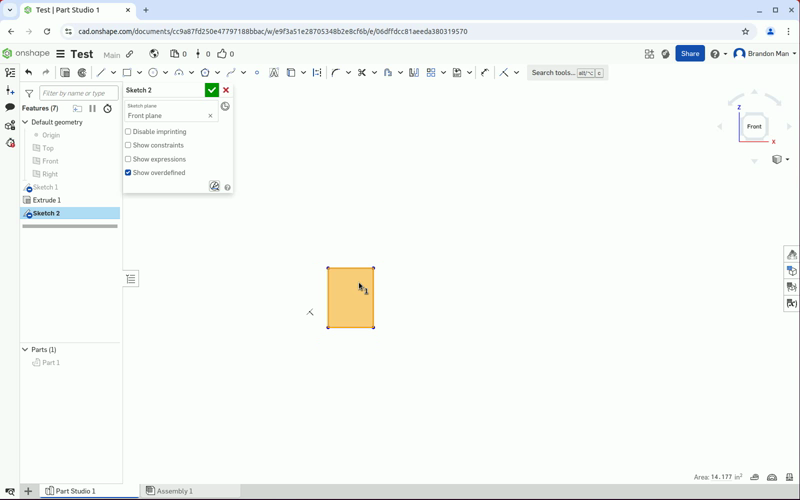
scroll(-6)
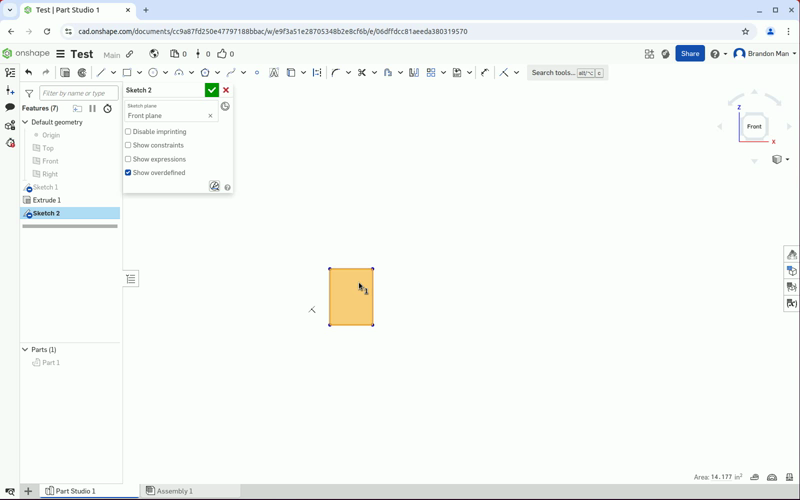
scroll(-6)
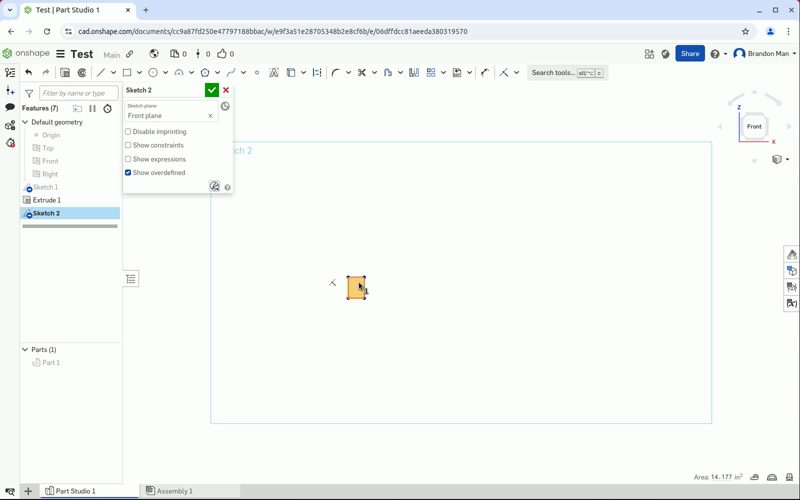
mouse_move(73, 352)
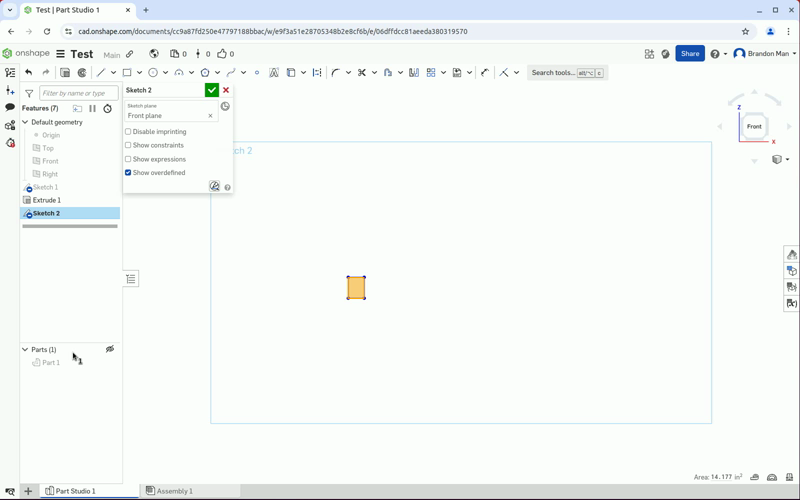
key(shift+y)
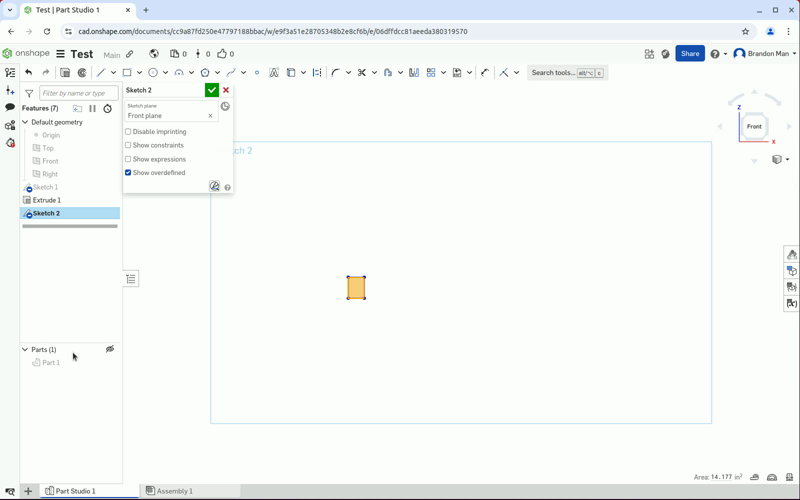
key(shift+e)
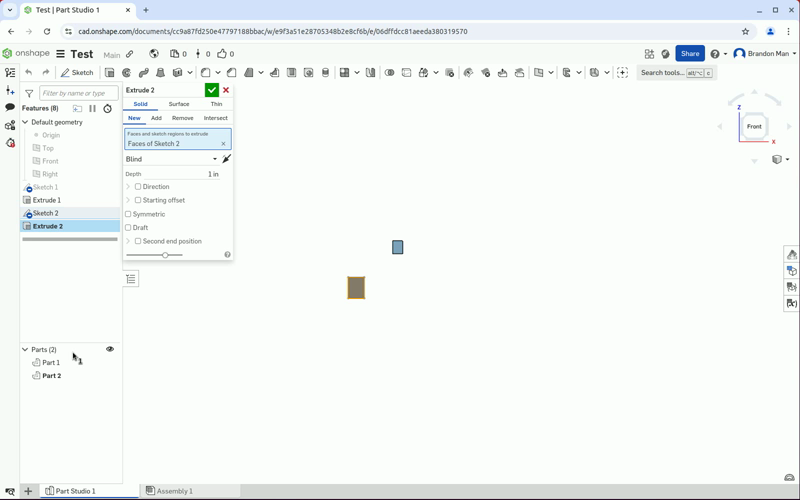
mouse_move(143, 106)
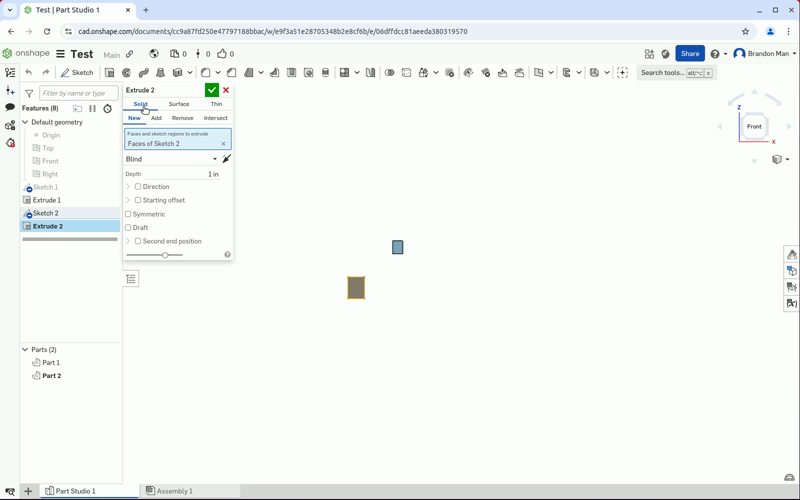
click(143, 106)
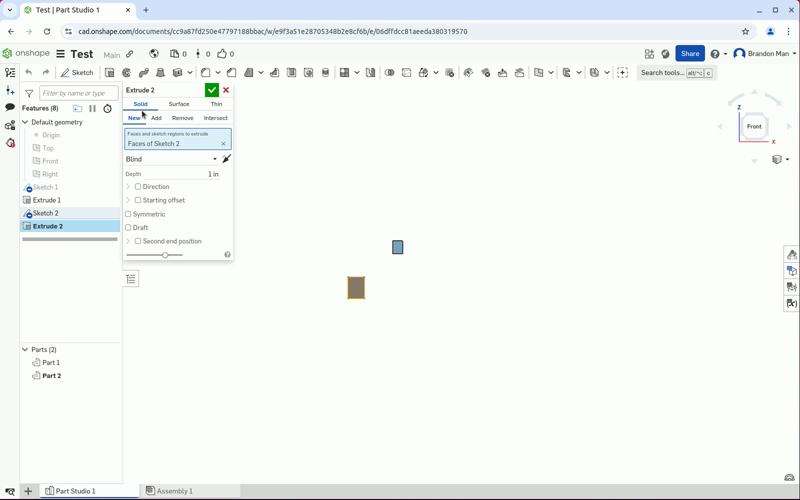
mouse_move(137, 120)
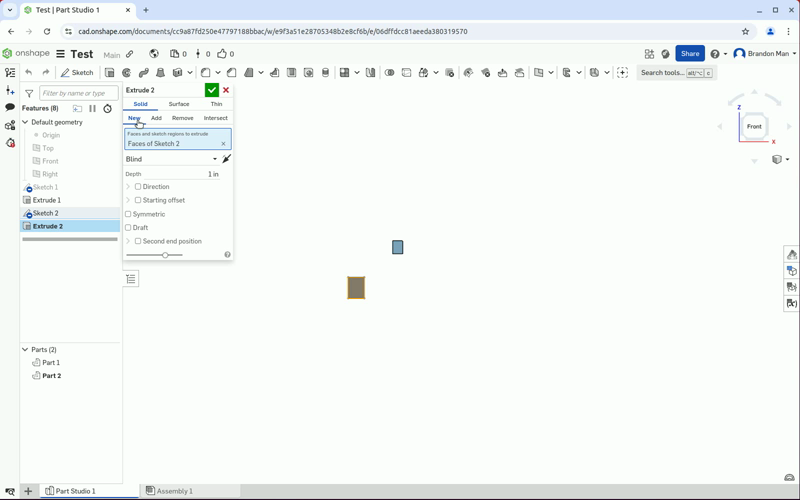
click(137, 120)
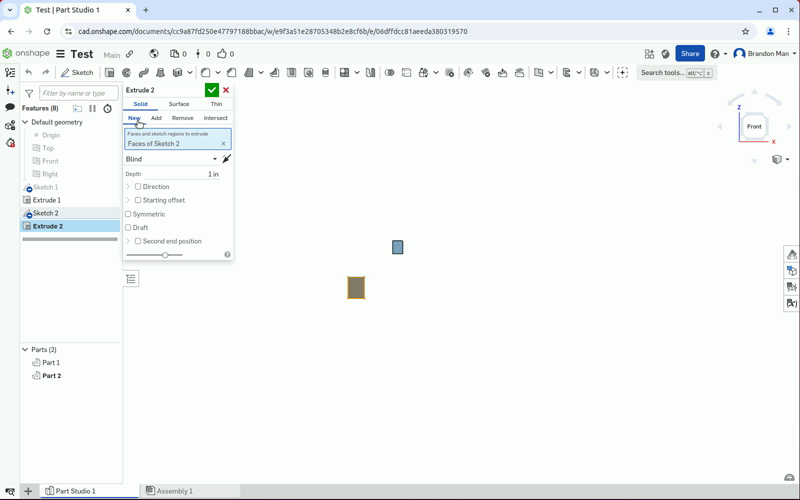
key(tab, 4)
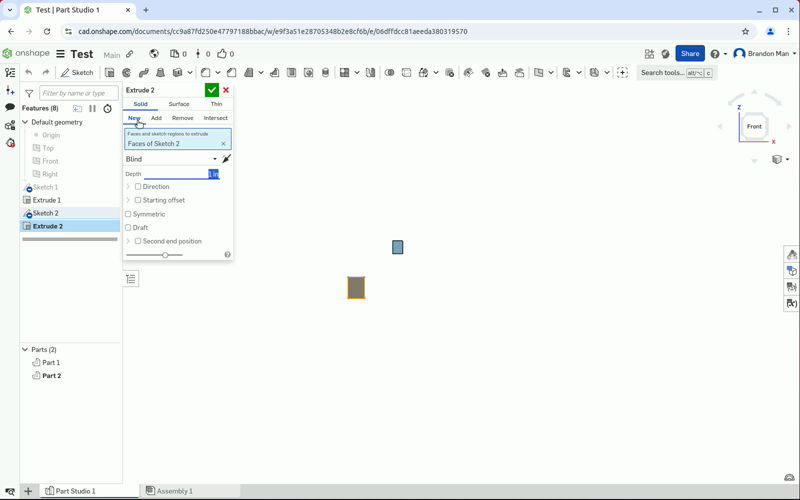
text(4.092)
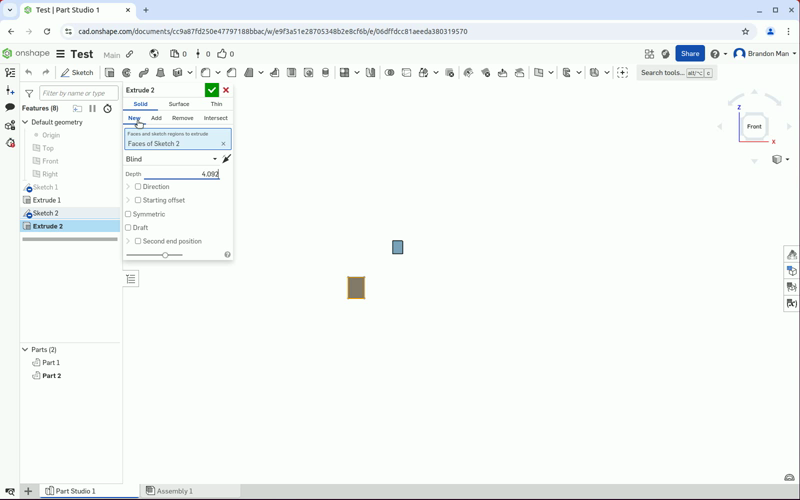
key(enter)
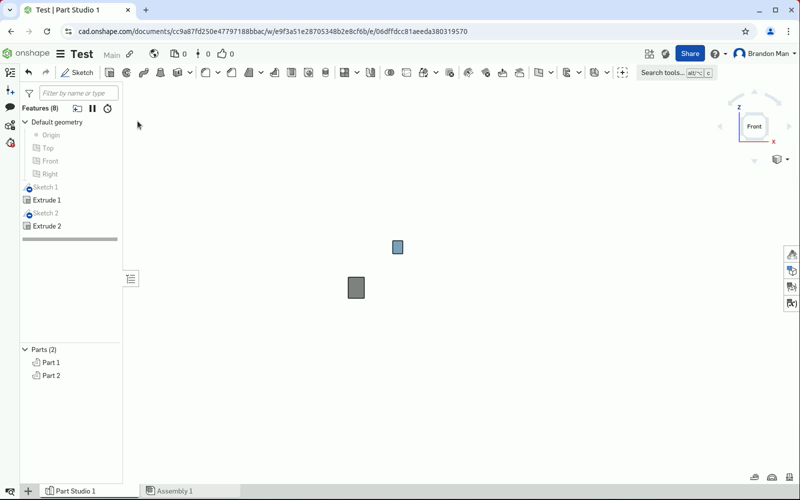
key(shift+h)
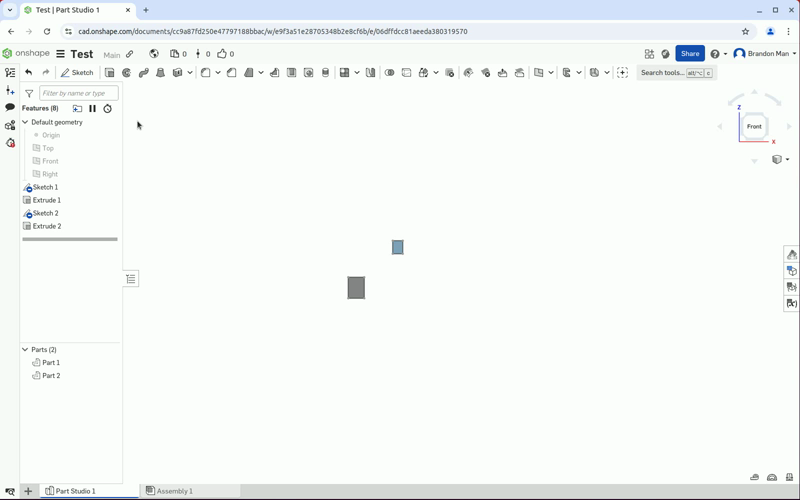
key(shift+h)
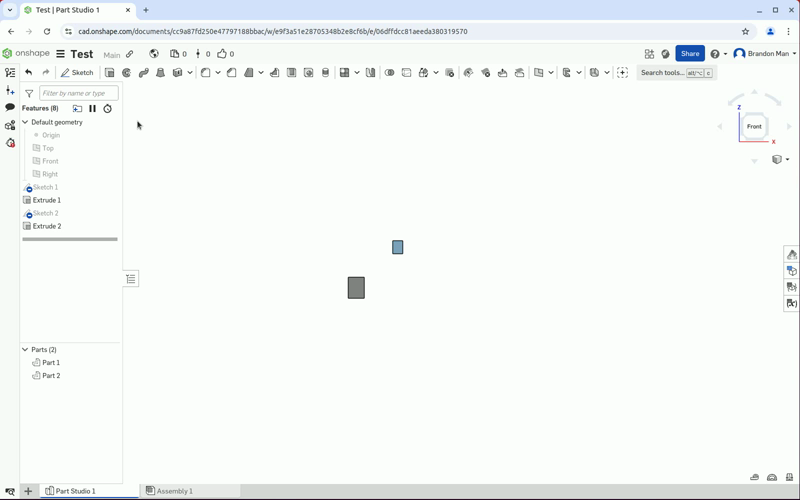
mouse_move(73, 189)
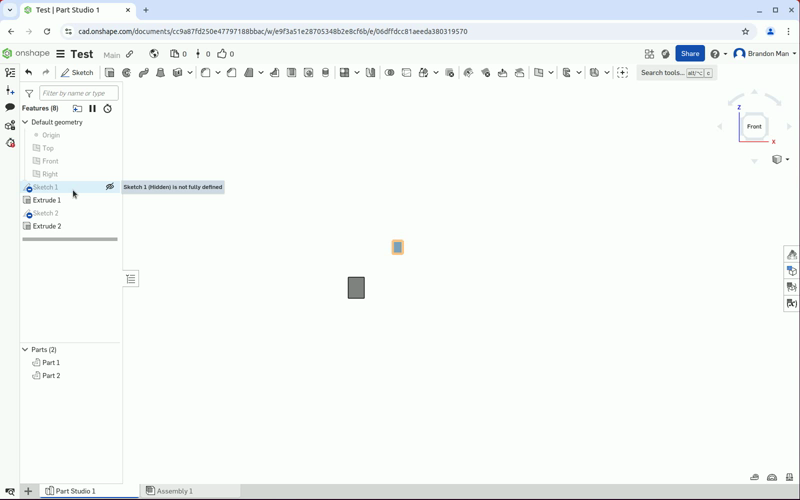
click(73, 189)
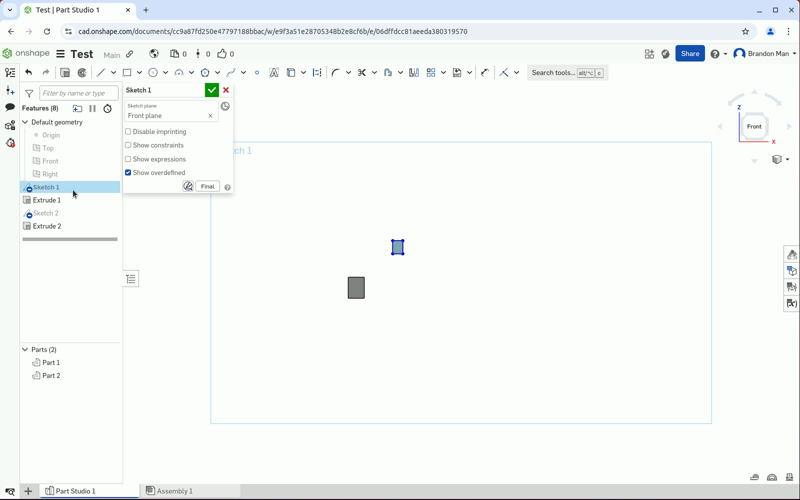
mouse_move(229, 92)
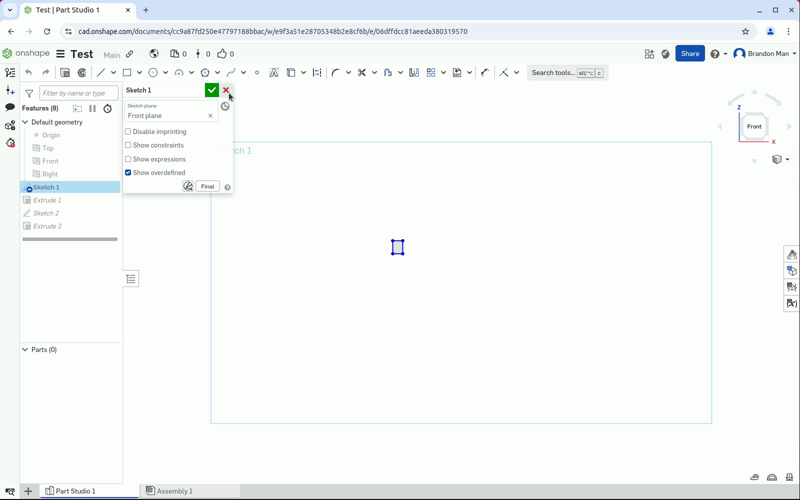
click(229, 92)
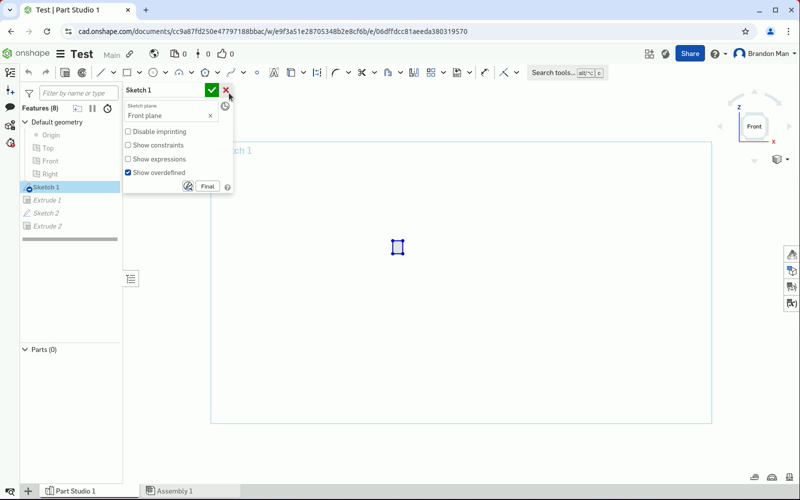
key(shift+s)
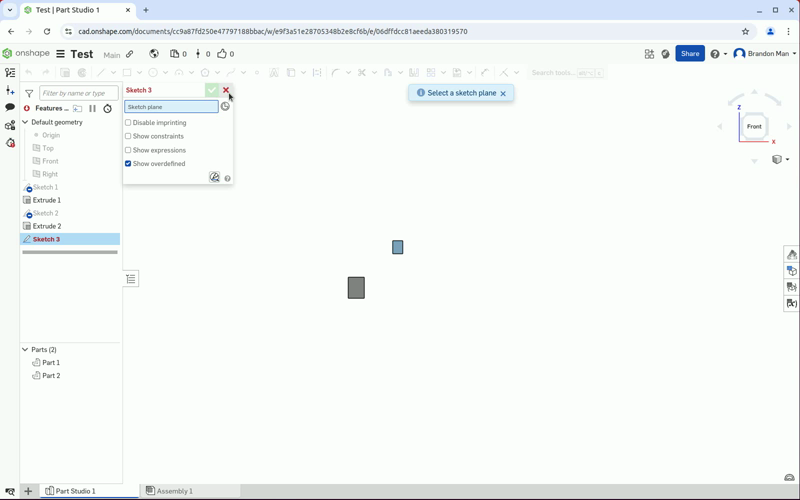
mouse_move(73, 163)
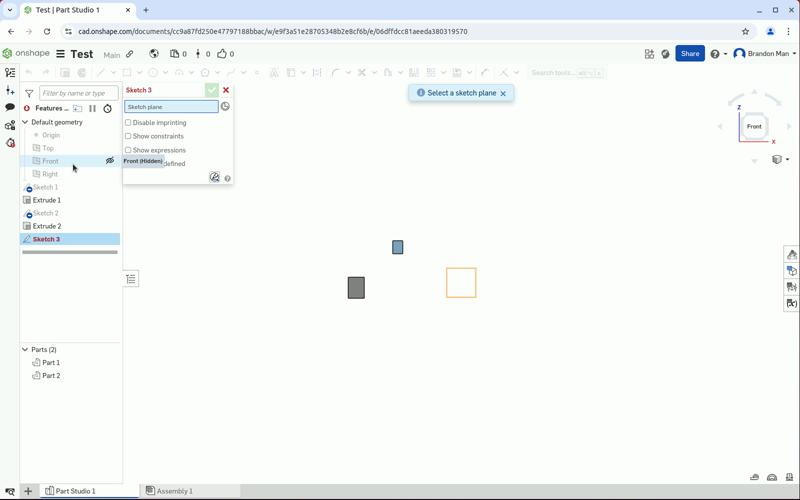
click(73, 163)
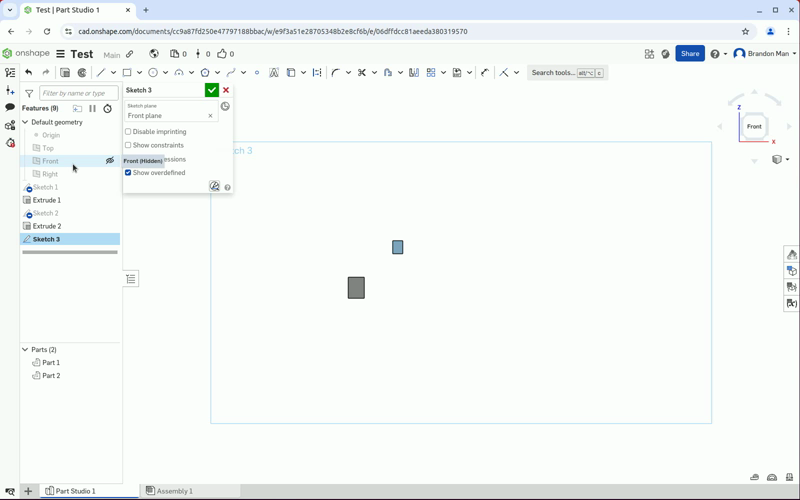
mouse_move(73, 352)
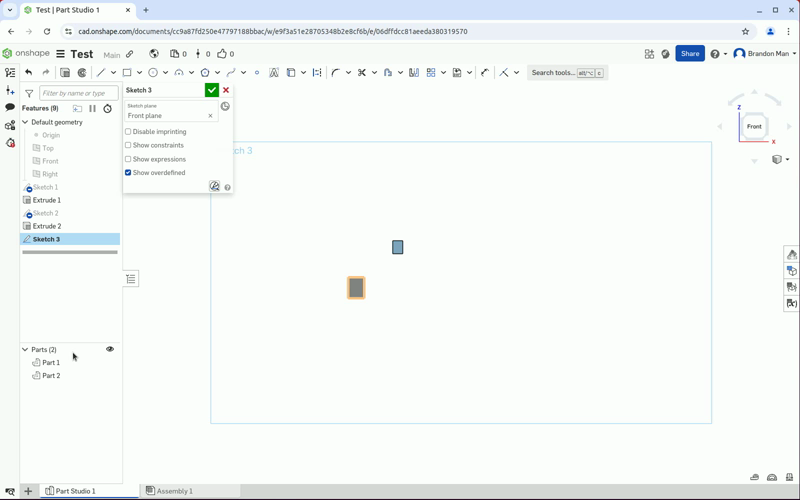
key(y)
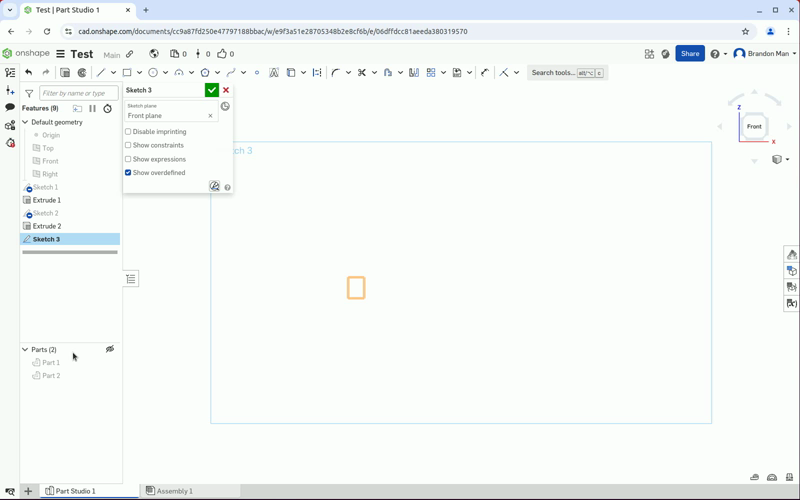
key(l)
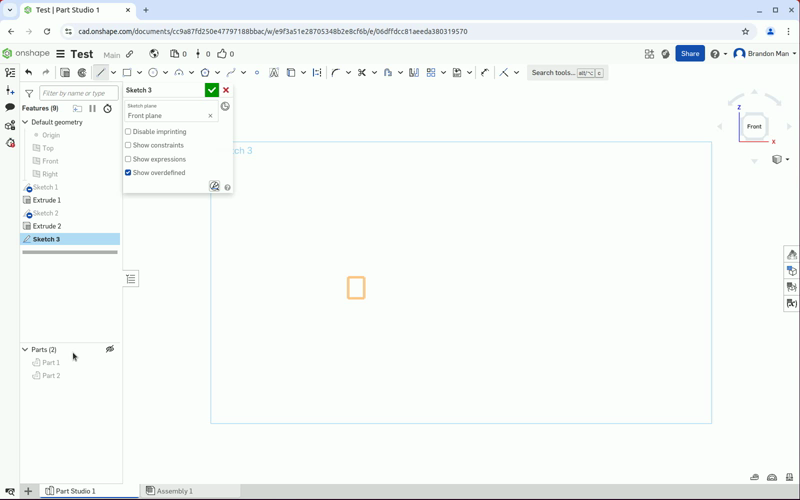
key_down(shift)
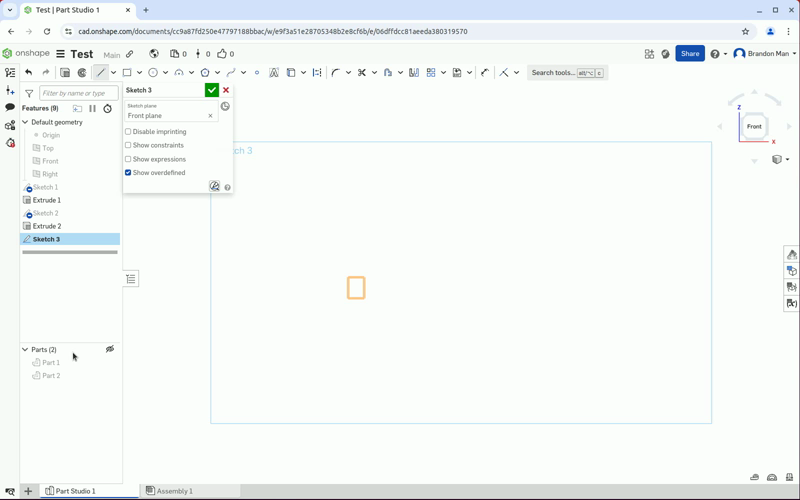
mouse_move(401, 309)
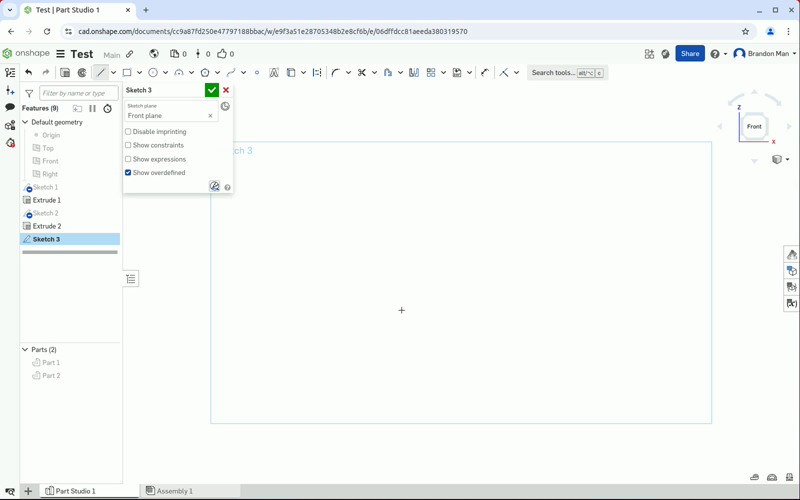
click(401, 309)
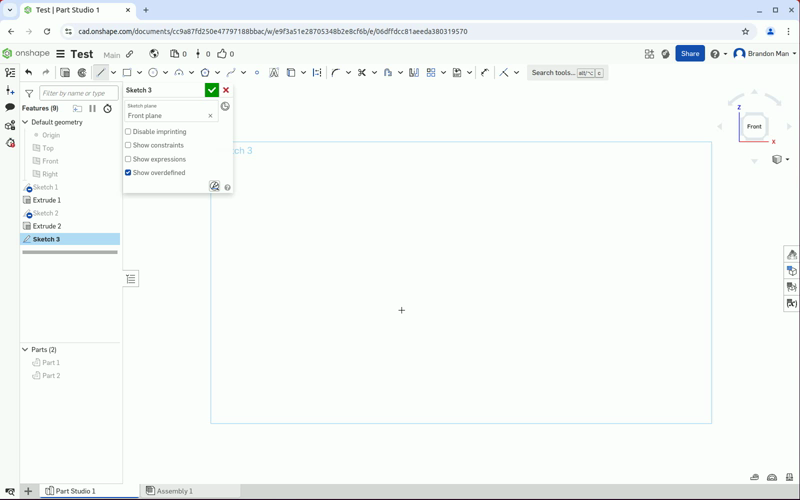
key_up(shift)
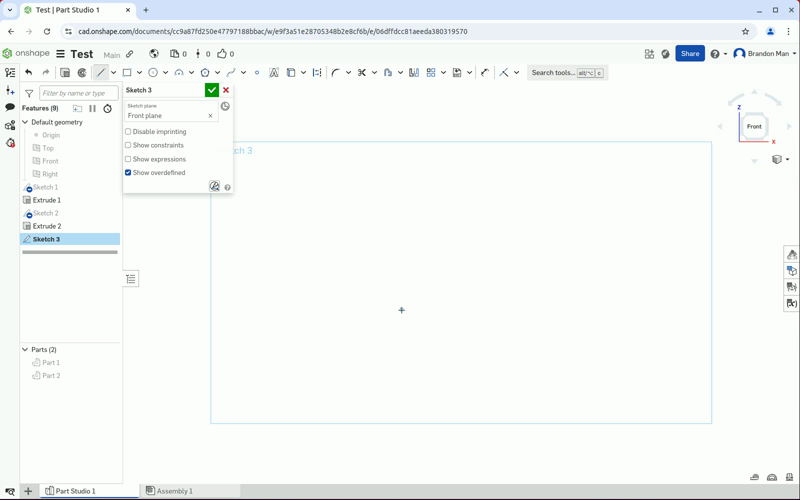
key_down(shift)
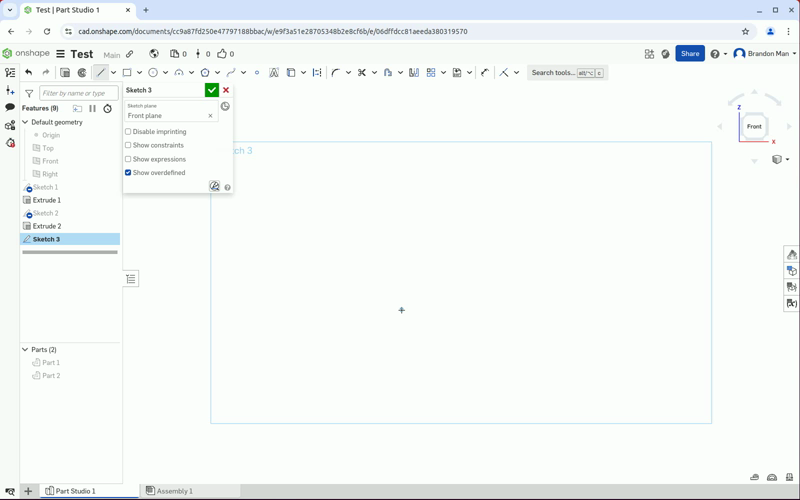
mouse_move(431, 309)
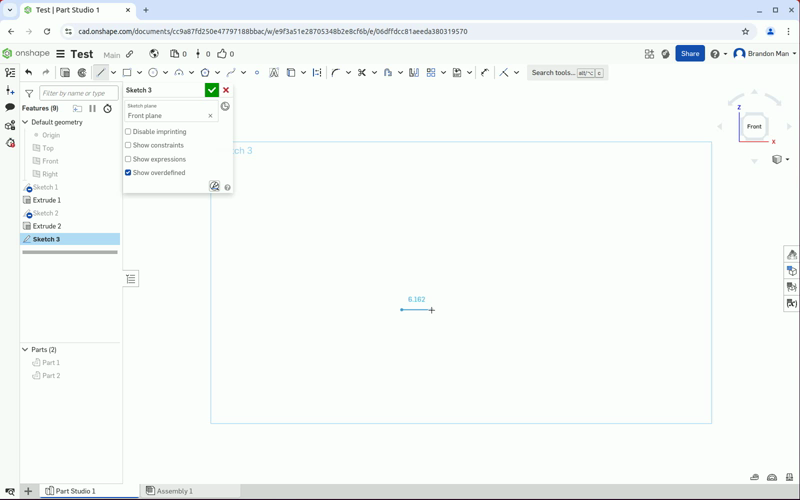
mouse_move(420, 309)
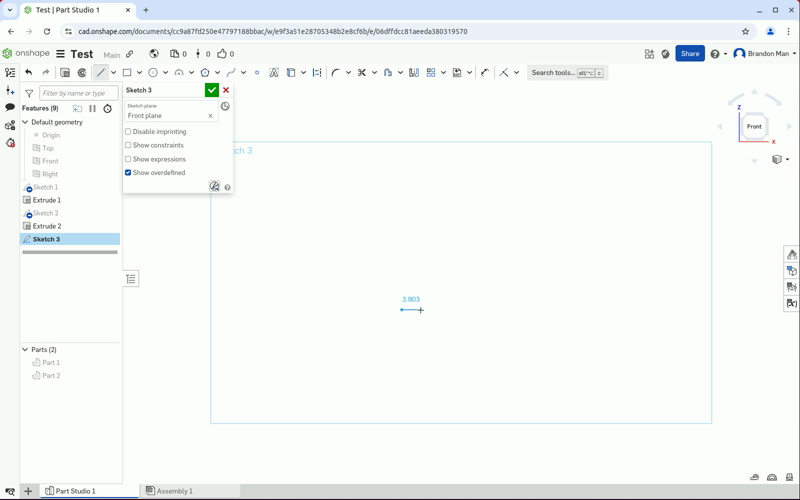
click(420, 309)
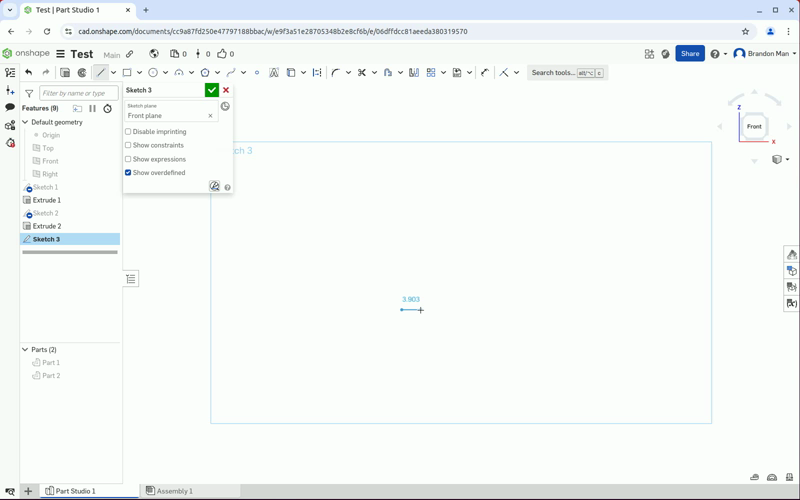
key_up(shift)
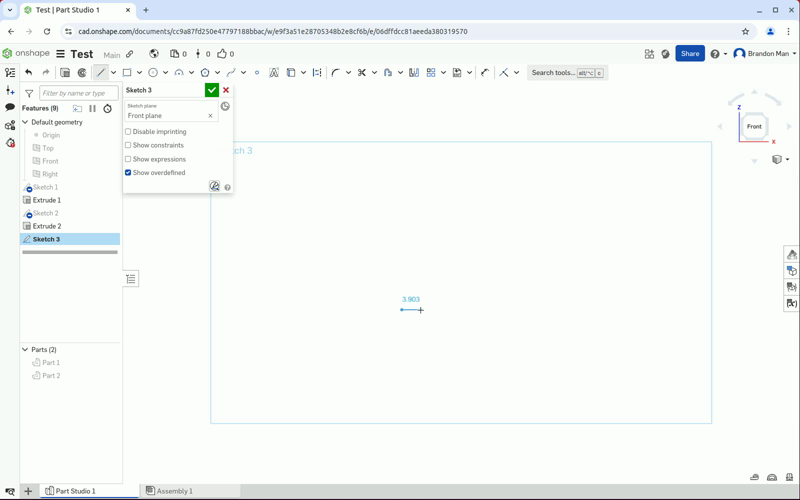
key_down(shift)
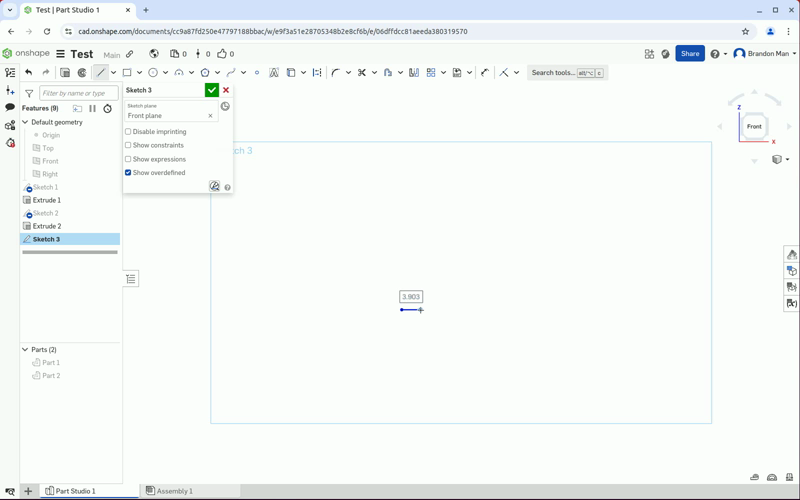
mouse_move(450, 309)
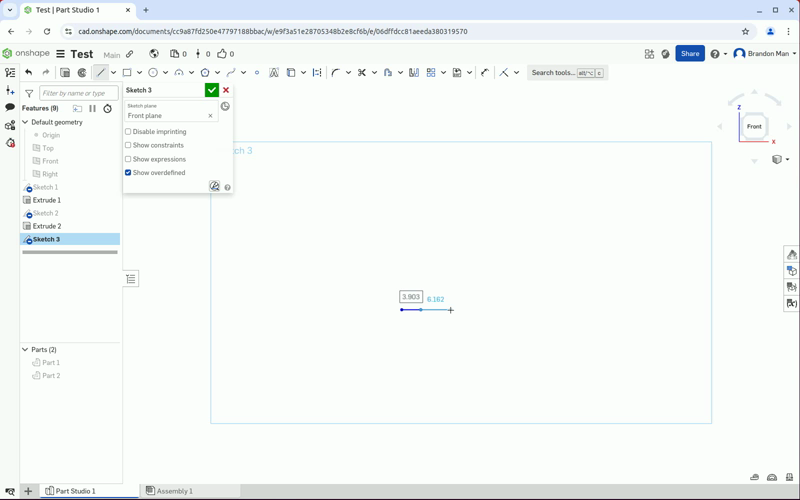
mouse_move(420, 279)
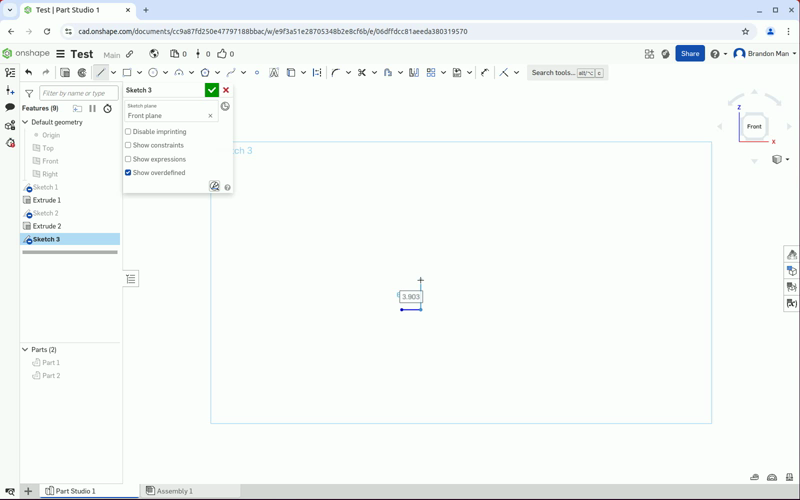
click(420, 279)
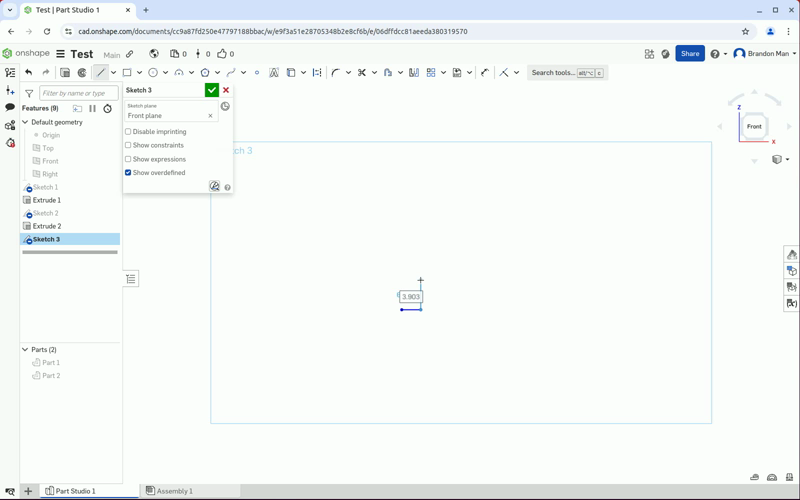
key_up(shift)
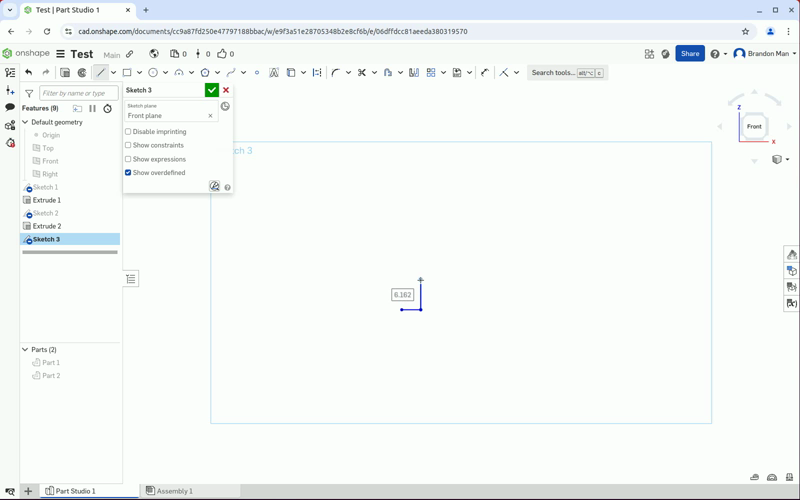
key_down(shift)
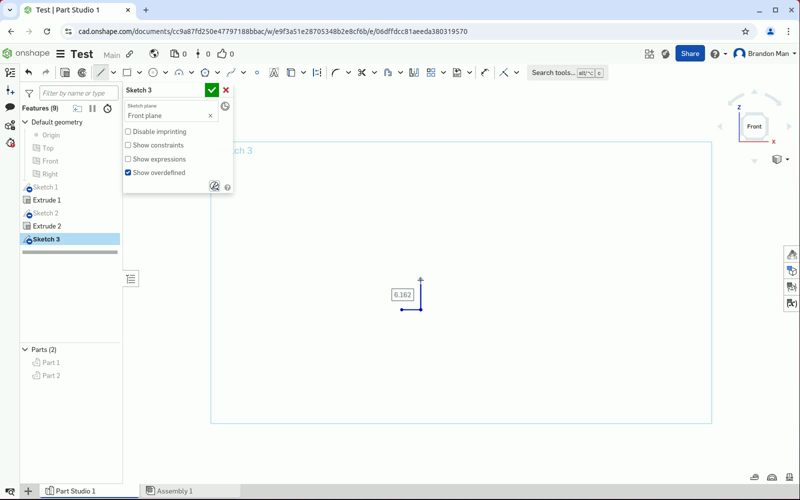
mouse_move(450, 279)
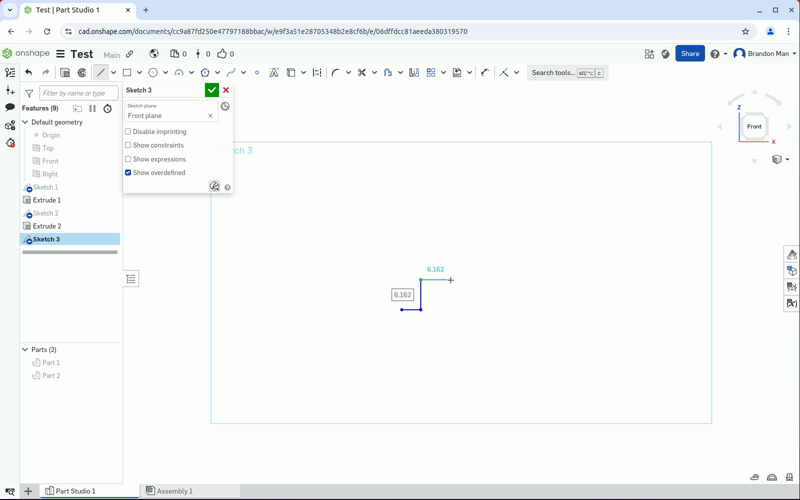
mouse_move(401, 279)
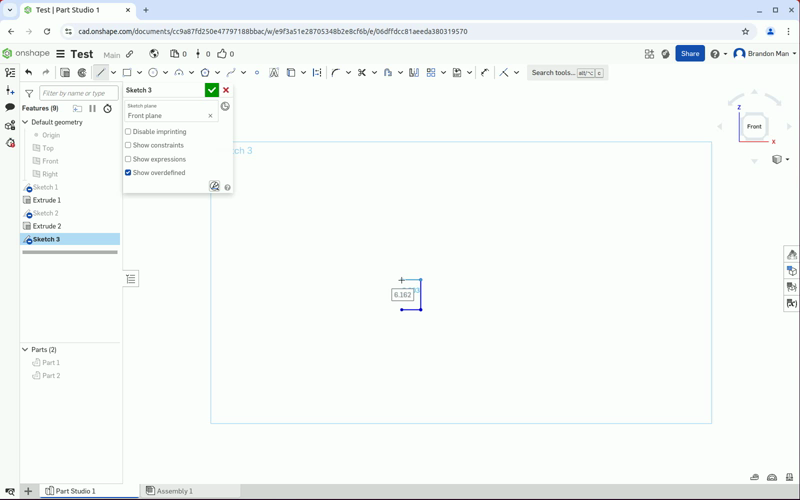
click(401, 279)
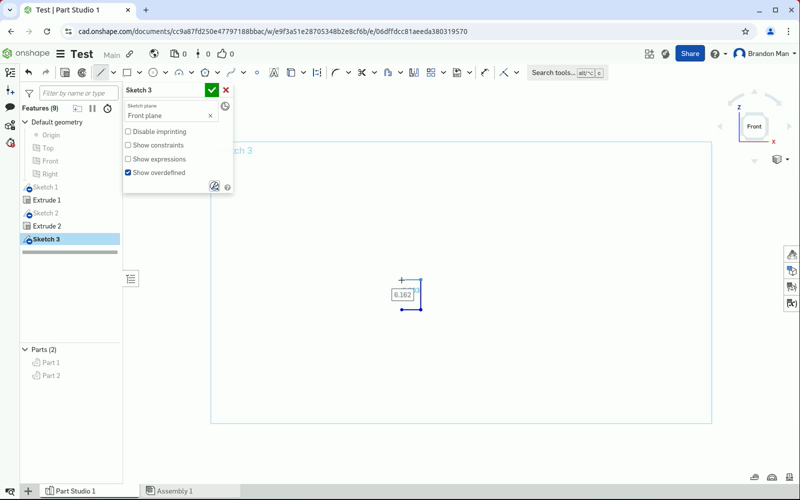
key_up(shift)
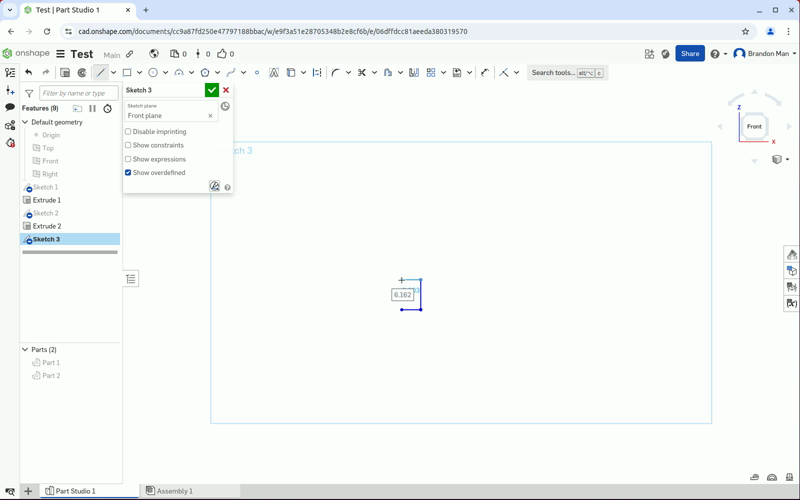
mouse_move(431, 279)
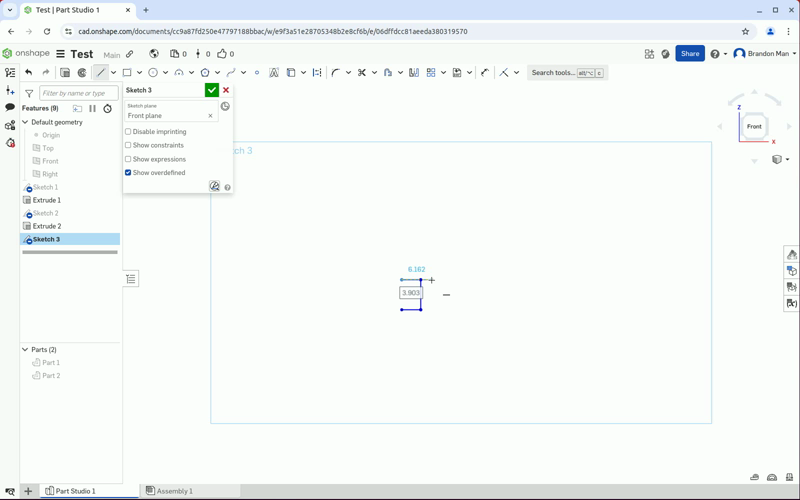
key_down(shift)
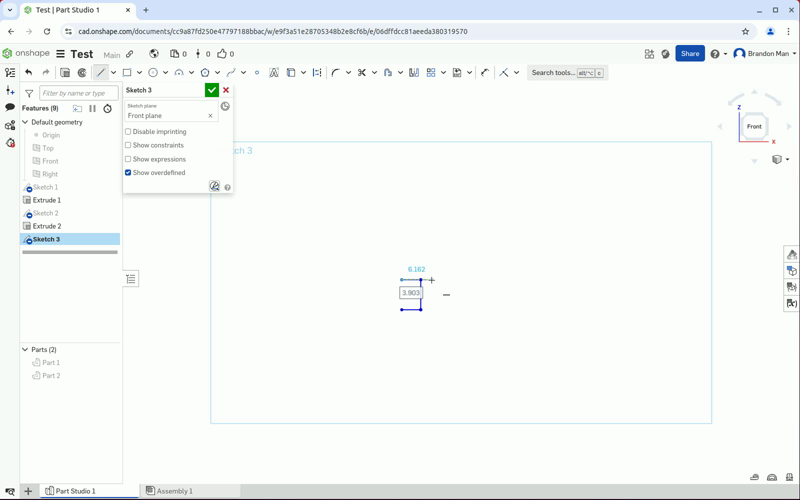
mouse_move(401, 309)
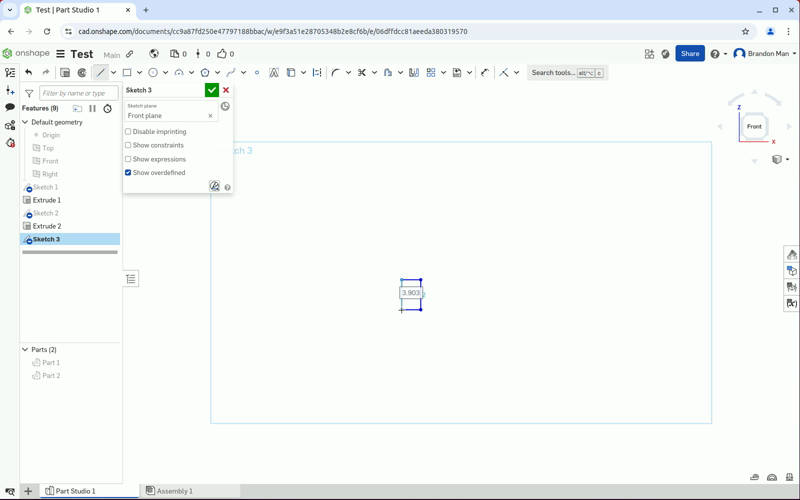
key_up(shift)
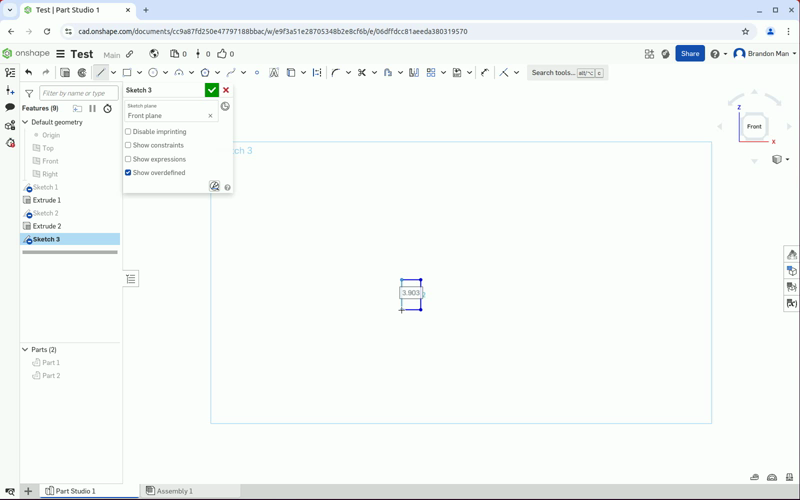
click(401, 309)
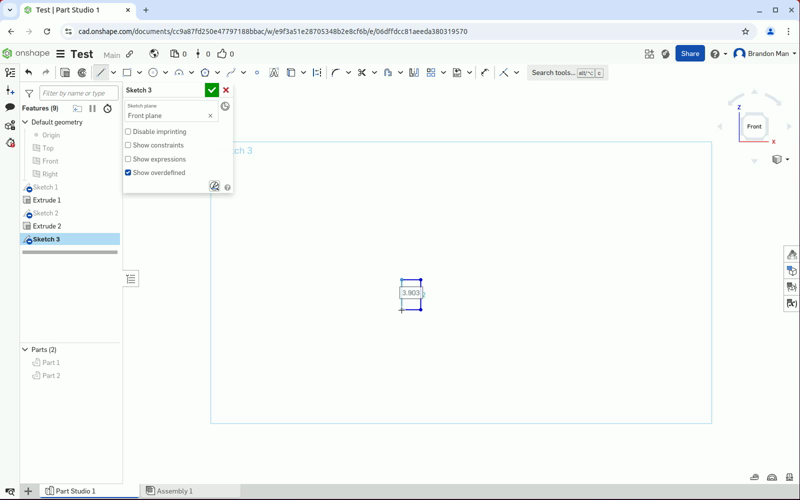
key(esc)
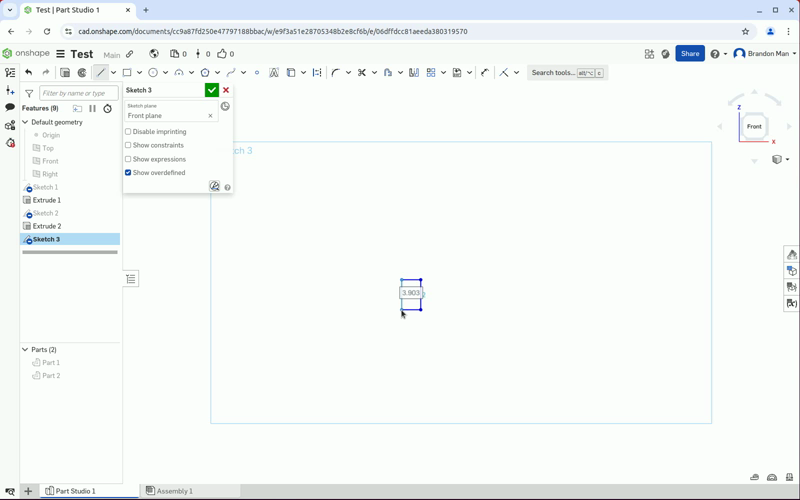
mouse_move(402, 284)
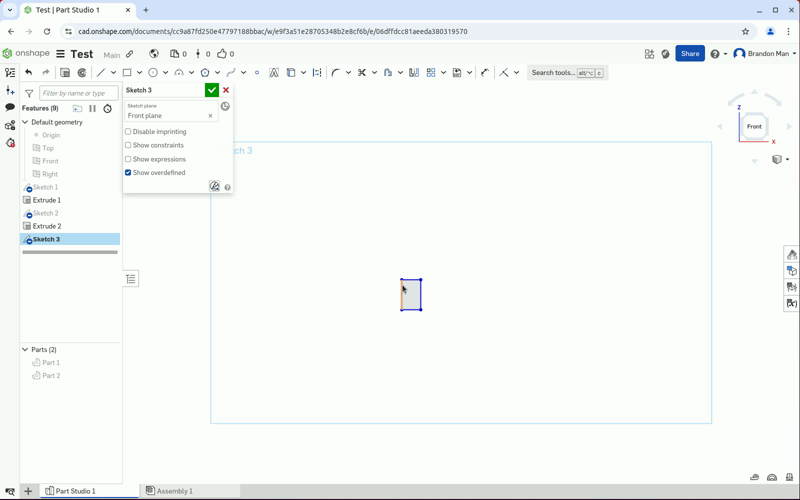
scroll(6)
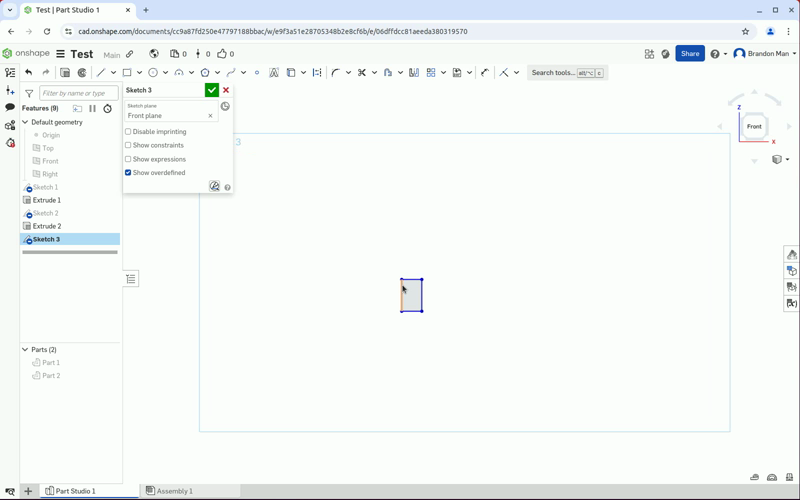
scroll(6)
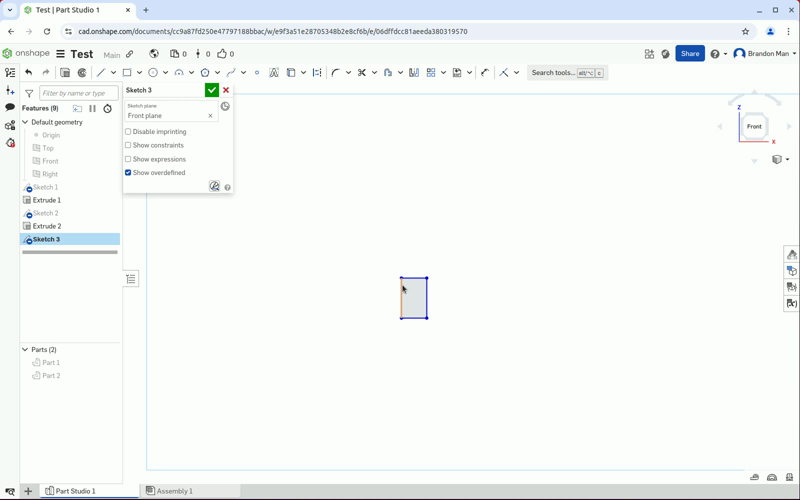
scroll(6)
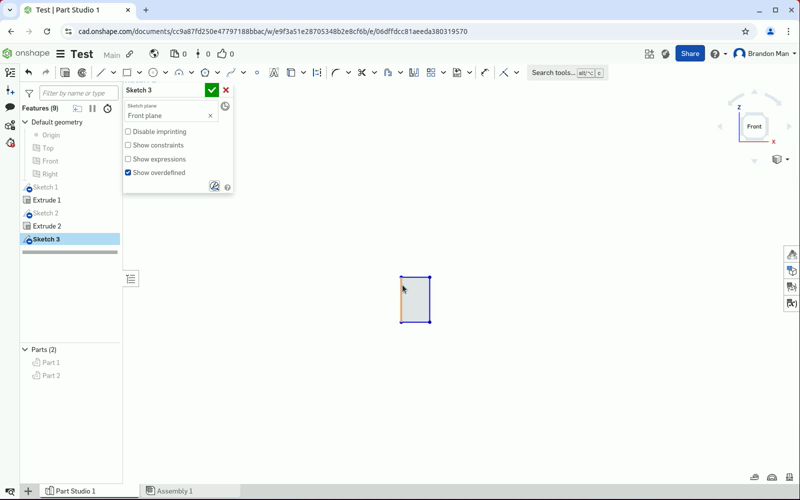
scroll(6)
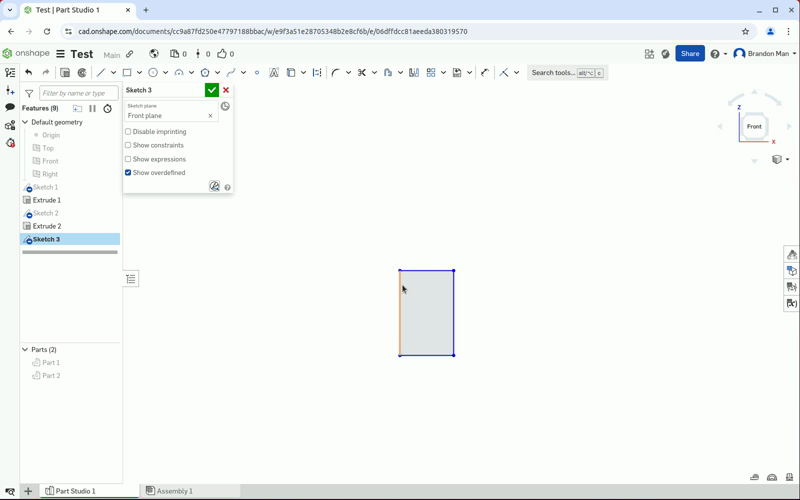
scroll(6)
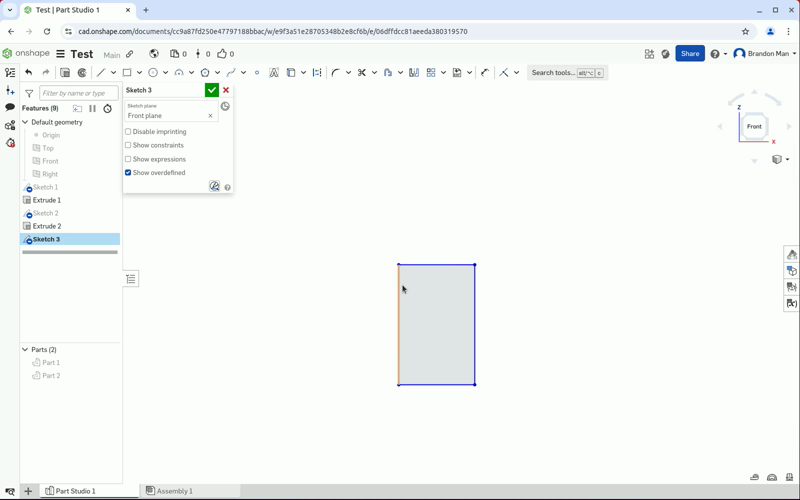
scroll(6)
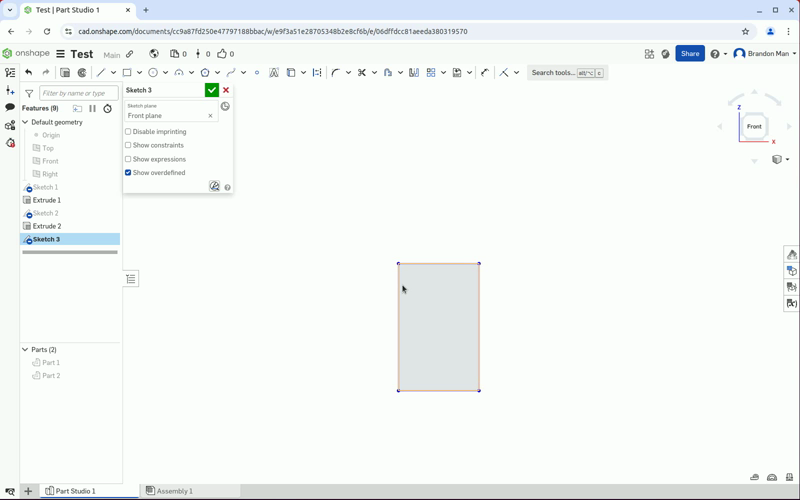
scroll(6)
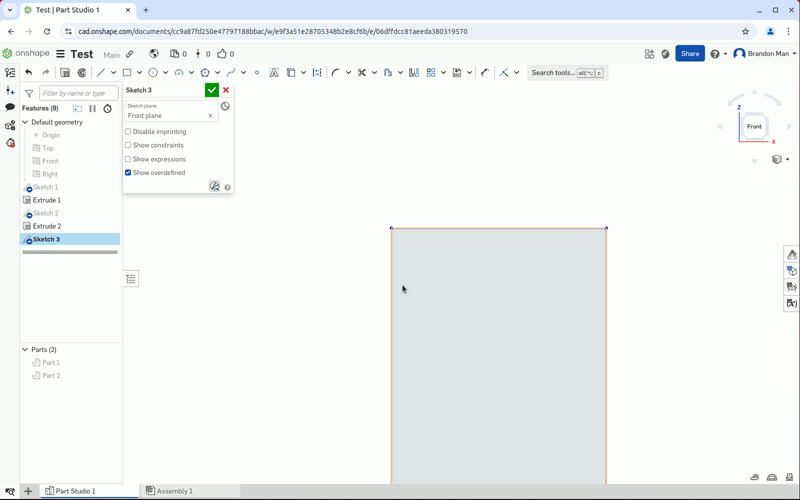
click(402, 284)
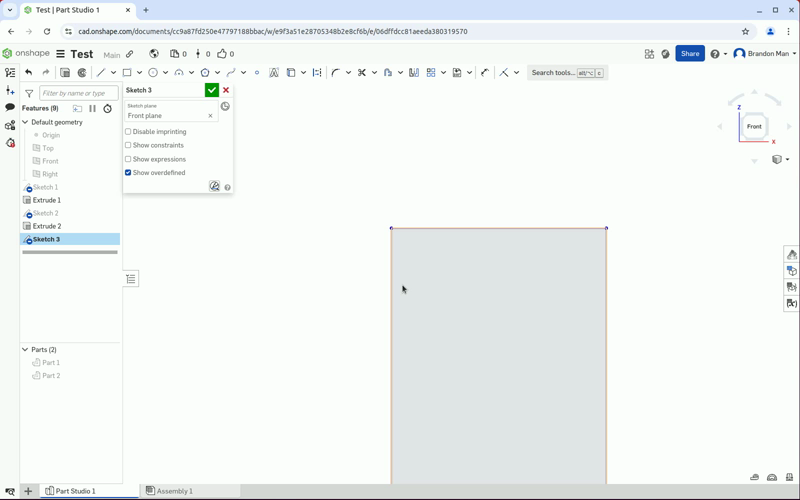
scroll(-6)
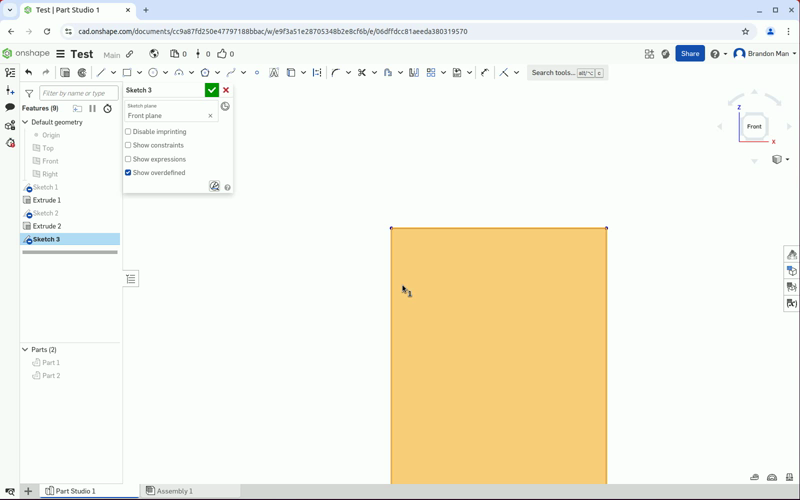
scroll(-6)
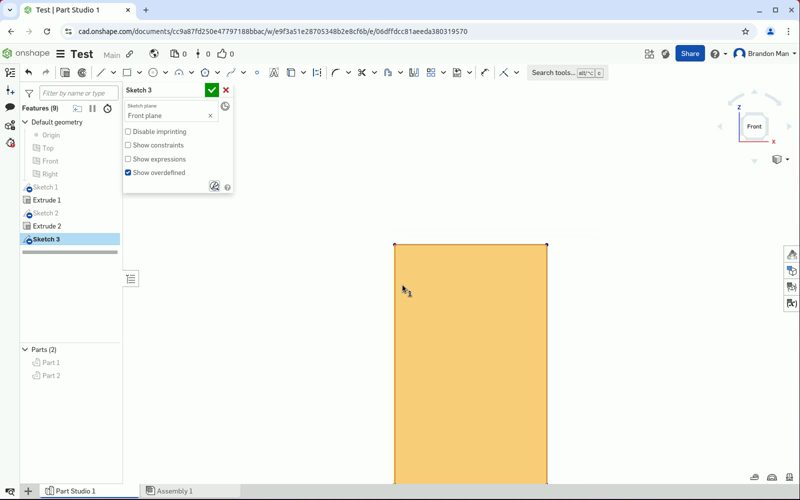
scroll(-6)
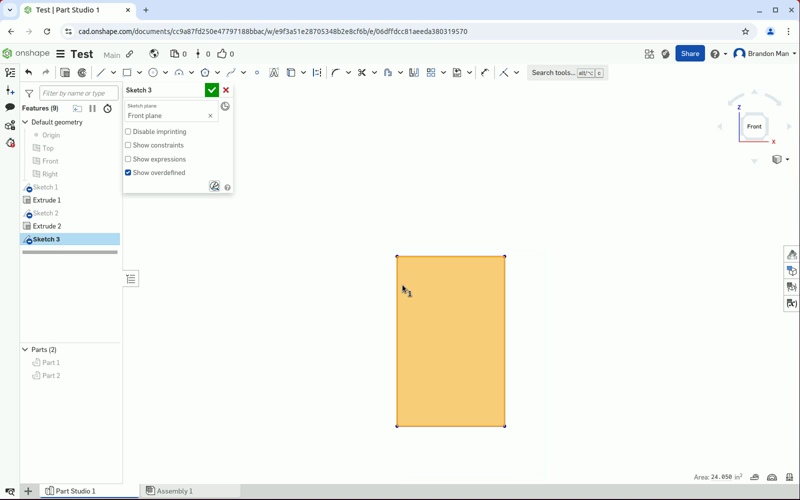
scroll(-6)
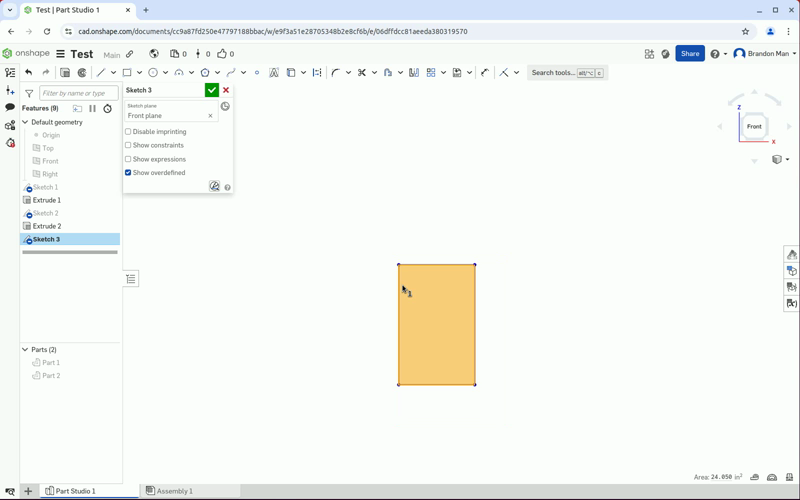
scroll(-6)
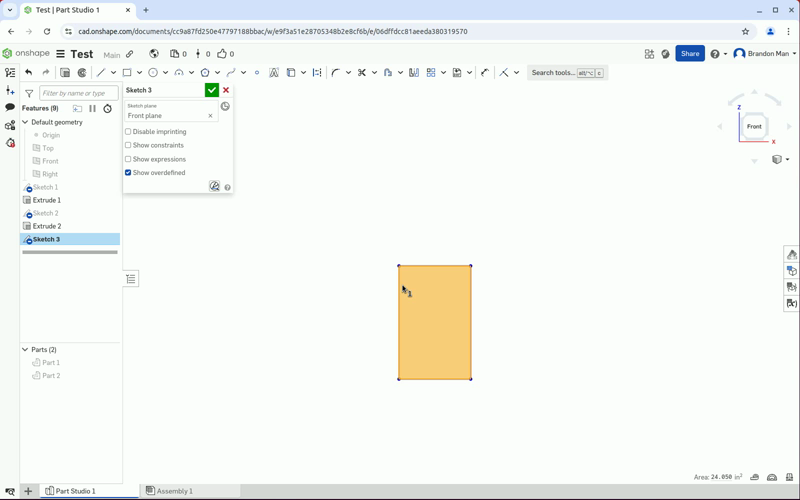
scroll(-6)
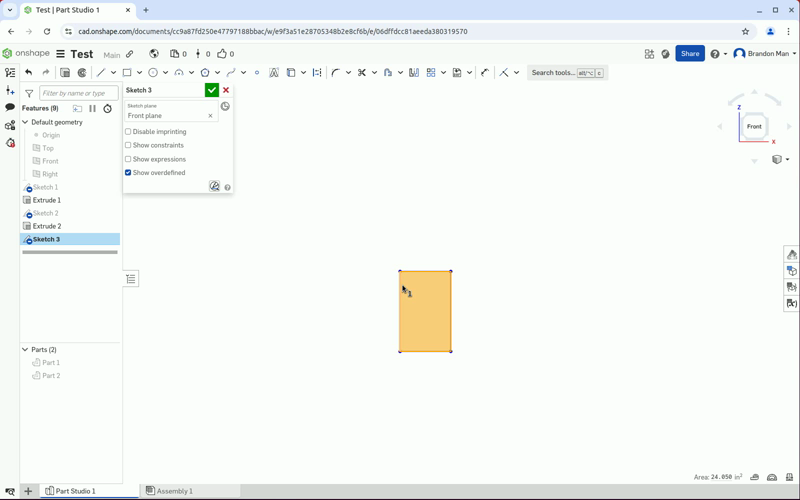
scroll(-6)
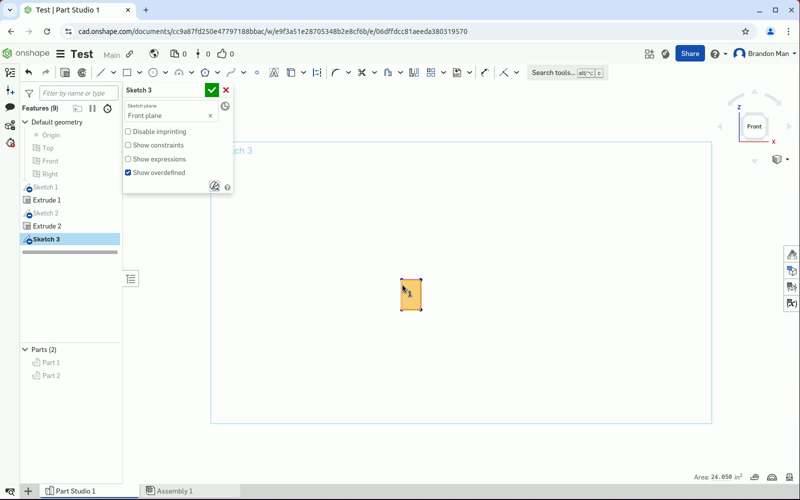
mouse_move(73, 352)
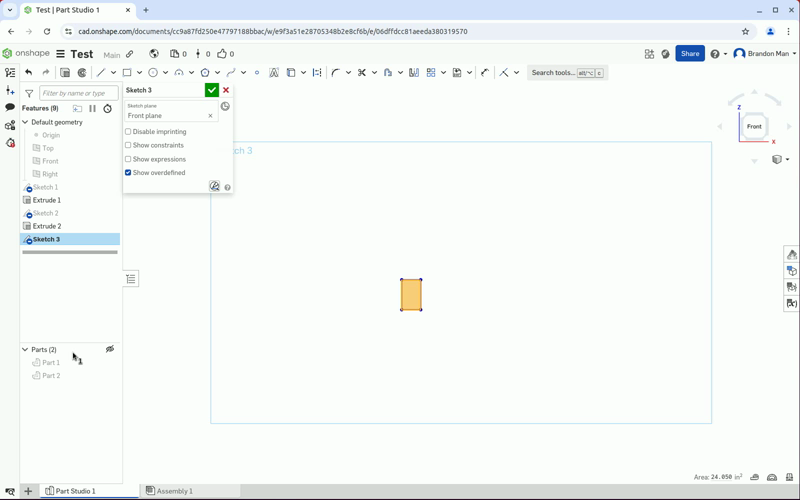
key(shift+y)
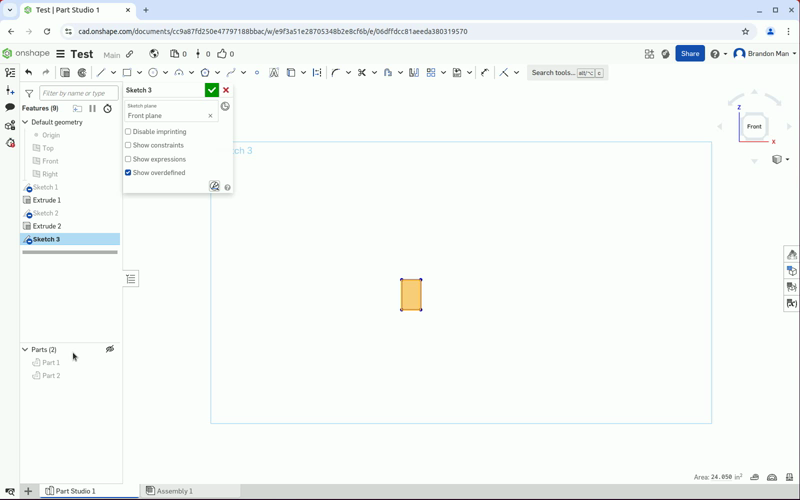
key(shift+e)
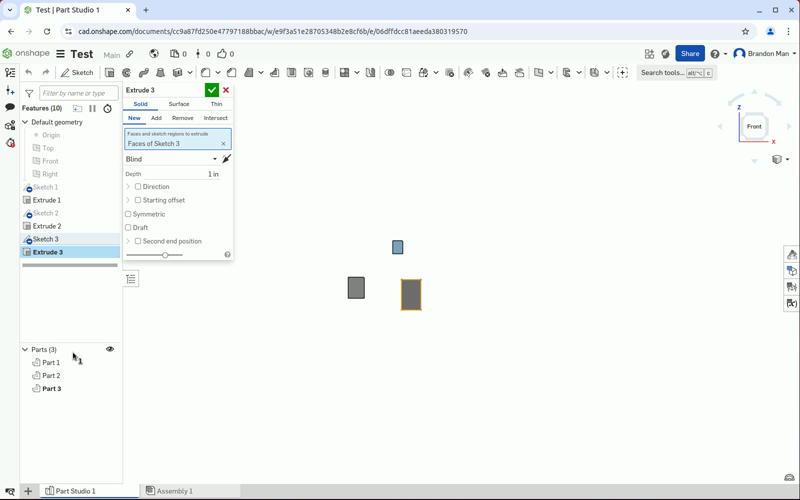
mouse_move(143, 106)
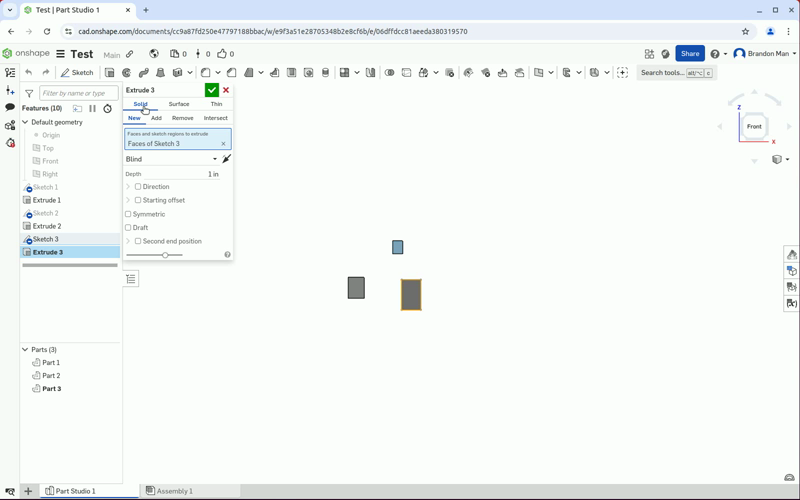
click(143, 106)
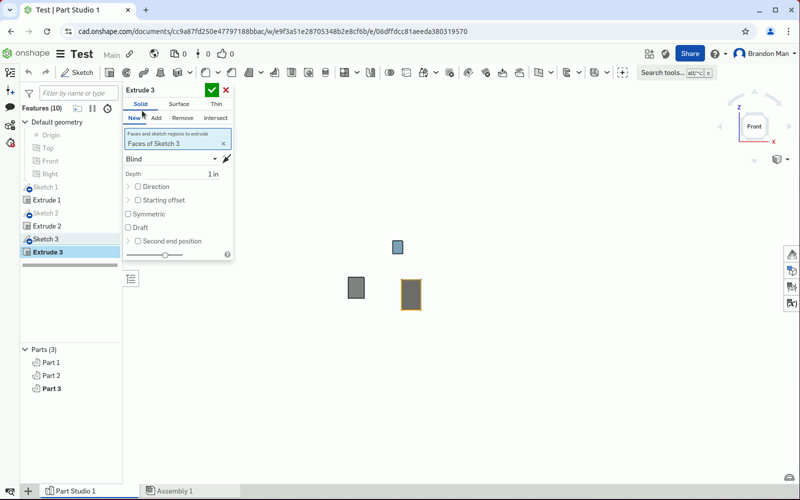
mouse_move(137, 120)
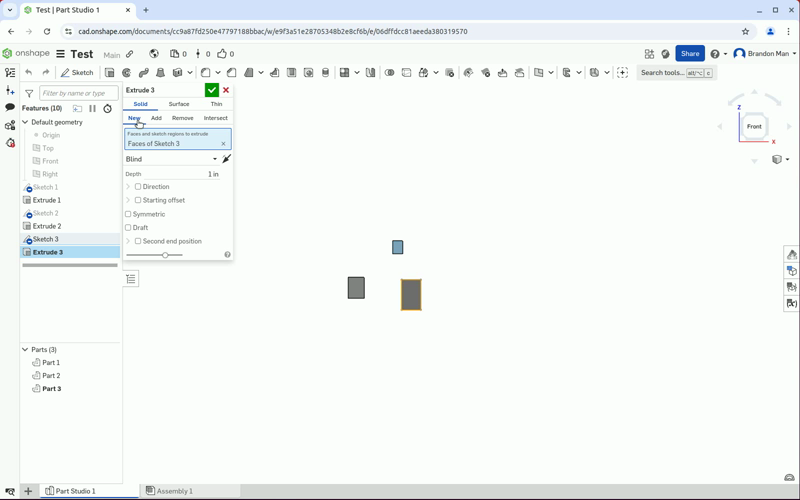
click(137, 120)
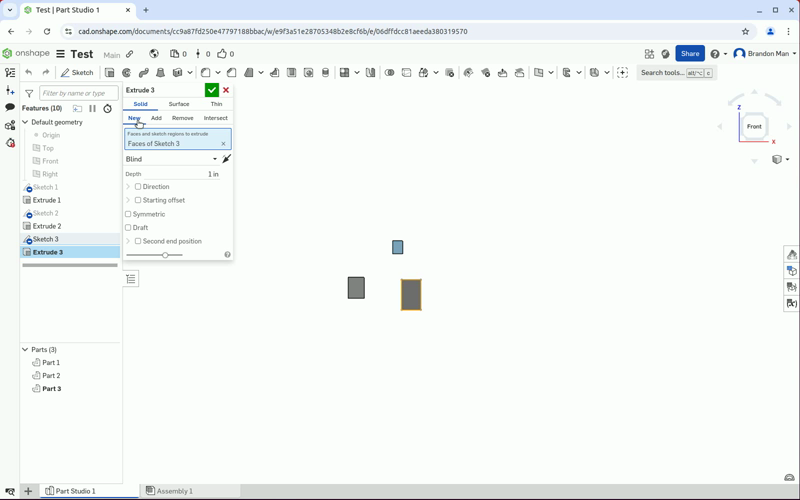
key(tab, 4)
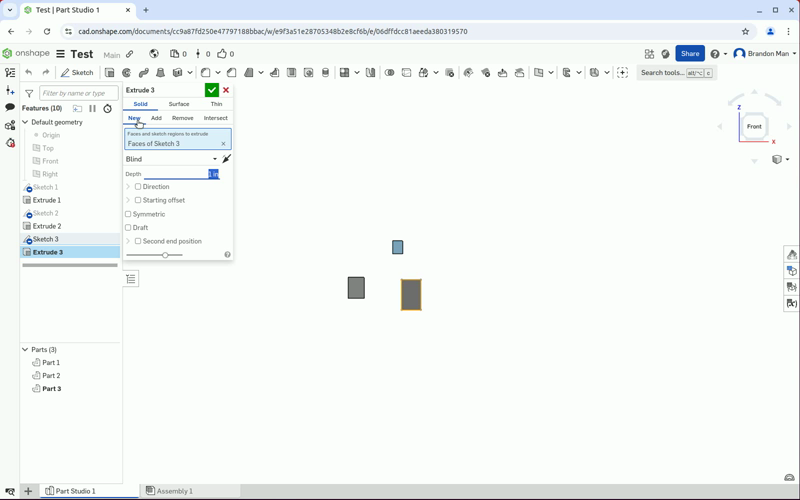
text(4.092)
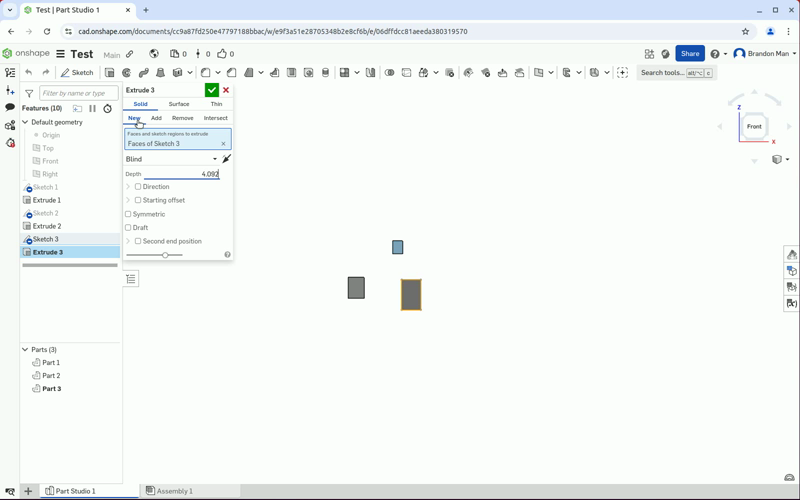
key(enter)
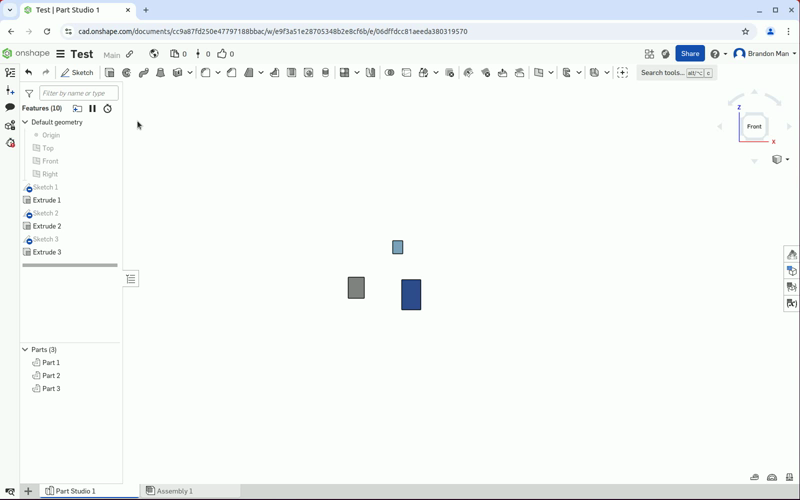
key(shift+h)
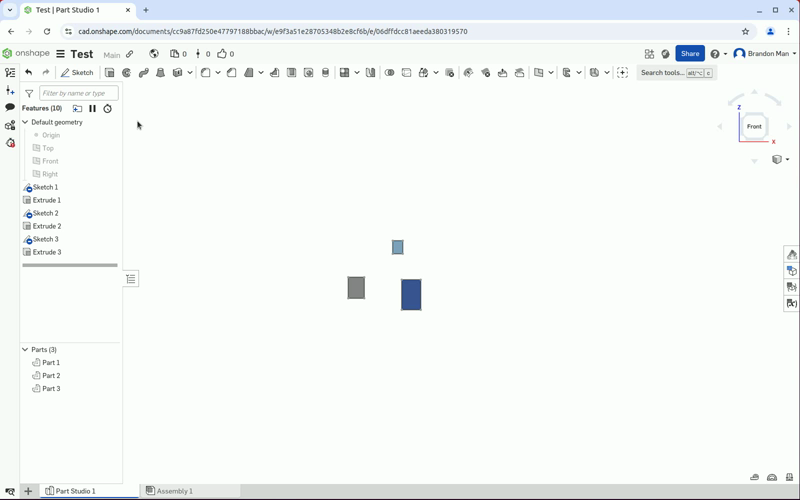
key(shift+h)
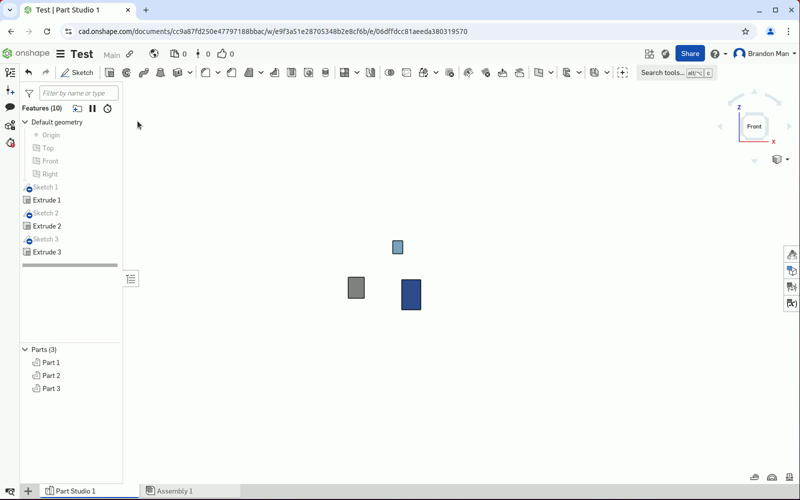
mouse_move(73, 189)
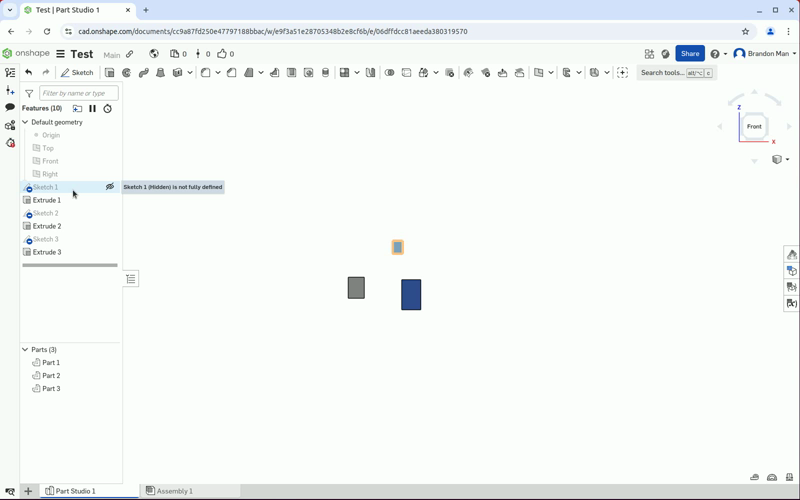
click(73, 189)
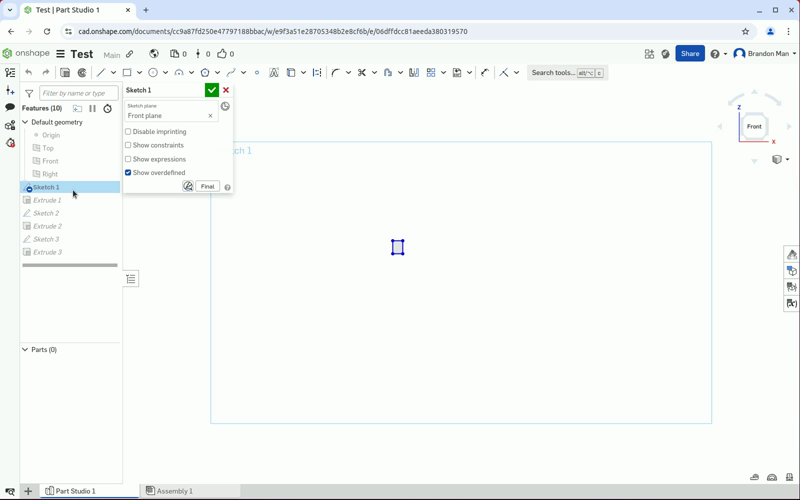
mouse_move(229, 92)
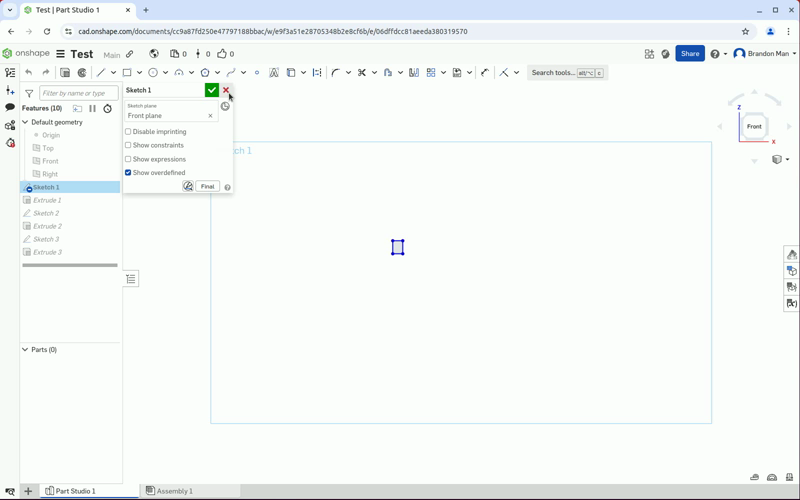
click(229, 92)
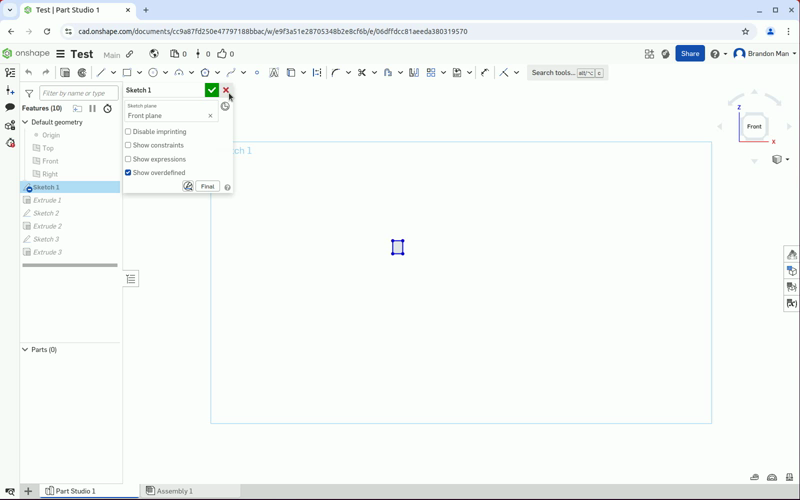
key(shift+s)
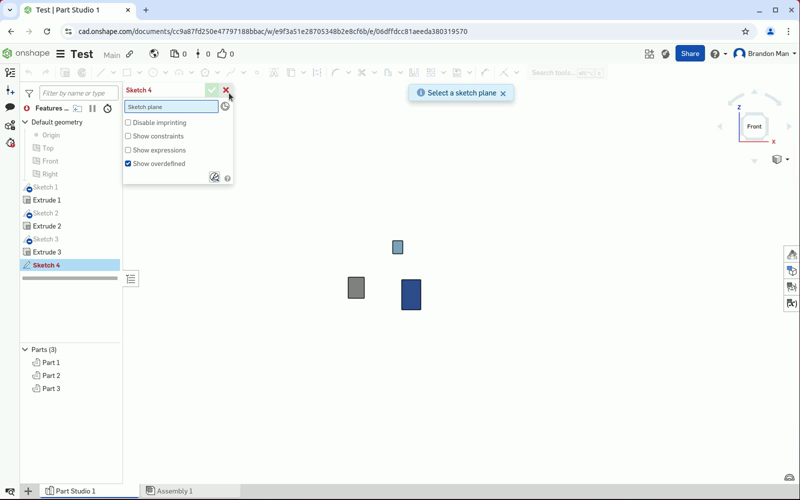
mouse_move(73, 163)
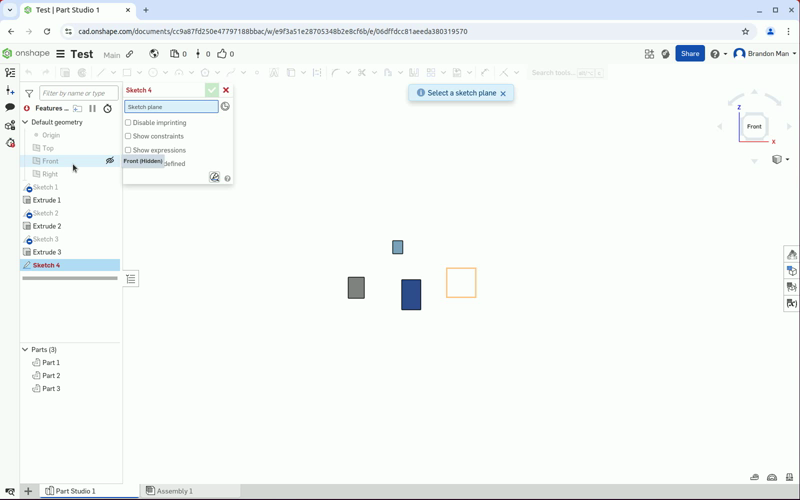
click(73, 163)
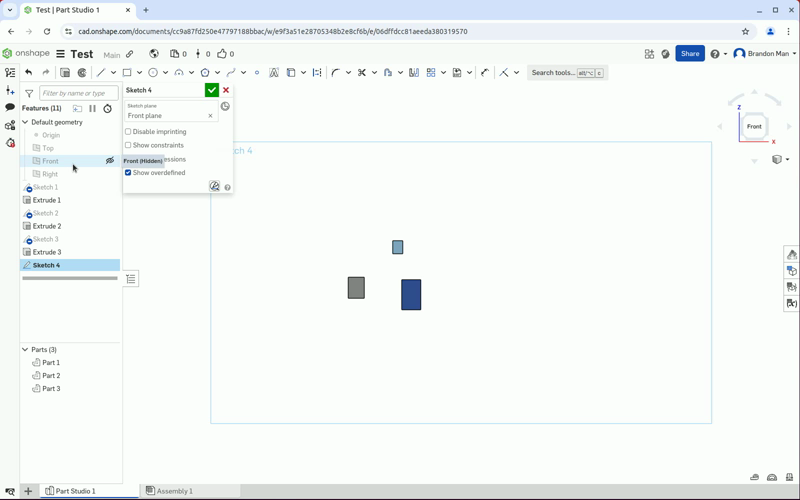
mouse_move(73, 352)
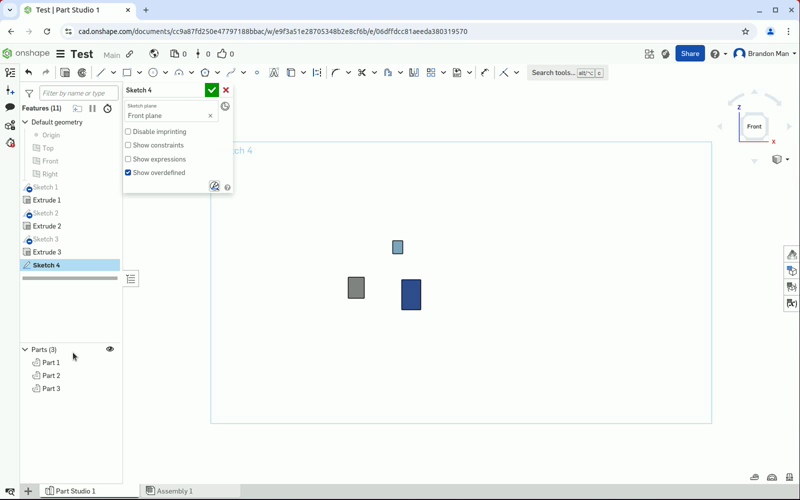
key(y)
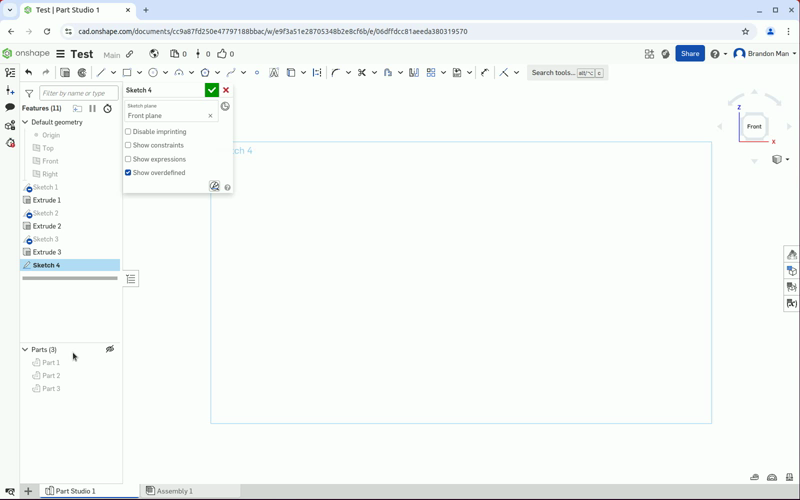
key(l)
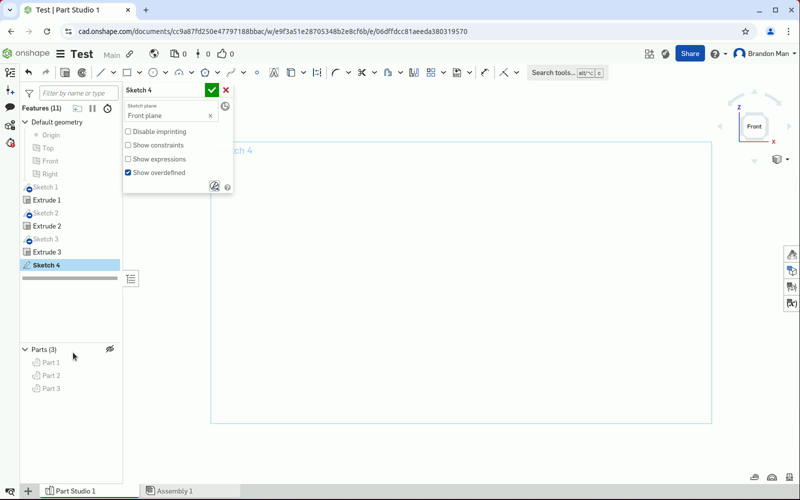
key_down(shift)
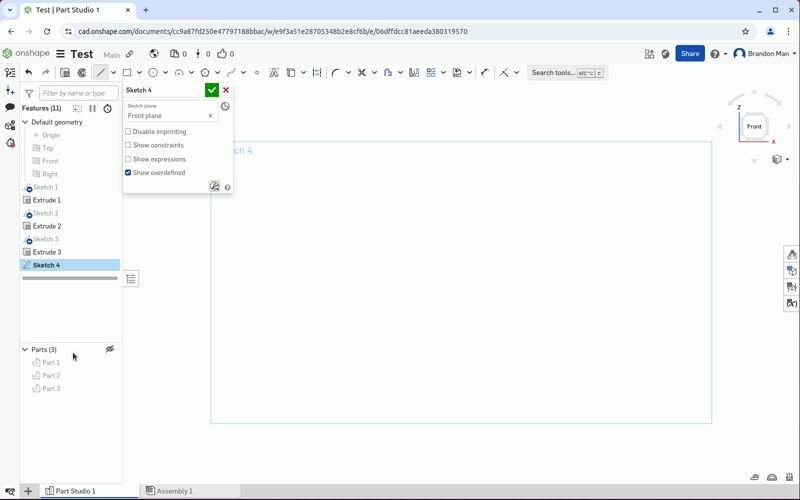
mouse_move(458, 245)
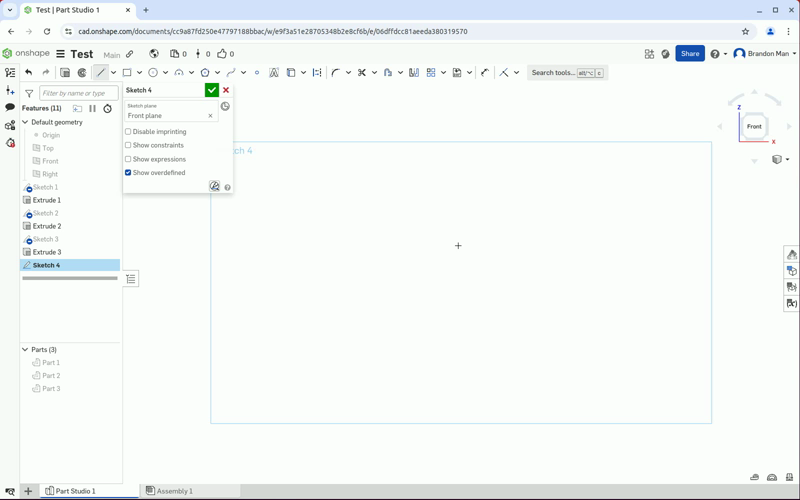
click(458, 245)
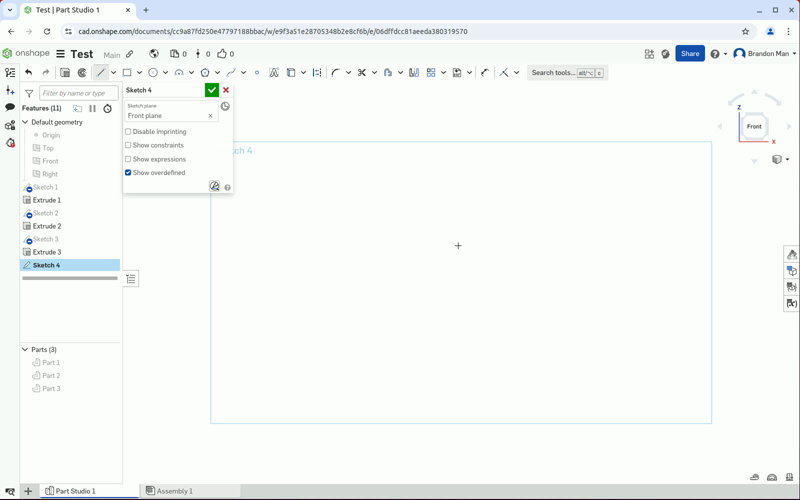
key_up(shift)
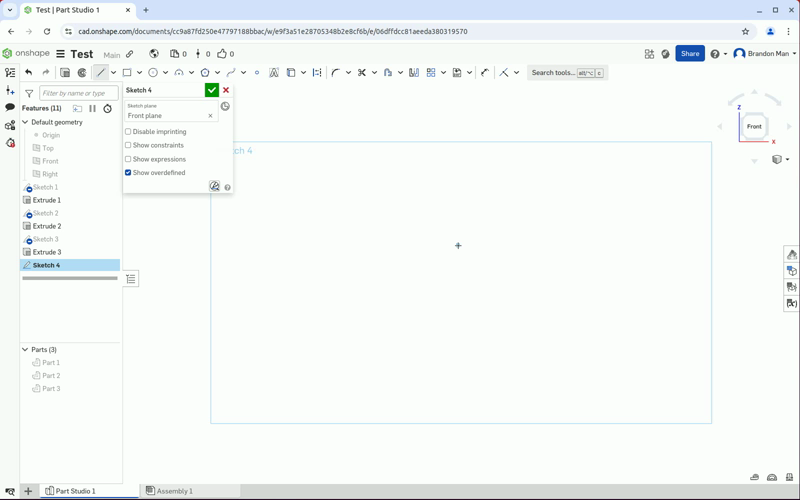
key_down(shift)
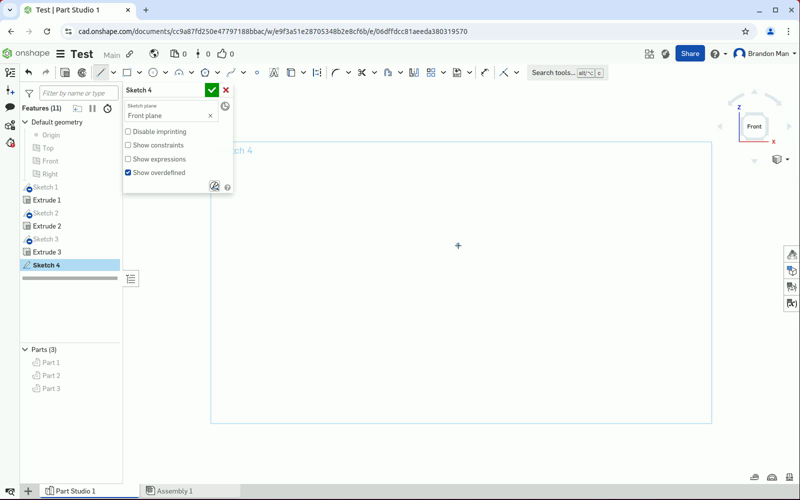
mouse_move(488, 245)
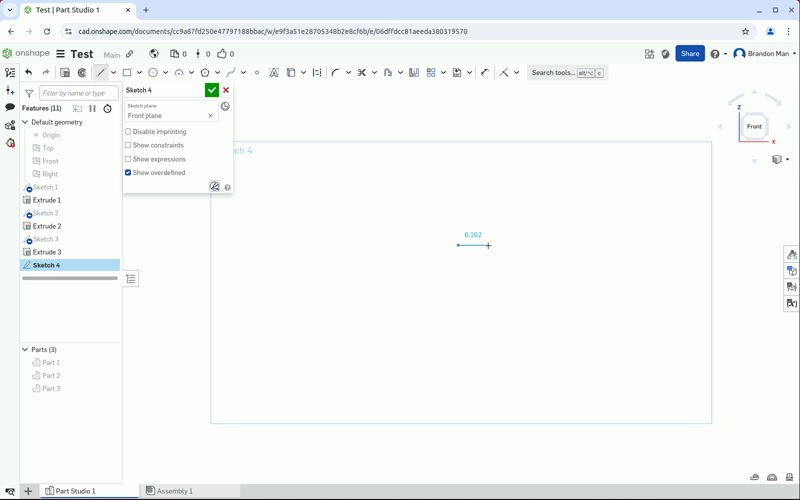
mouse_move(481, 245)
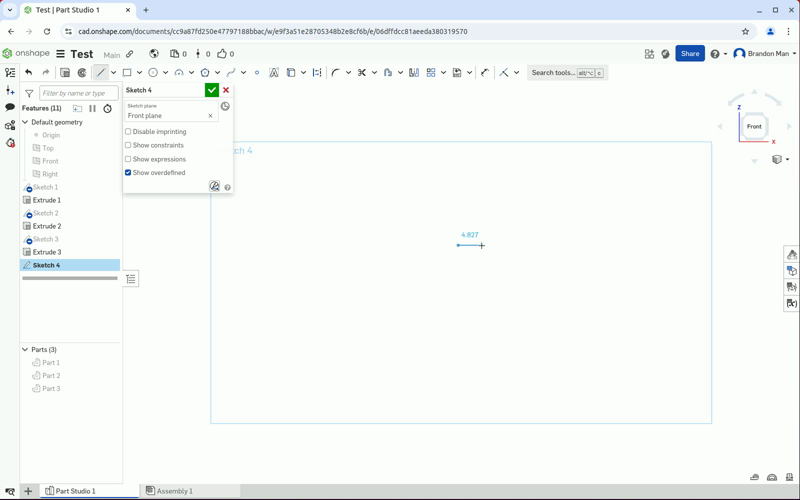
click(481, 245)
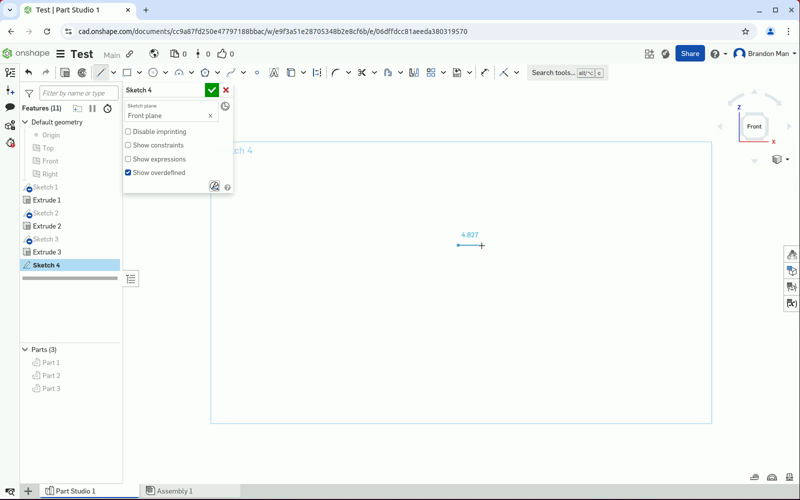
key_up(shift)
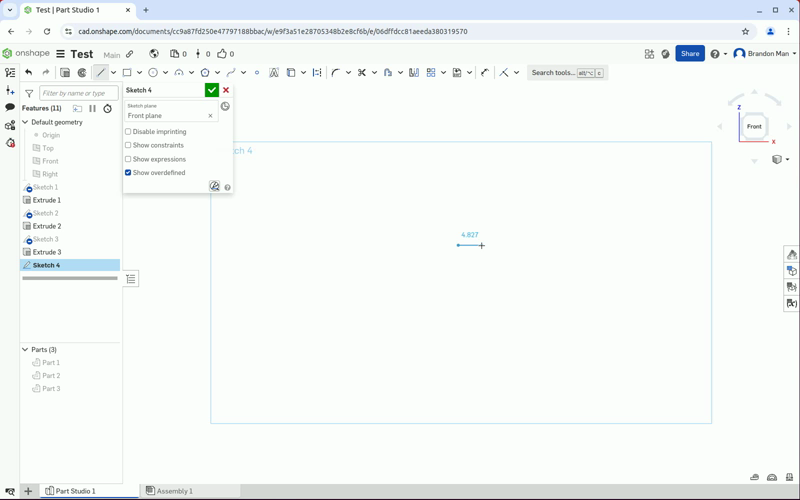
key_down(shift)
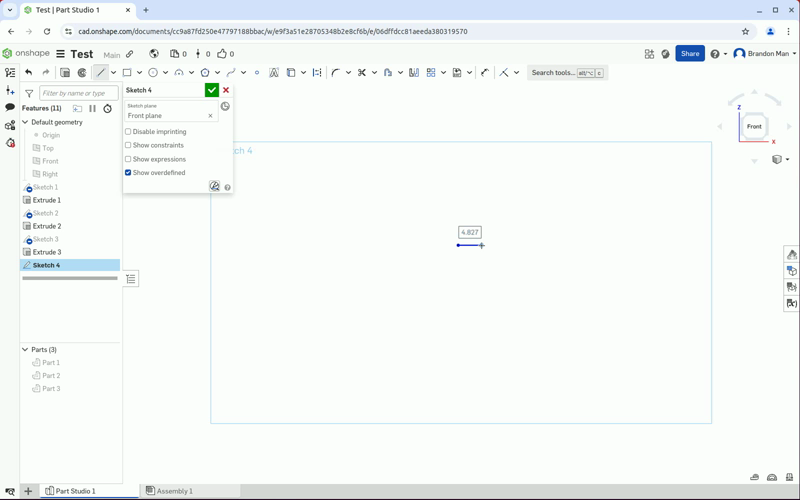
mouse_move(511, 245)
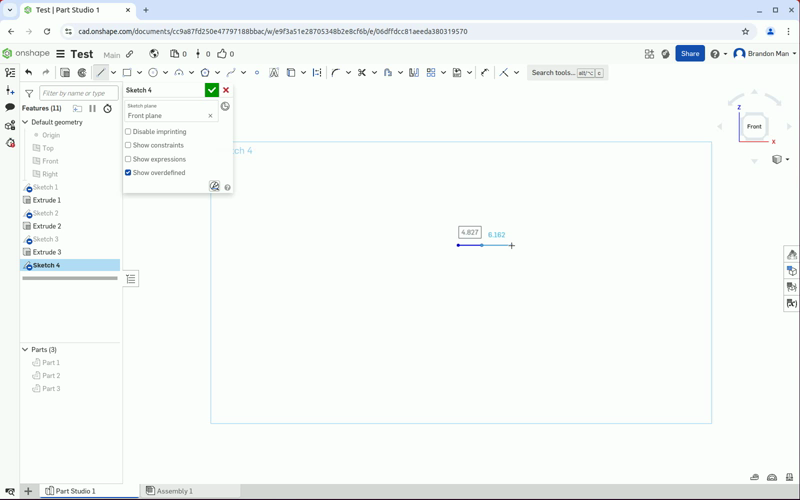
mouse_move(481, 235)
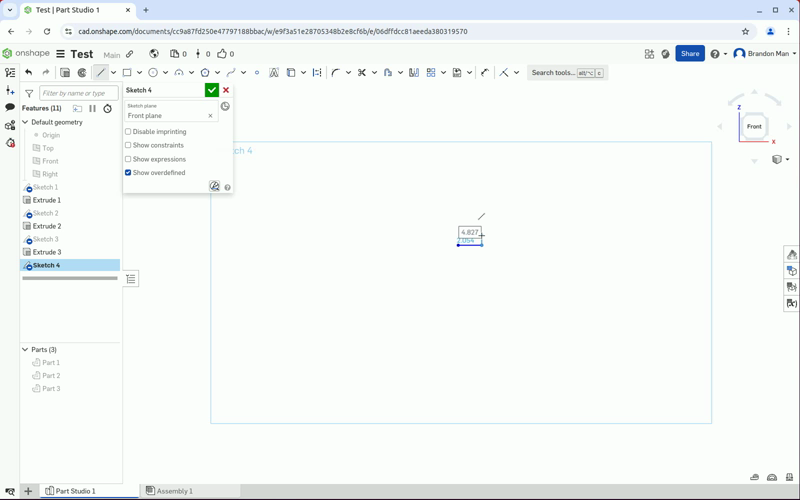
click(481, 235)
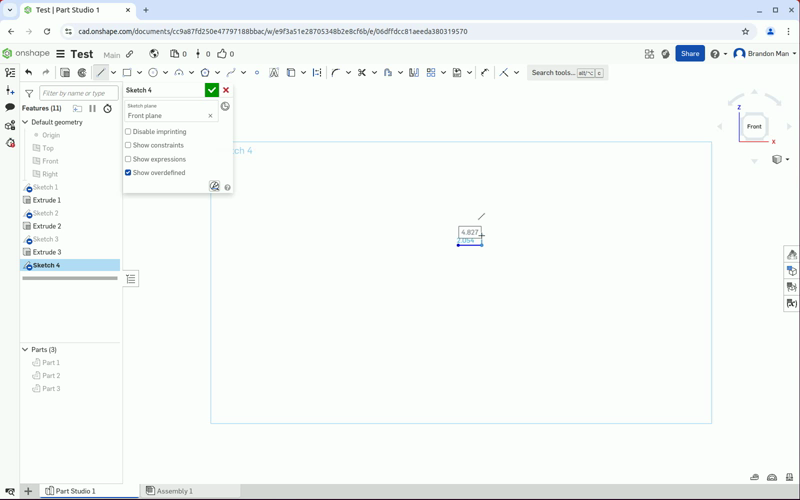
key_up(shift)
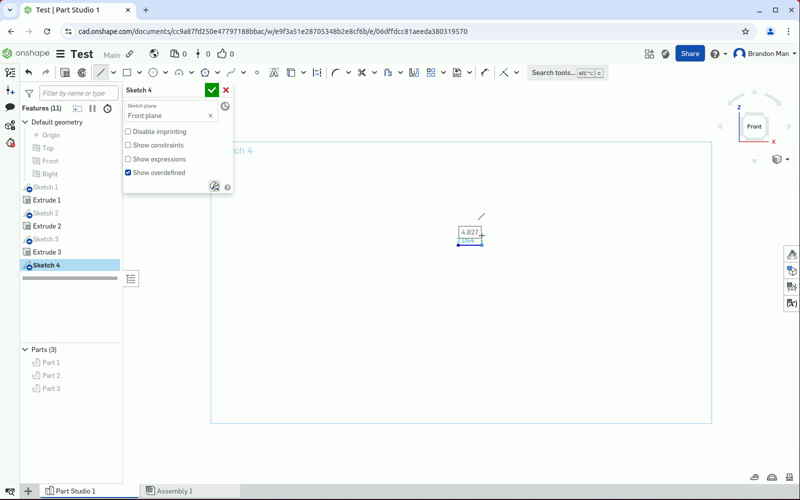
key_down(shift)
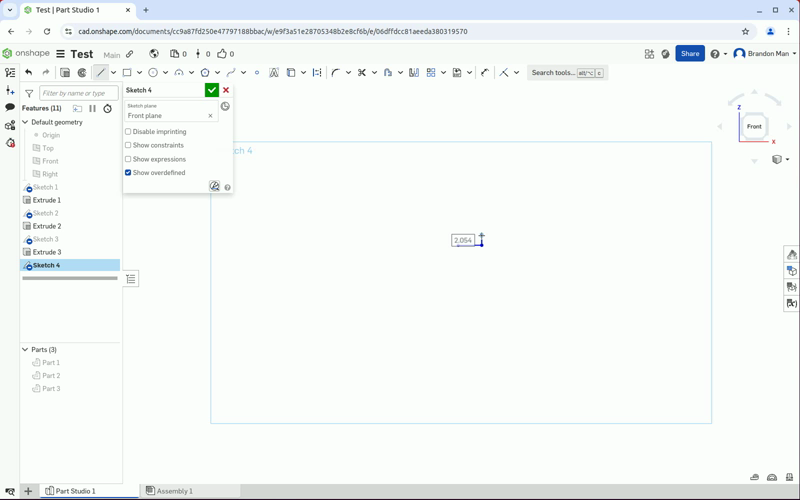
mouse_move(511, 235)
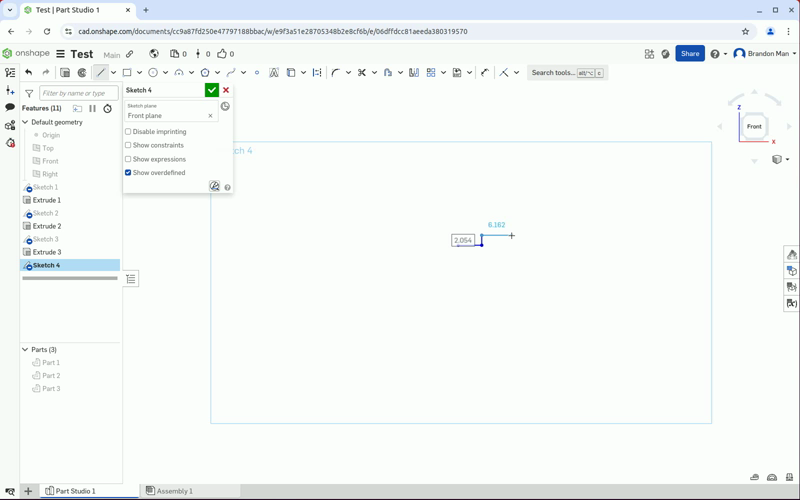
mouse_move(458, 235)
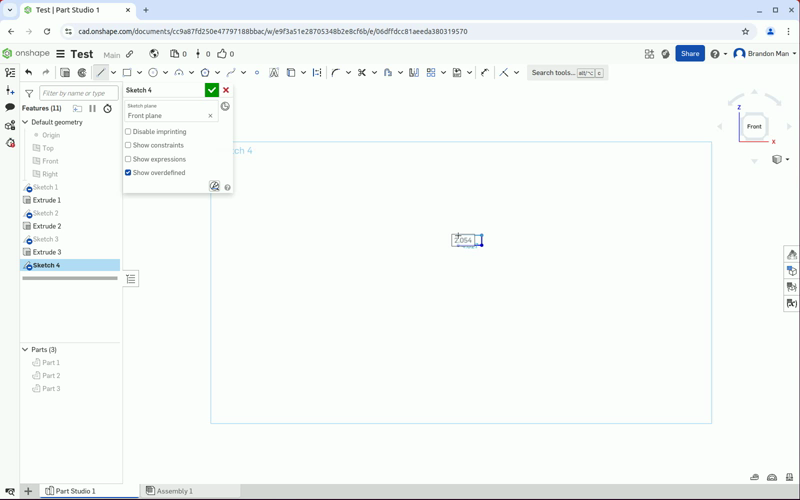
click(458, 235)
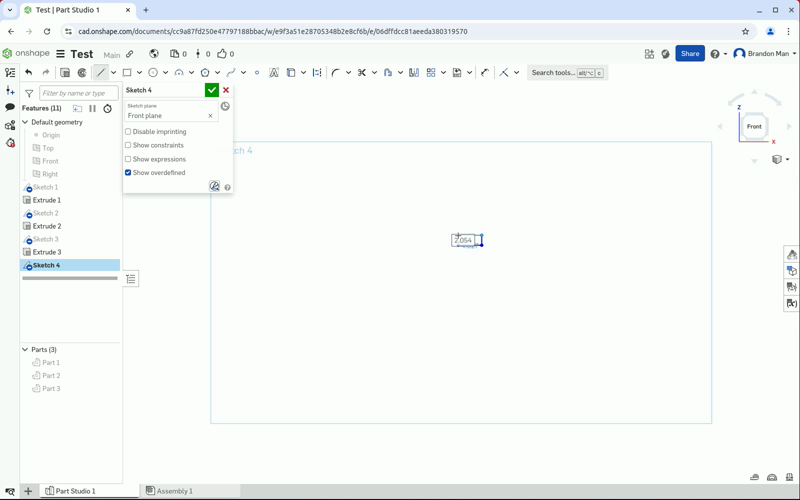
key_up(shift)
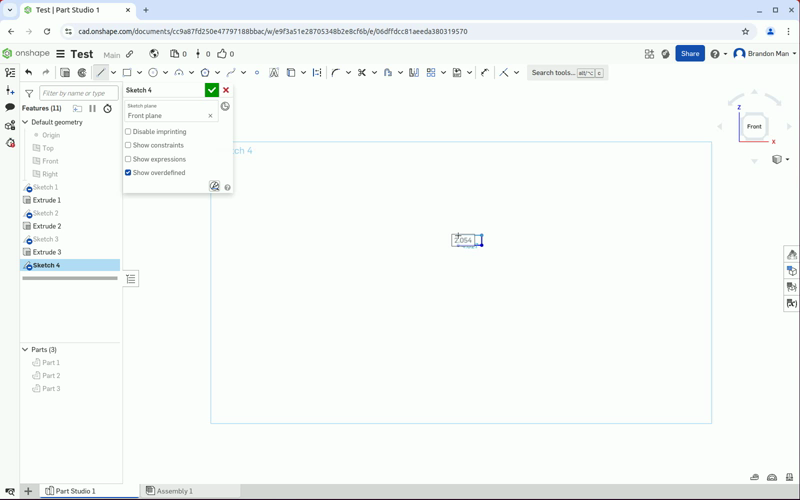
mouse_move(488, 235)
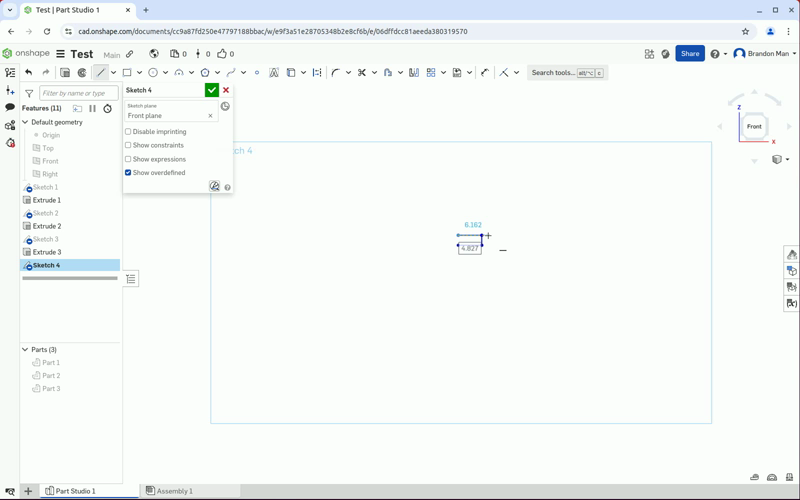
key_down(shift)
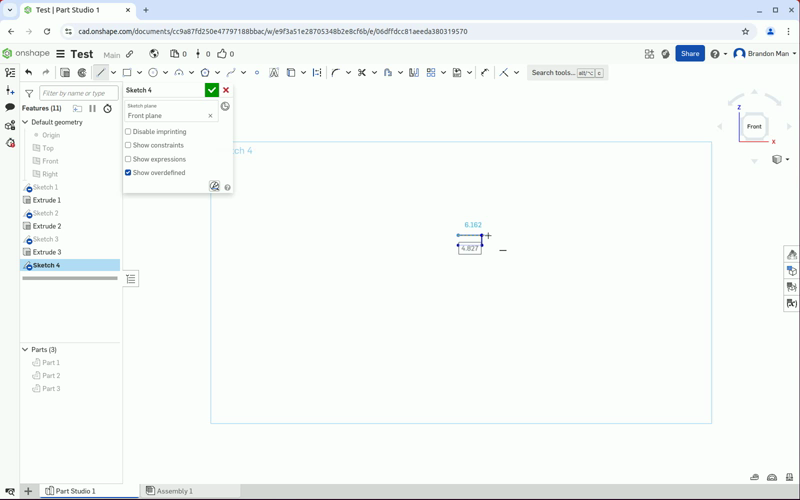
mouse_move(458, 245)
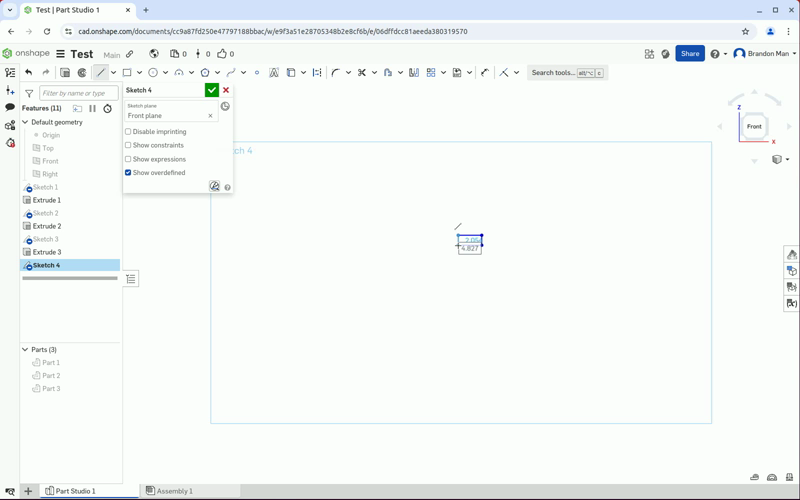
key_up(shift)
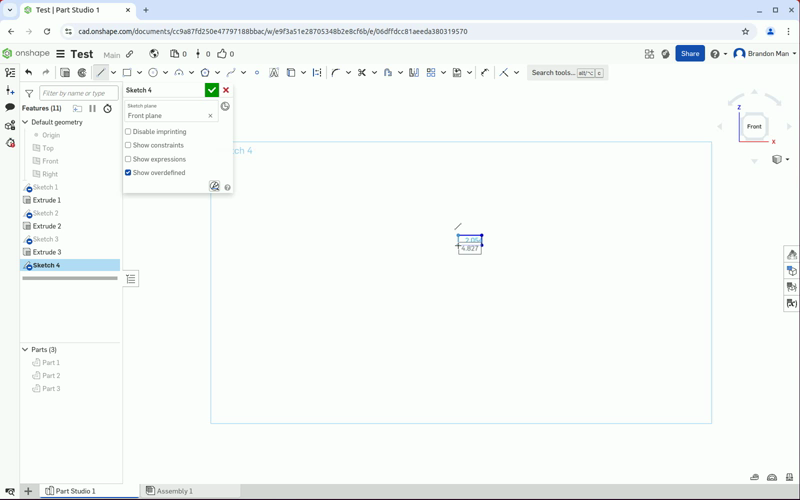
click(458, 245)
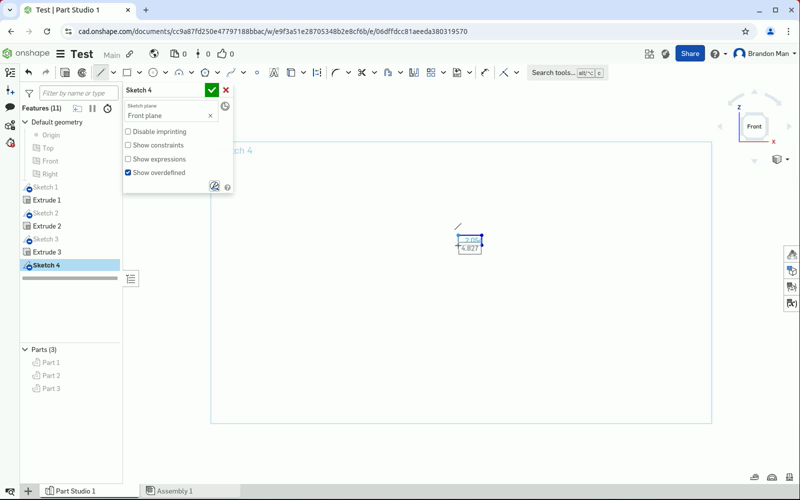
key(esc)
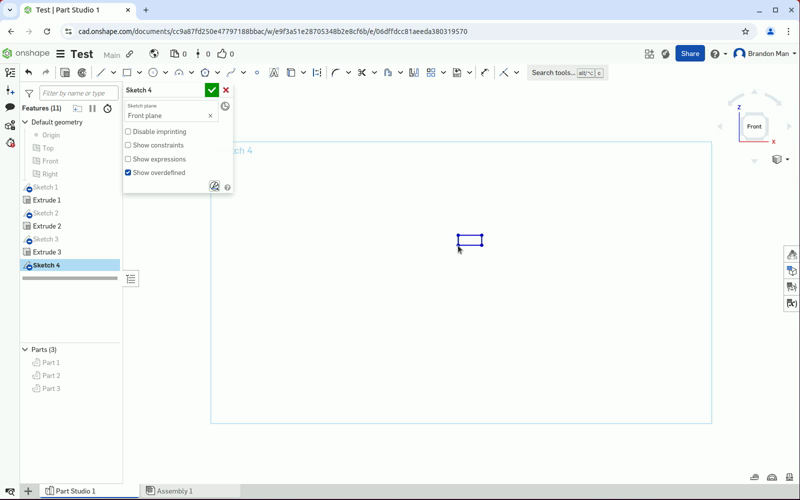
mouse_move(470, 240)
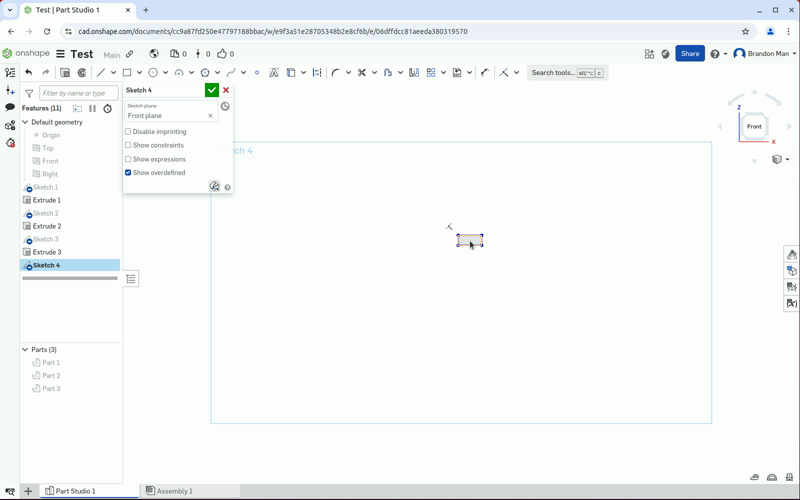
scroll(6)
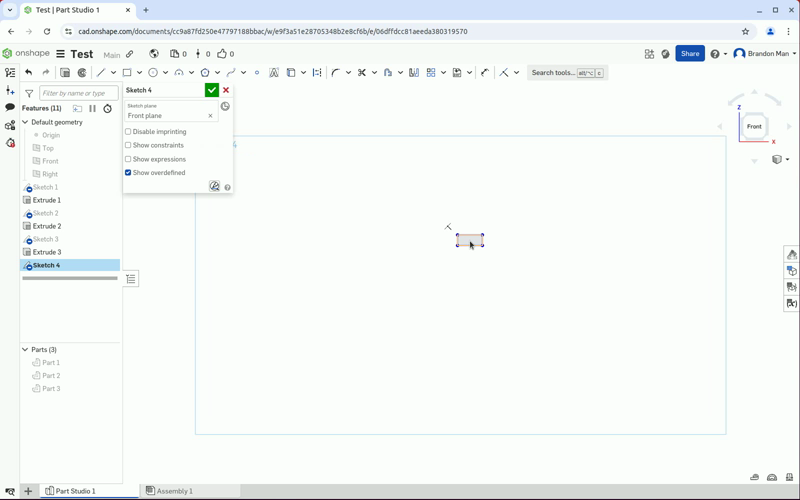
scroll(6)
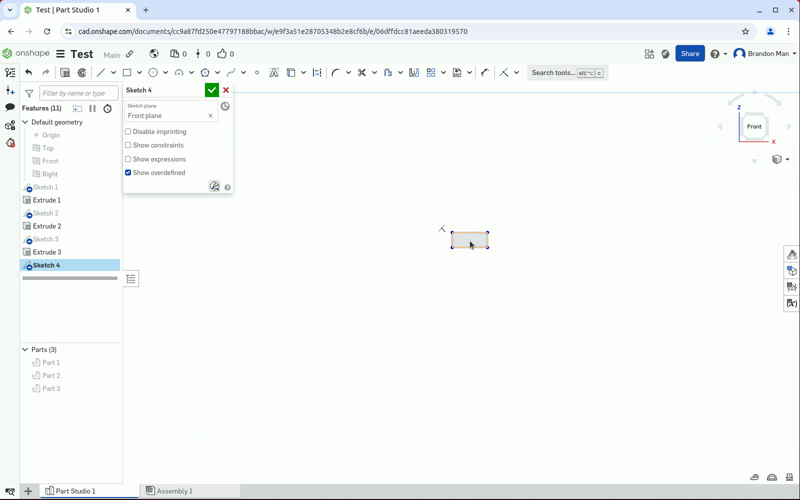
scroll(6)
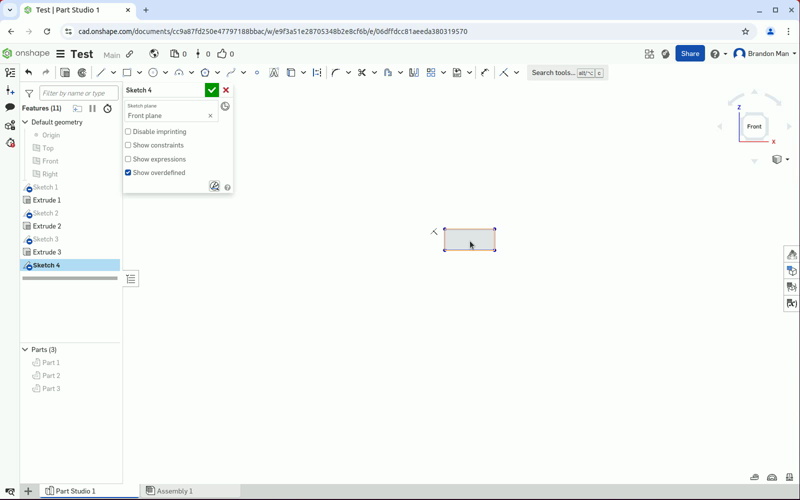
scroll(6)
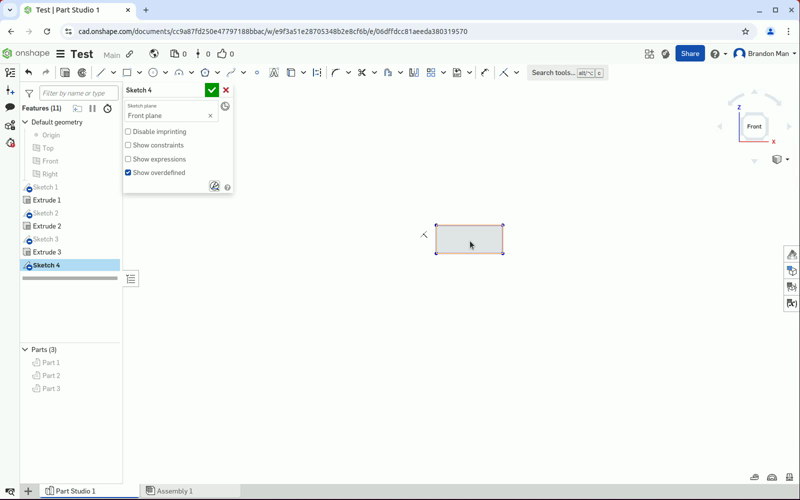
scroll(6)
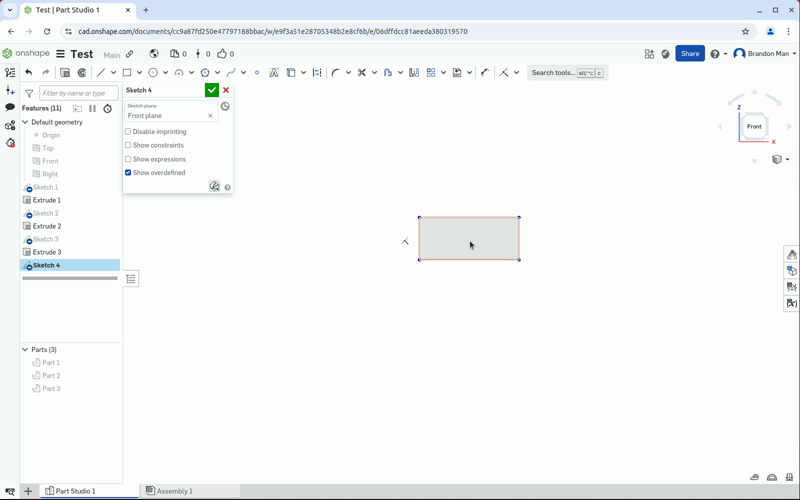
scroll(6)
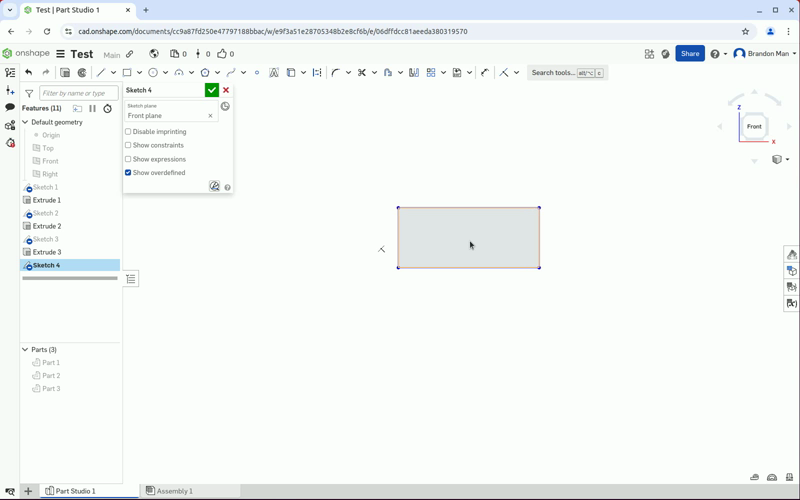
scroll(6)
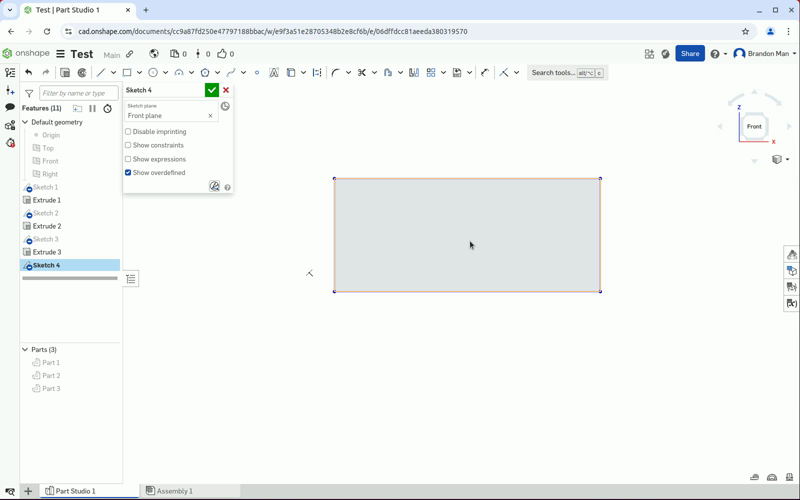
click(470, 240)
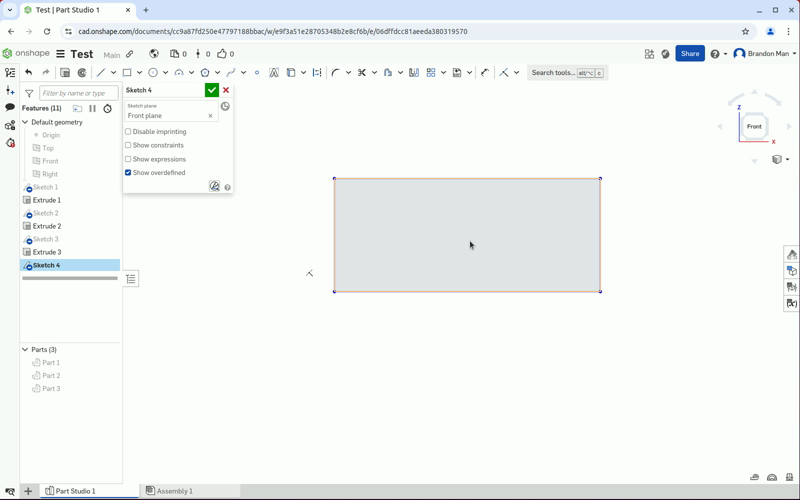
scroll(-6)
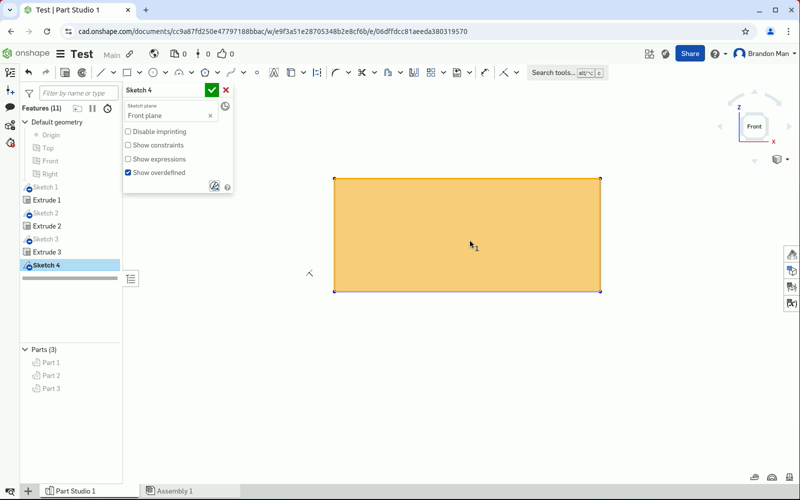
scroll(-6)
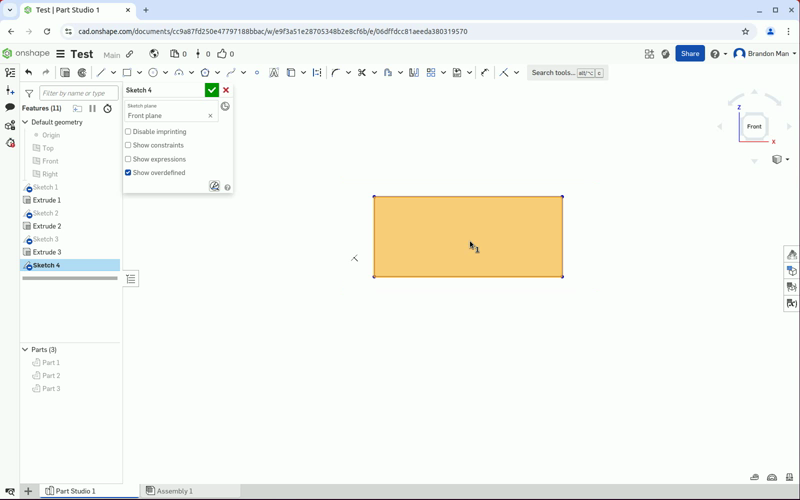
scroll(-6)
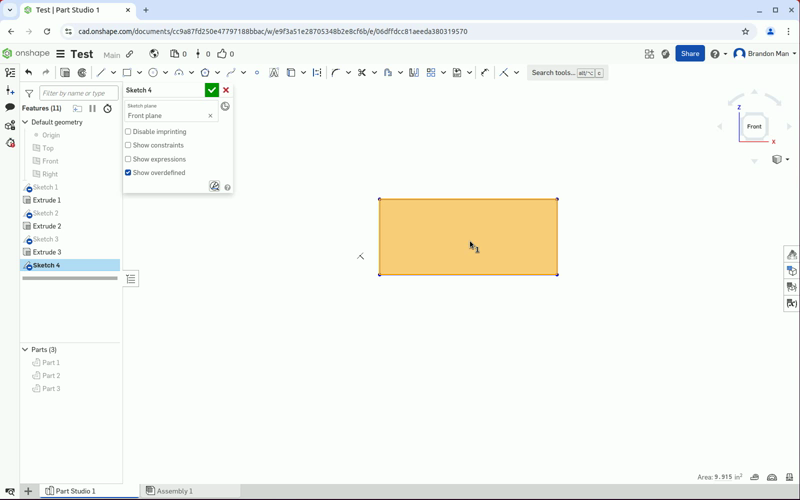
scroll(-6)
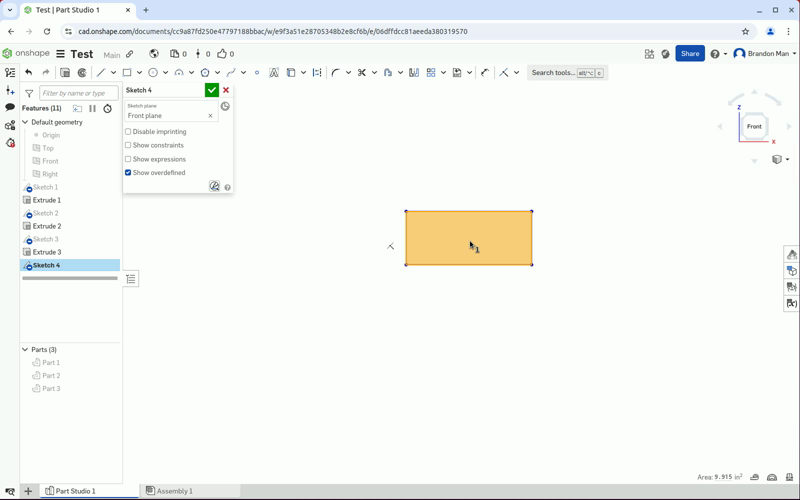
scroll(-6)
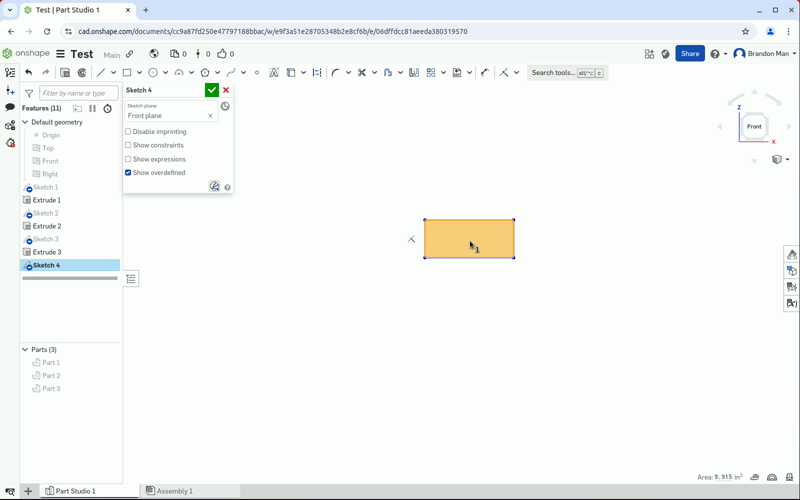
scroll(-6)
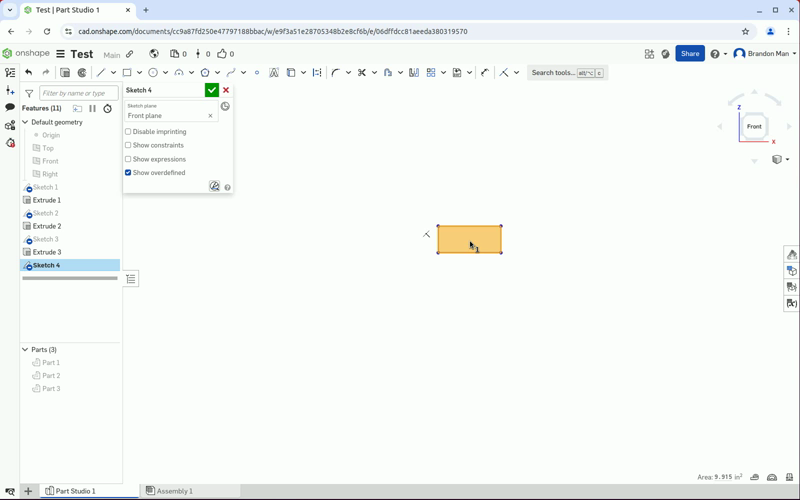
scroll(-6)
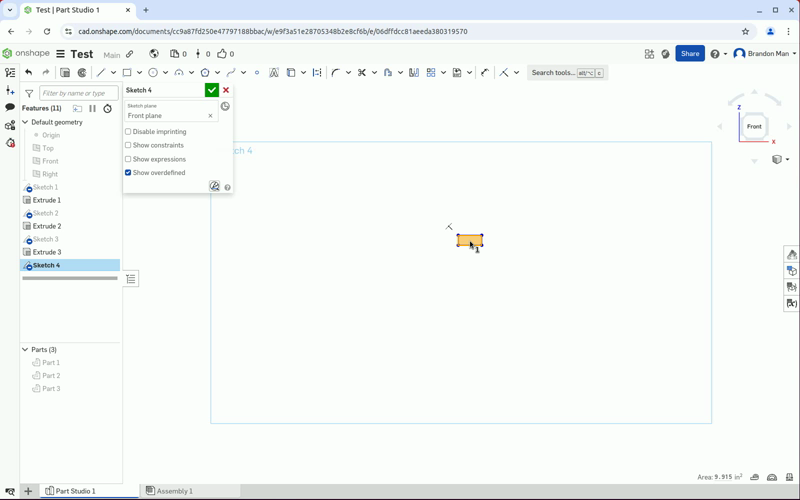
mouse_move(73, 352)
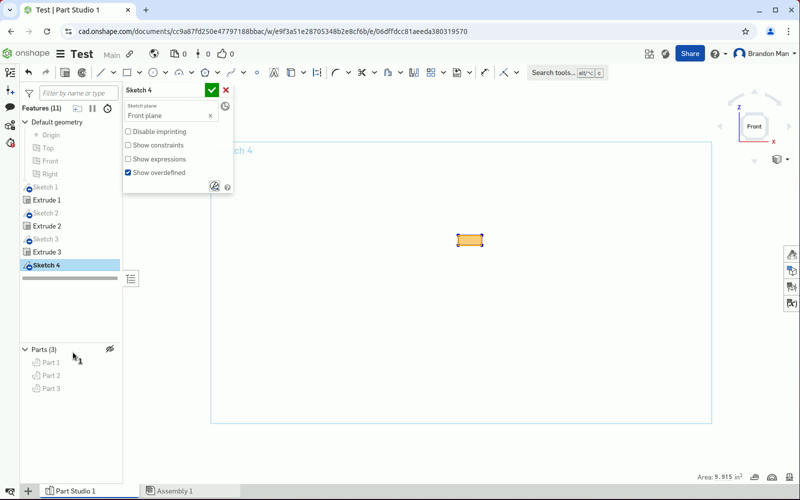
key(shift+y)
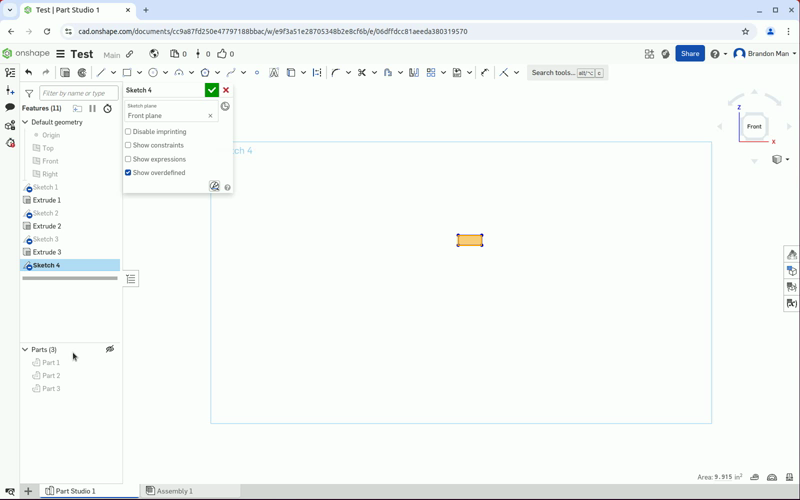
key(shift+e)
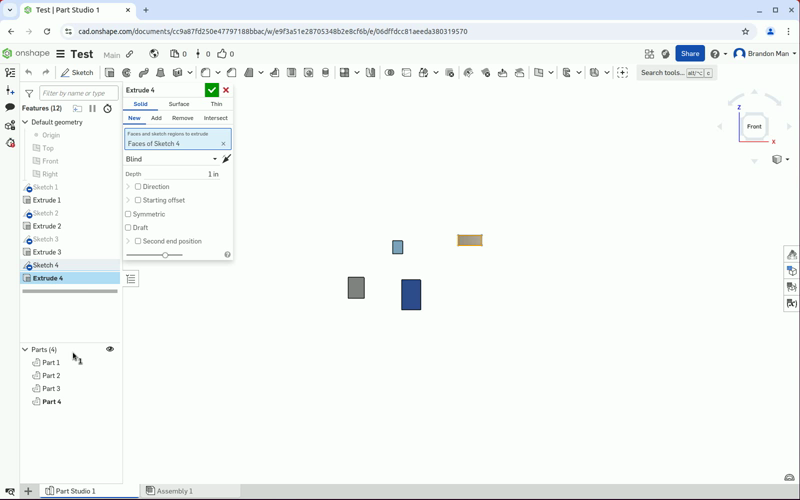
mouse_move(143, 106)
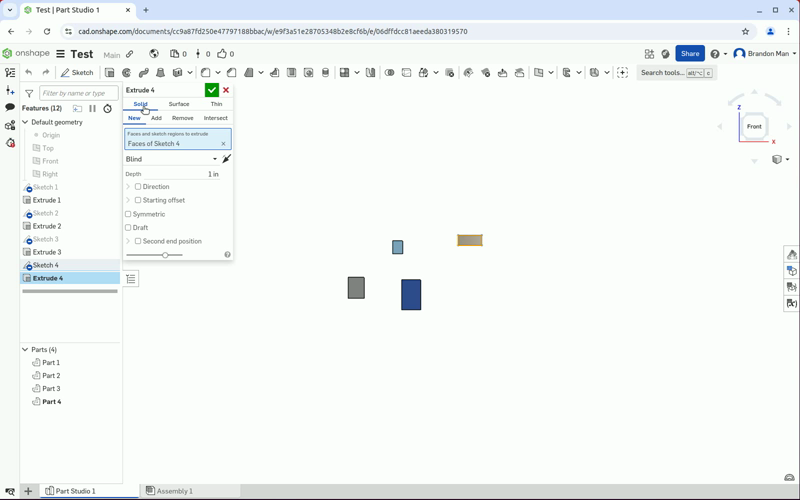
click(143, 106)
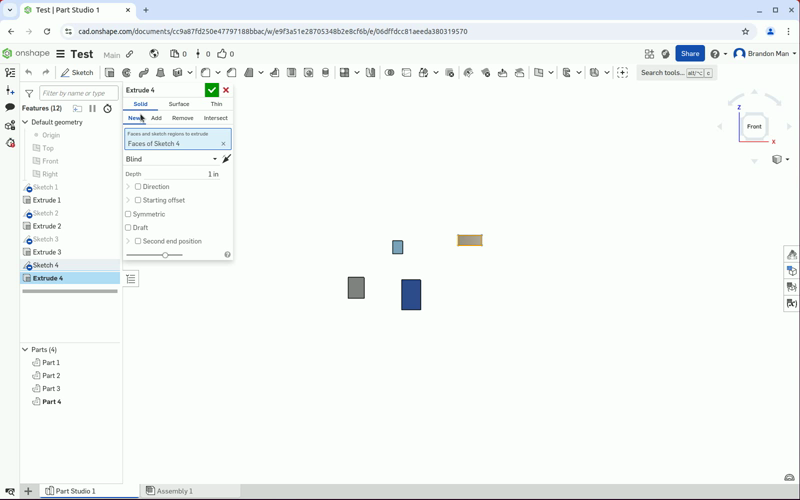
mouse_move(137, 120)
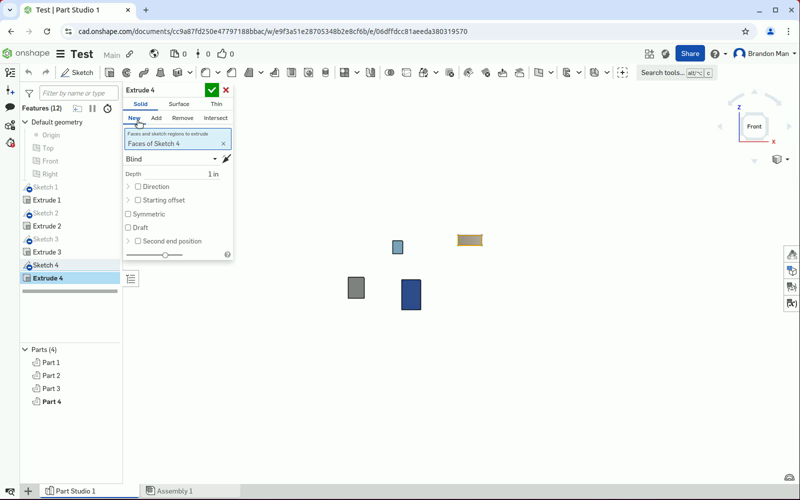
click(137, 120)
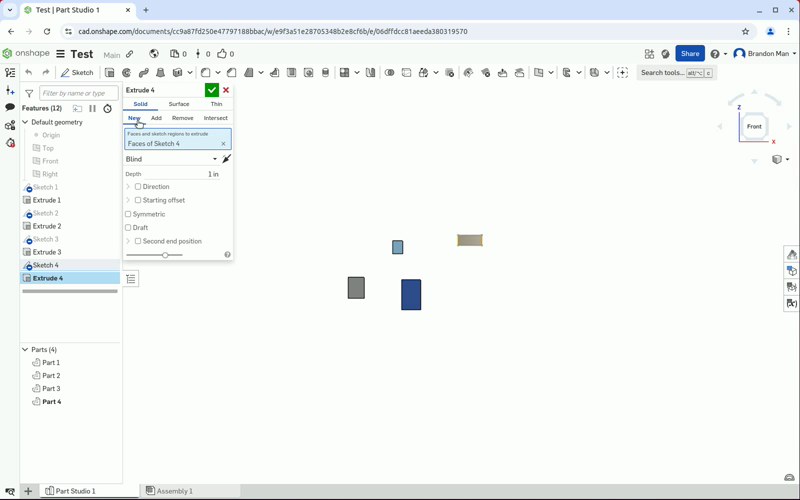
key(tab, 4)
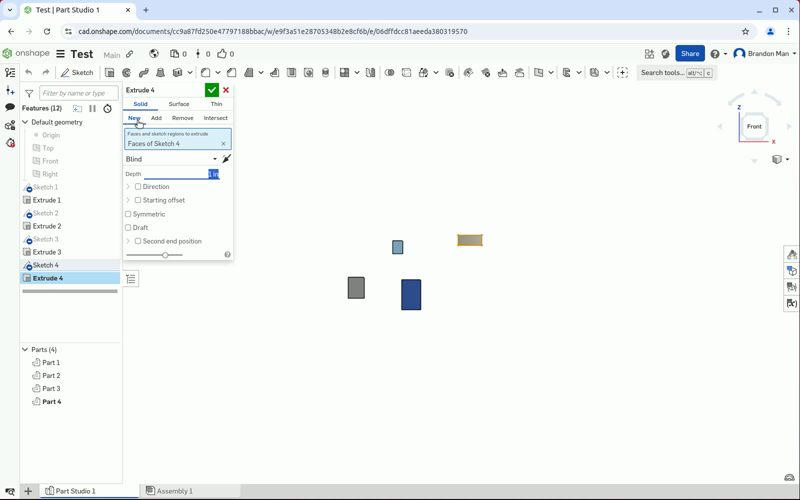
text(4.092)
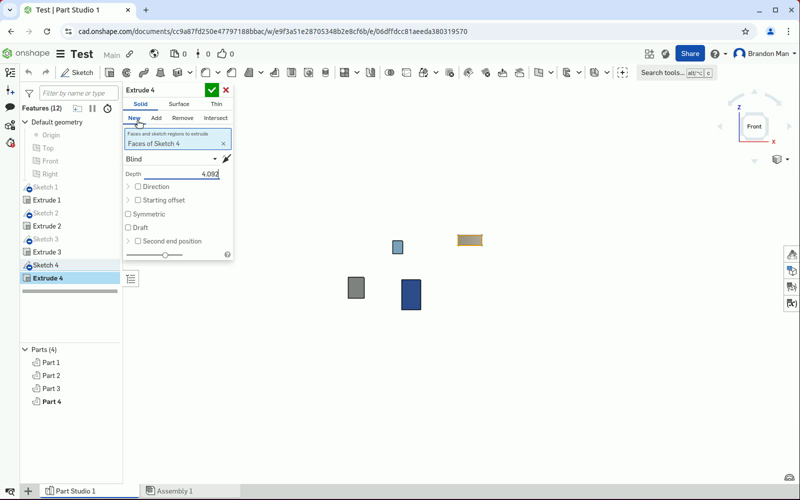
key(enter)
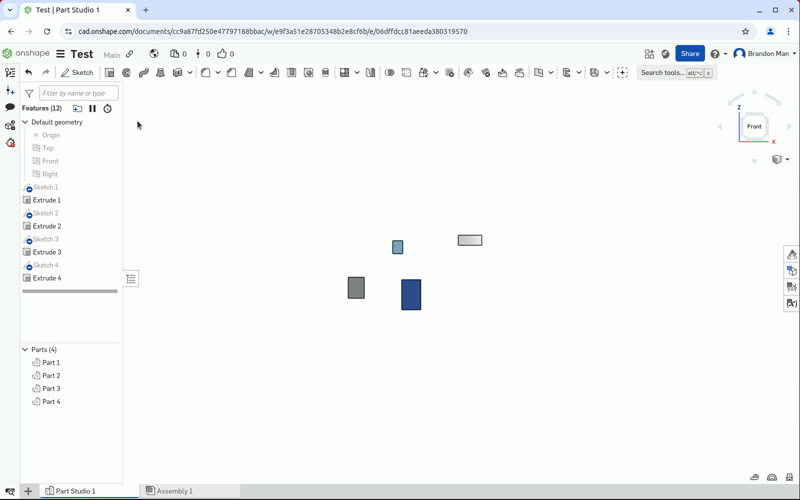
key(shift+h)
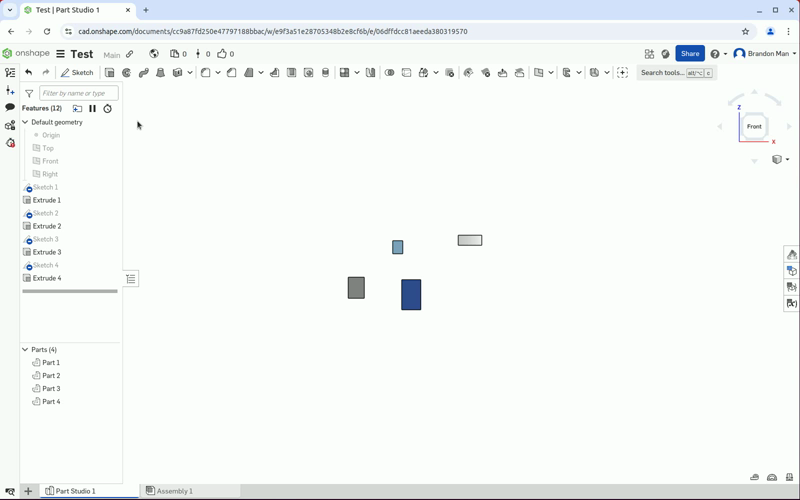
key(shift+h)
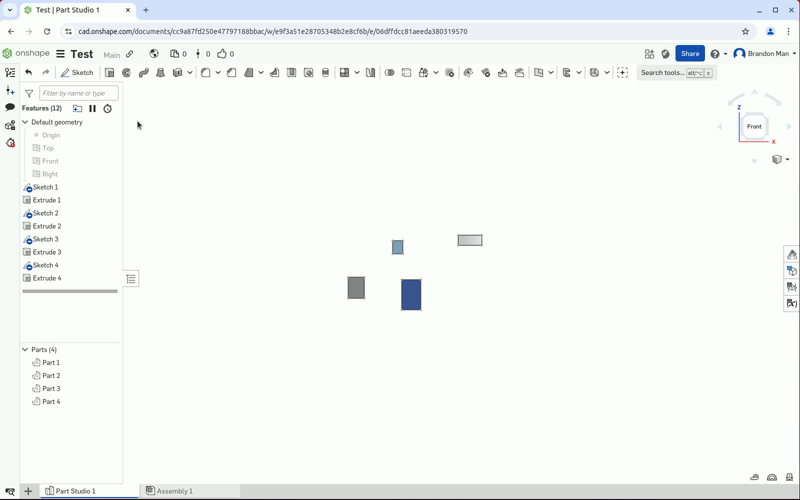
key(shift+7)
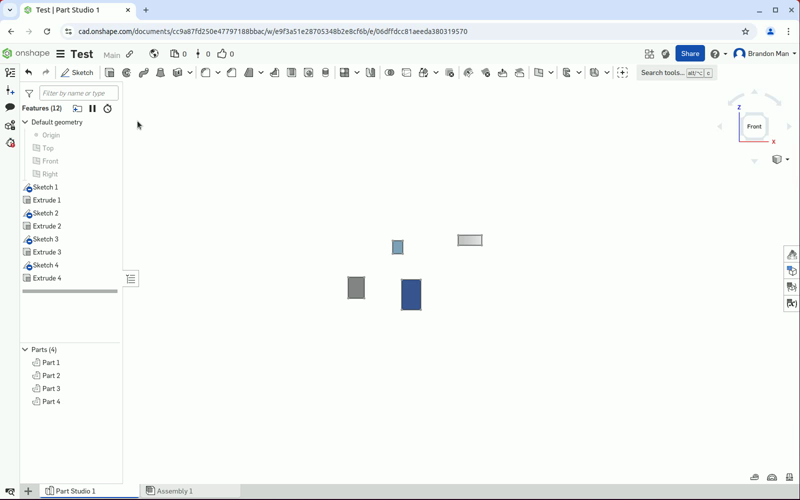
key(left, 2)
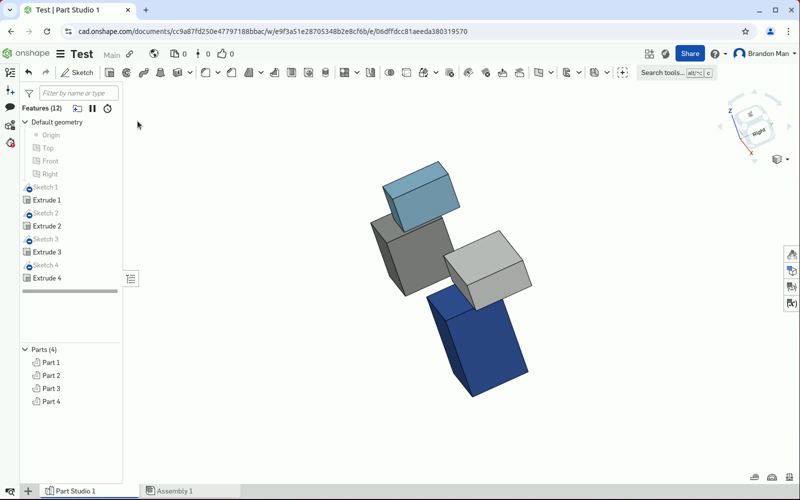
key(down, 2)
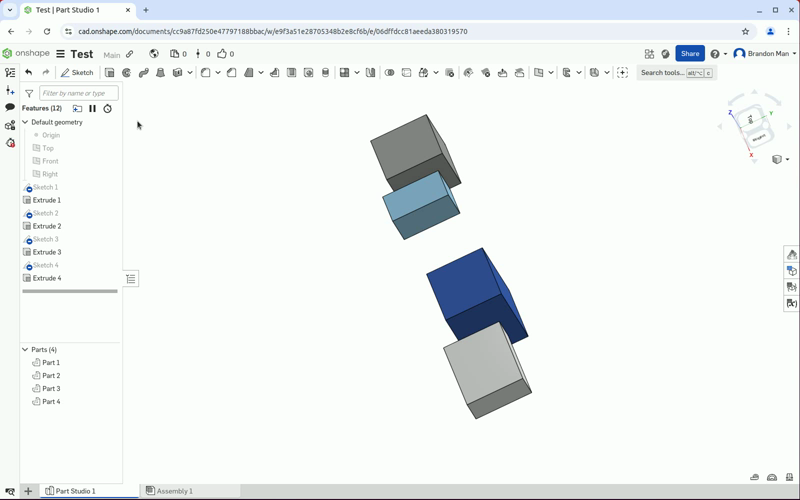
key(up, 2)
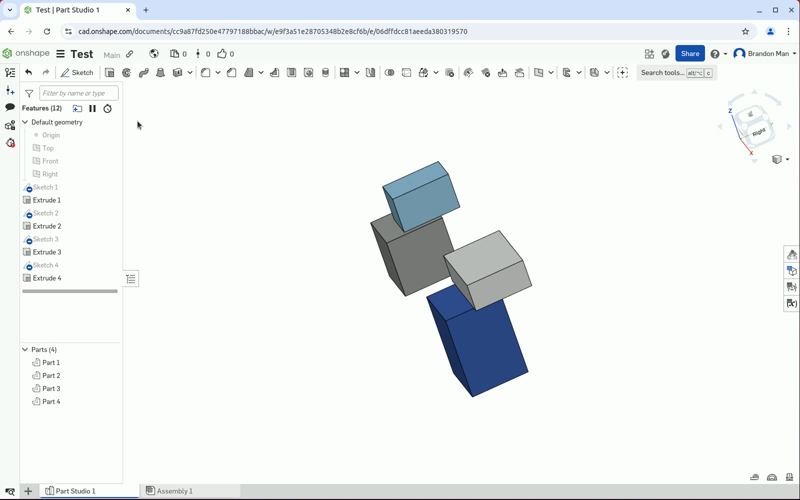
key(right, 2)
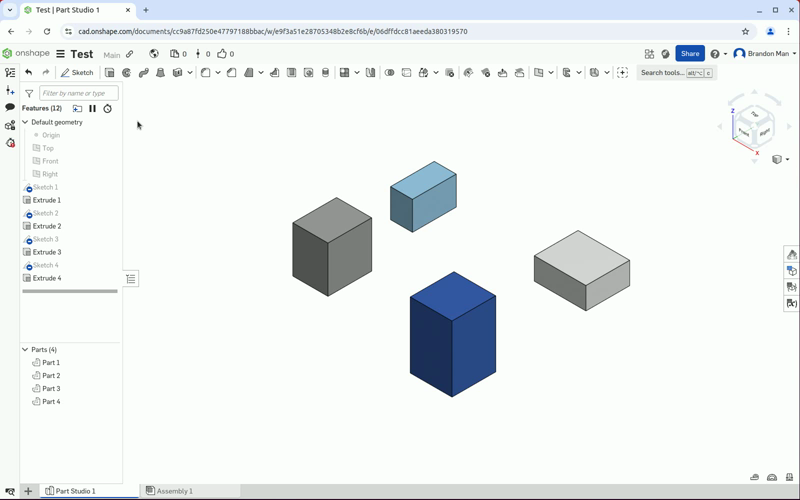
mouse_move(73, 189)
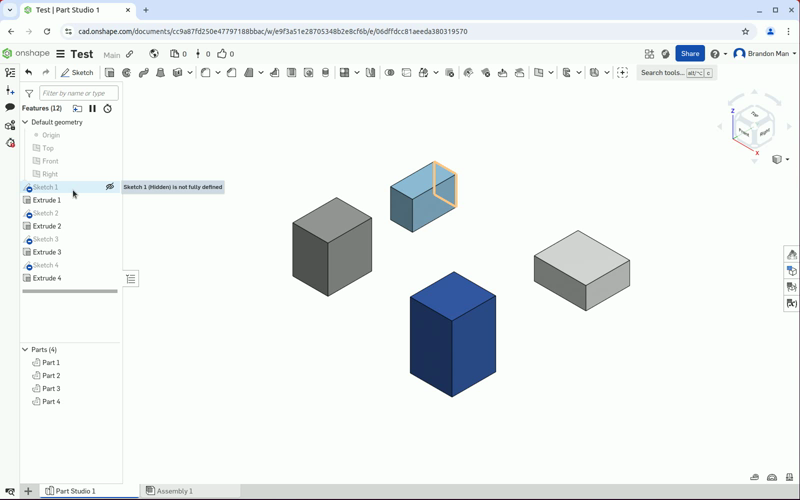
click(73, 189)